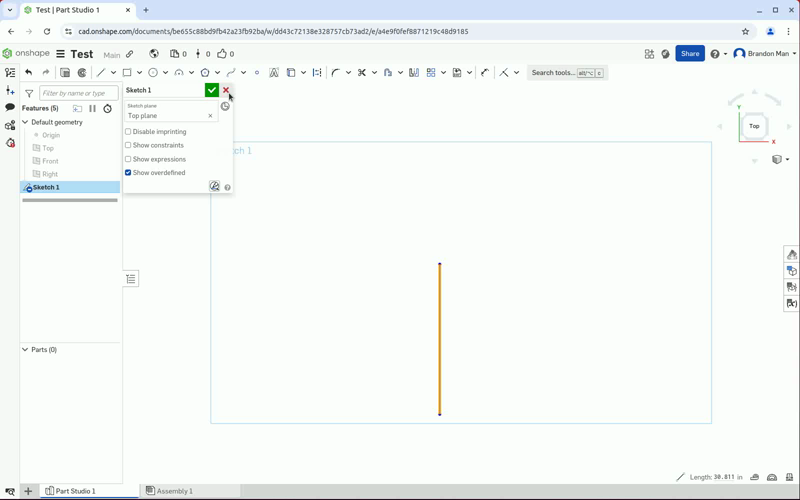
key(shift+h)
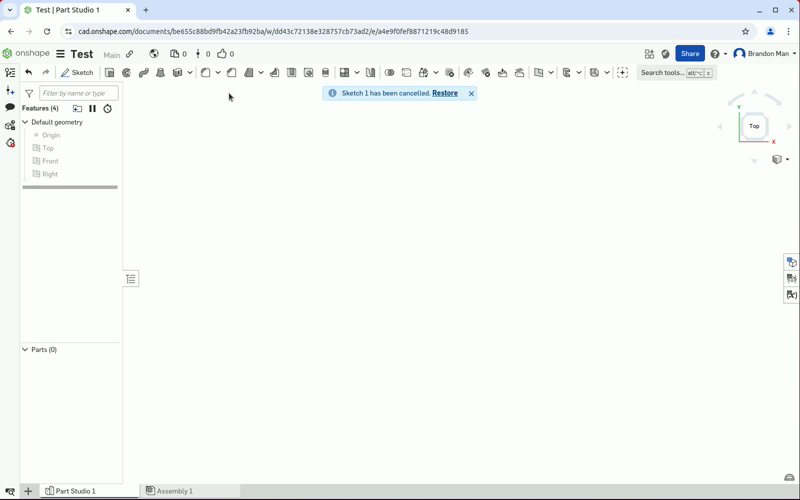
mouse_move(73, 352)
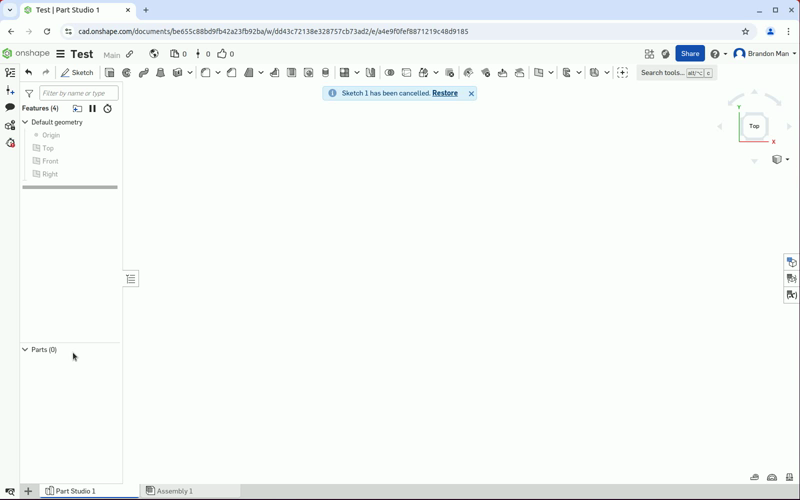
key(y)
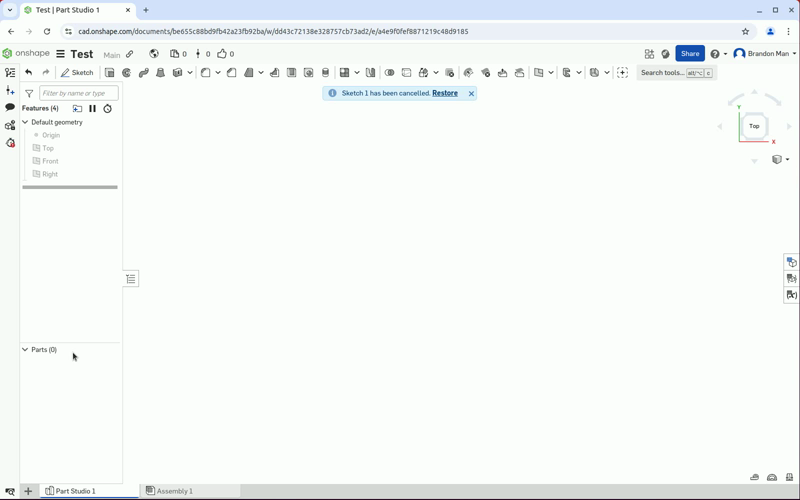
key(shift+p)
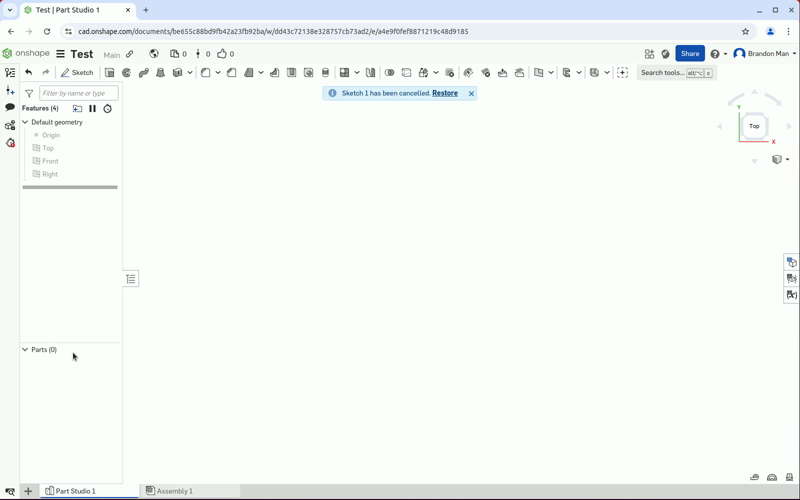
key(space)
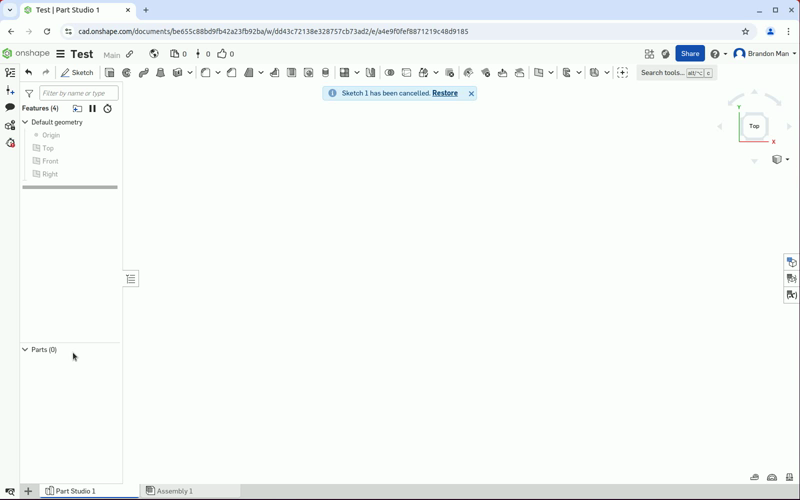
key_down(shift)
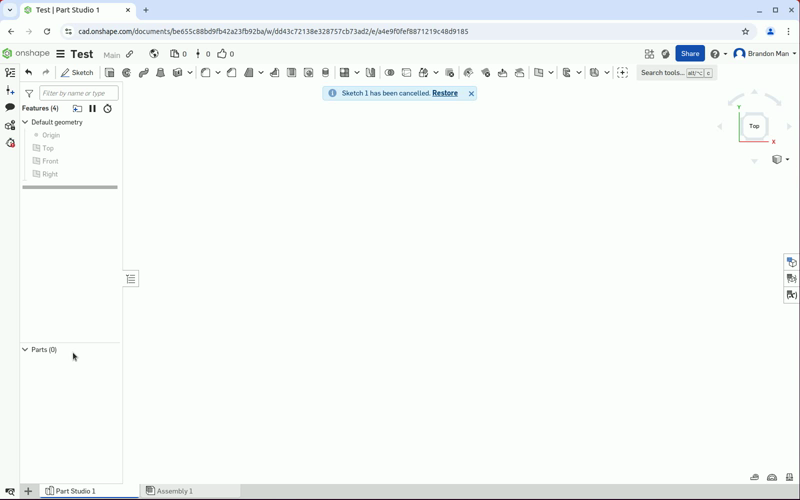
key(up)
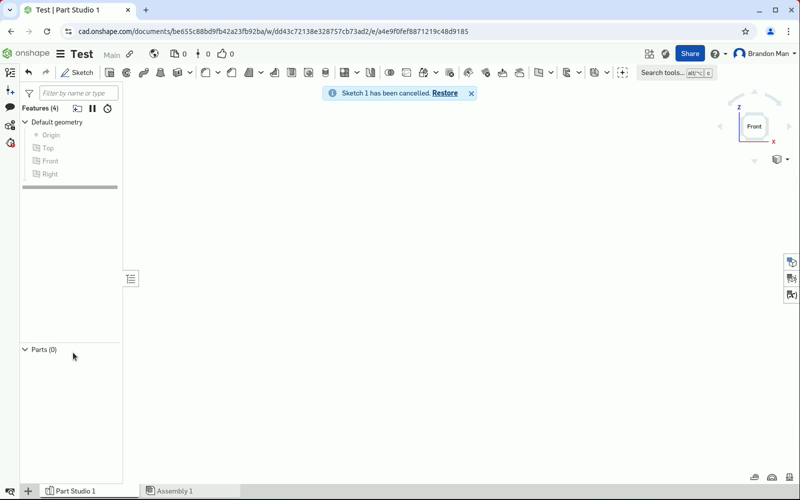
key_up(shift)
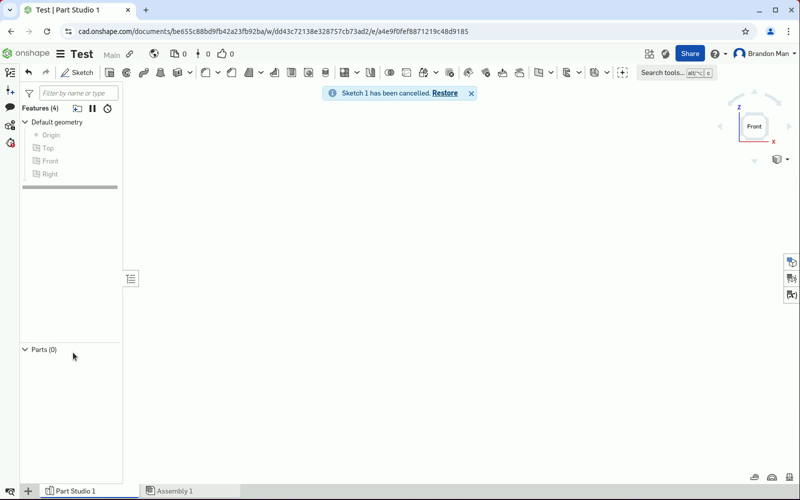
mouse_move(73, 352)
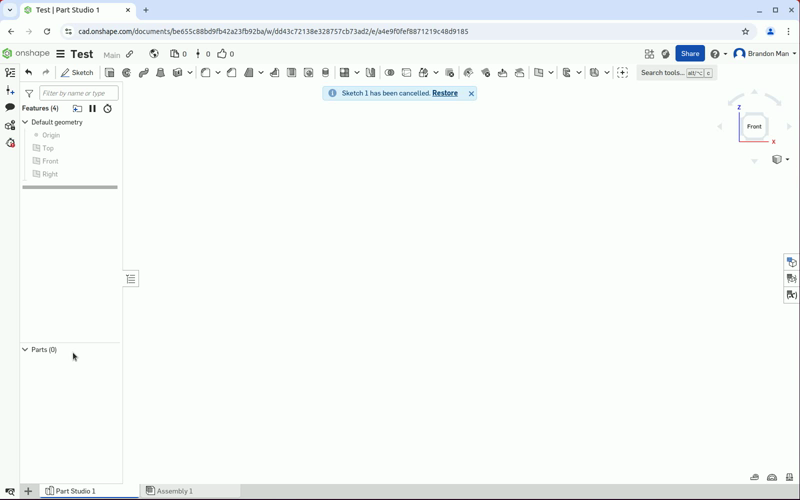
key(shift+y)
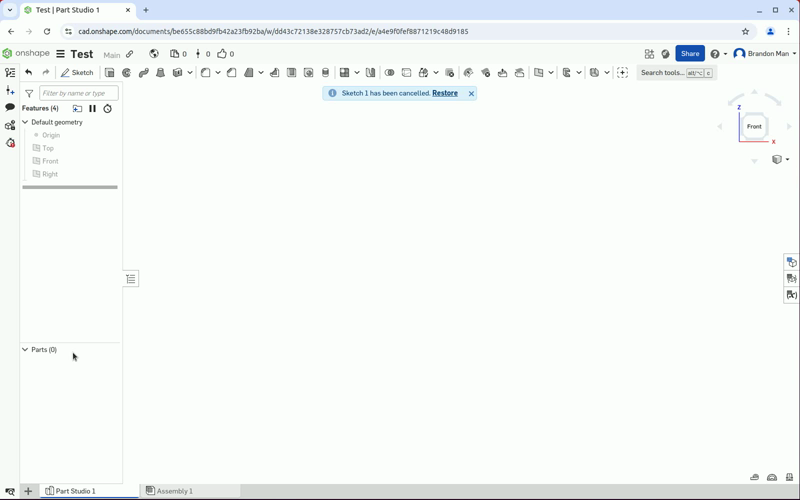
key(shift+s)
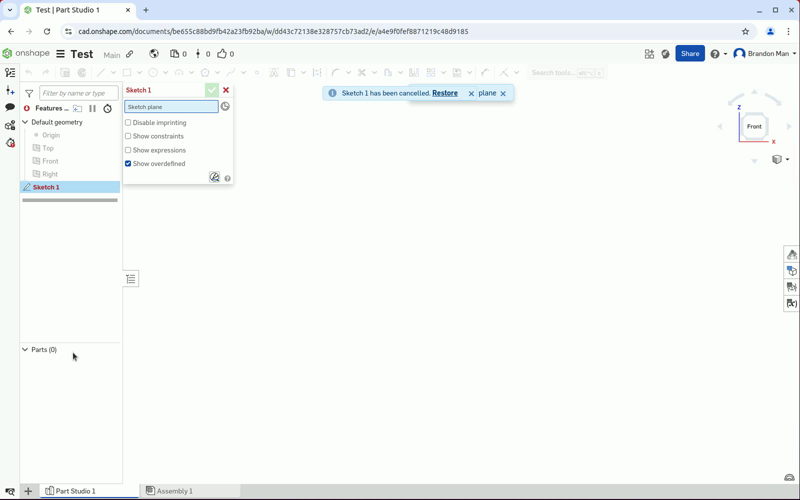
mouse_move(73, 163)
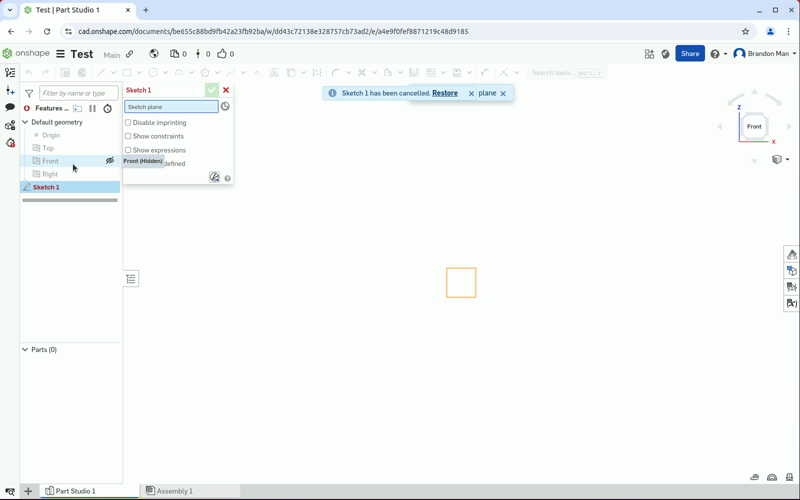
click(73, 163)
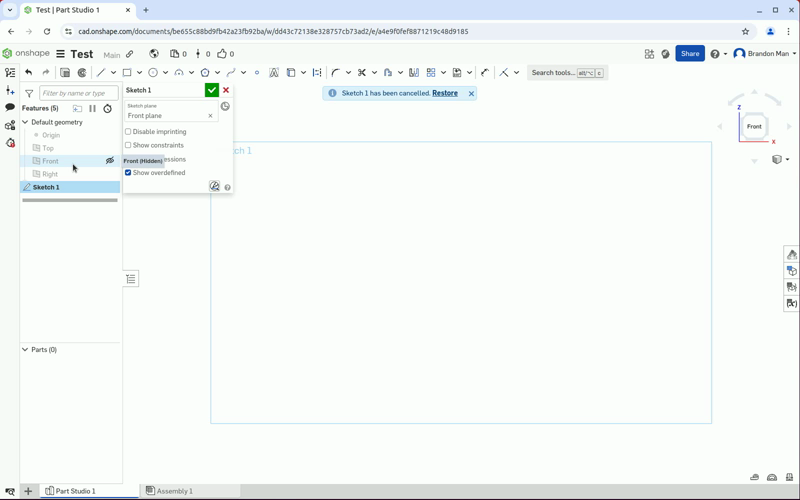
mouse_move(73, 352)
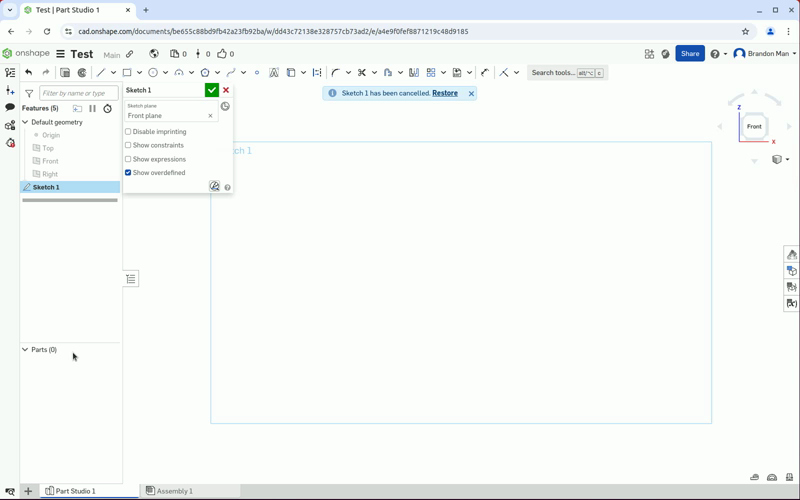
key(y)
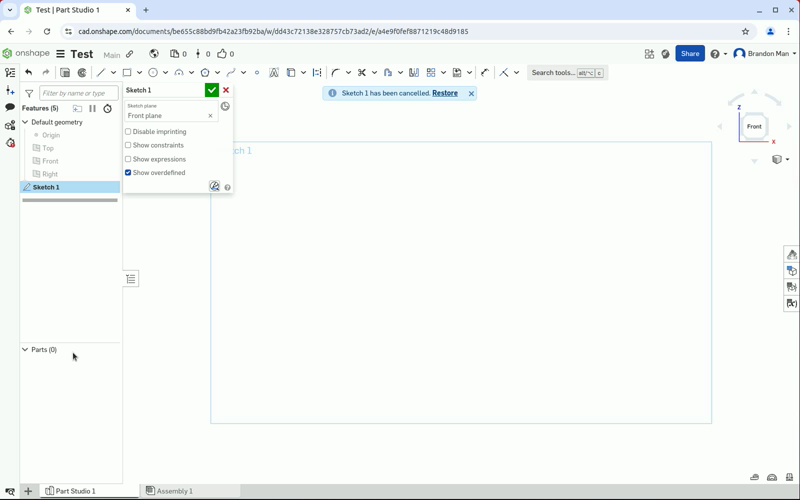
key(c)
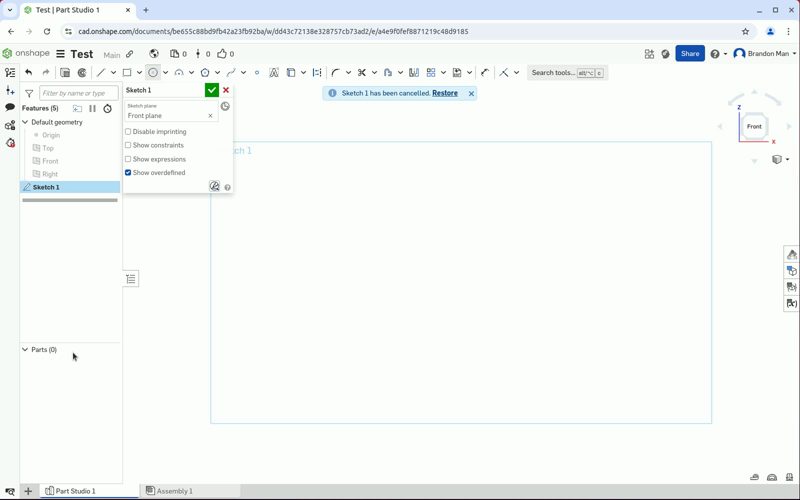
key_down(shift)
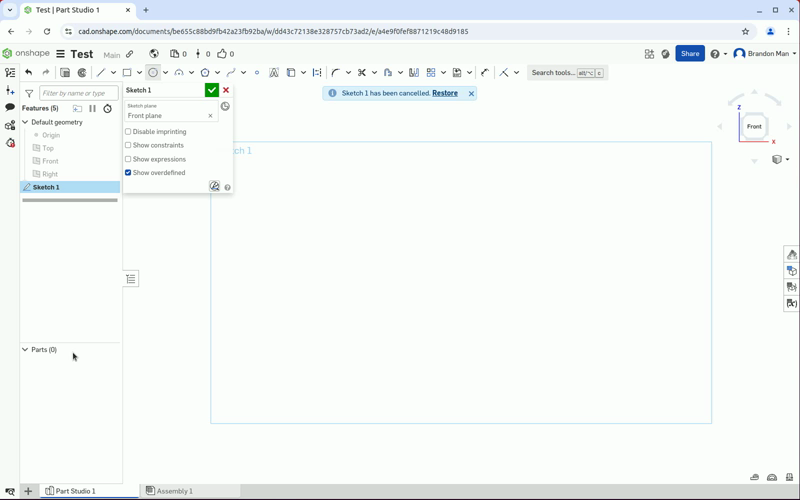
mouse_move(460, 282)
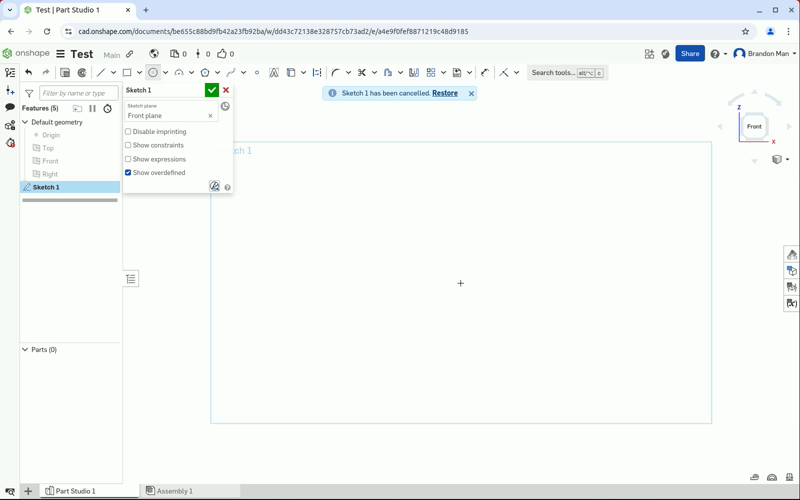
click(460, 282)
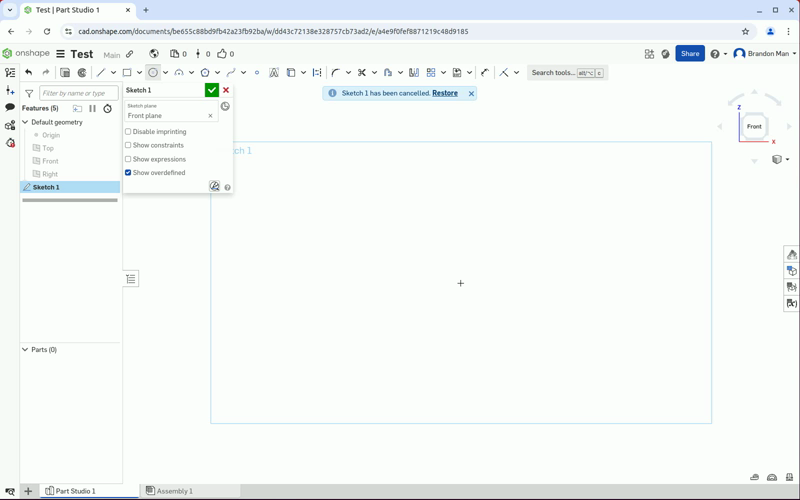
key_up(shift)
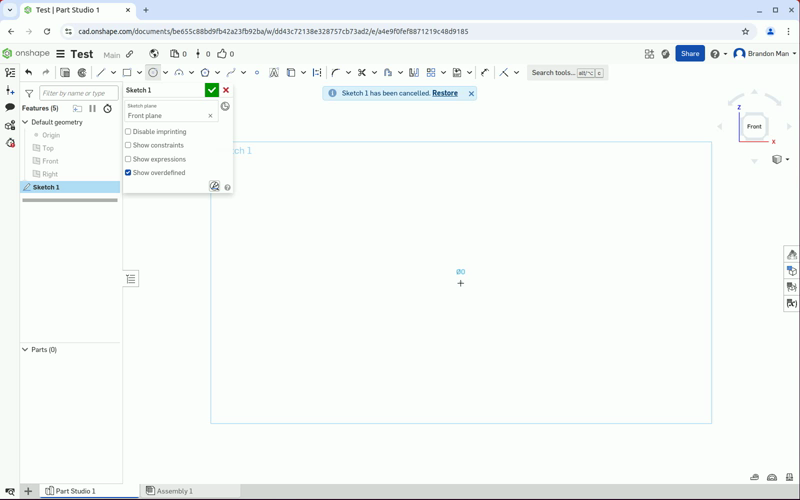
mouse_move(463, 282)
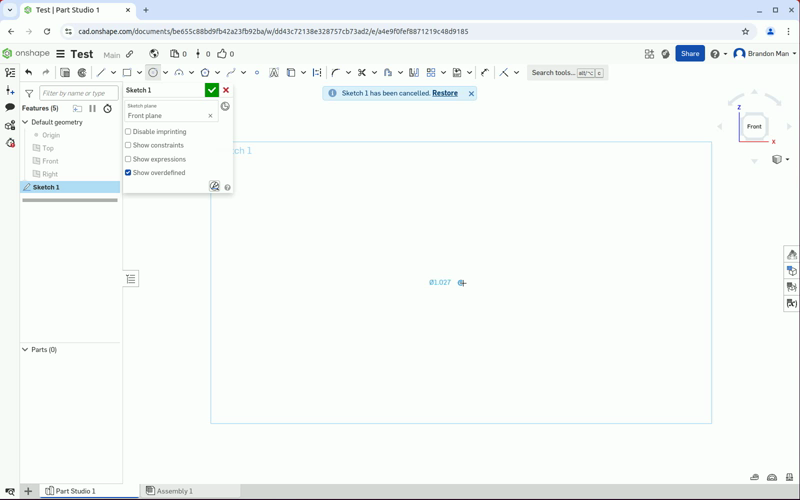
scroll(6)
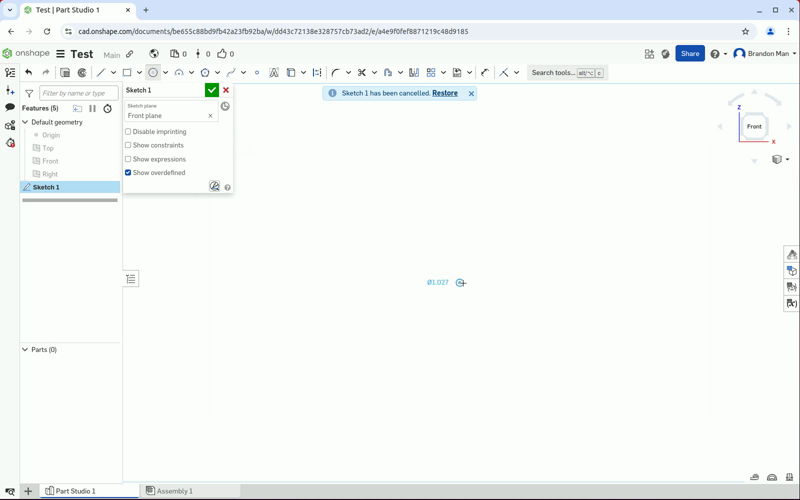
scroll(6)
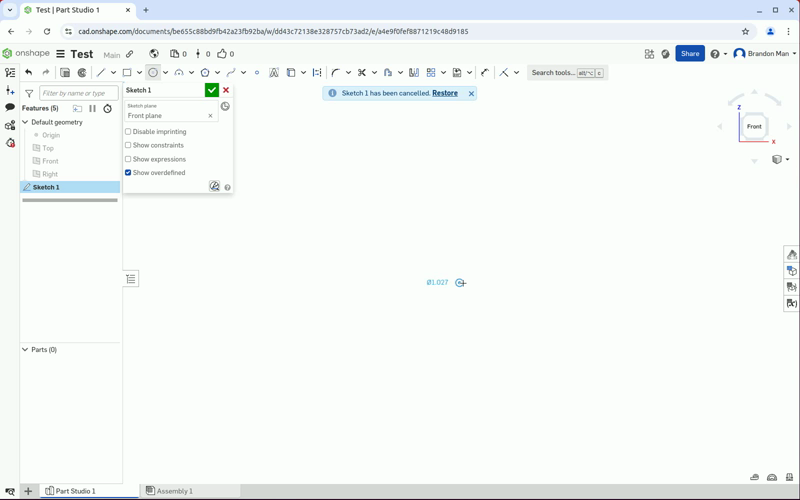
scroll(6)
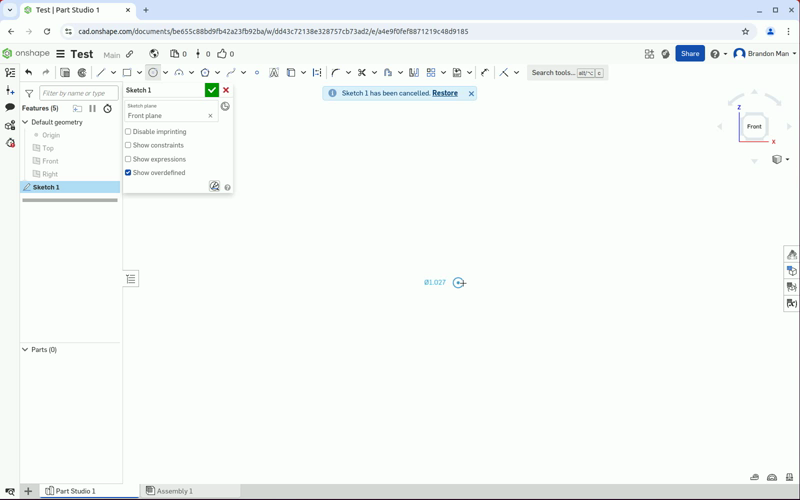
scroll(6)
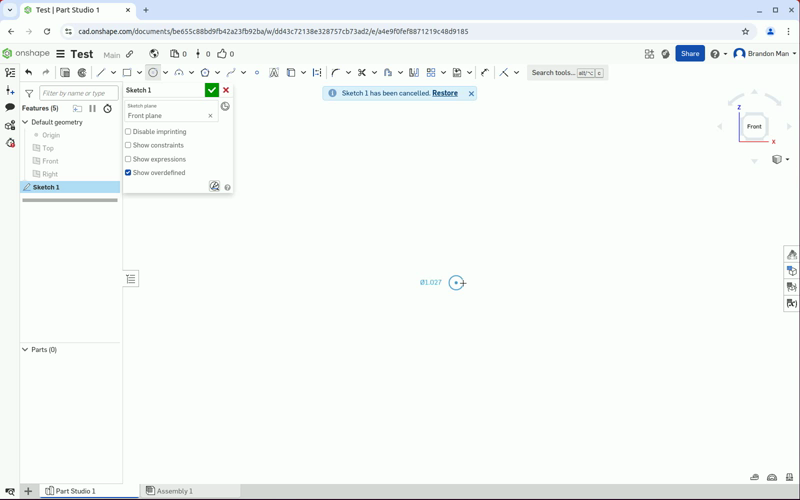
scroll(6)
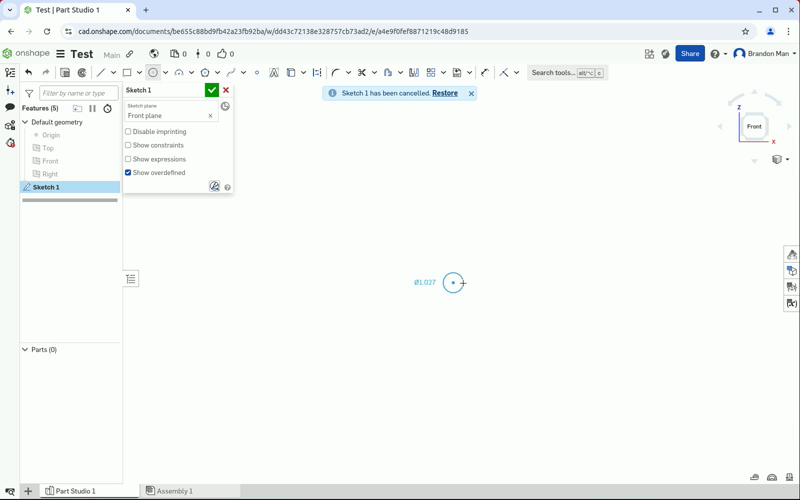
scroll(6)
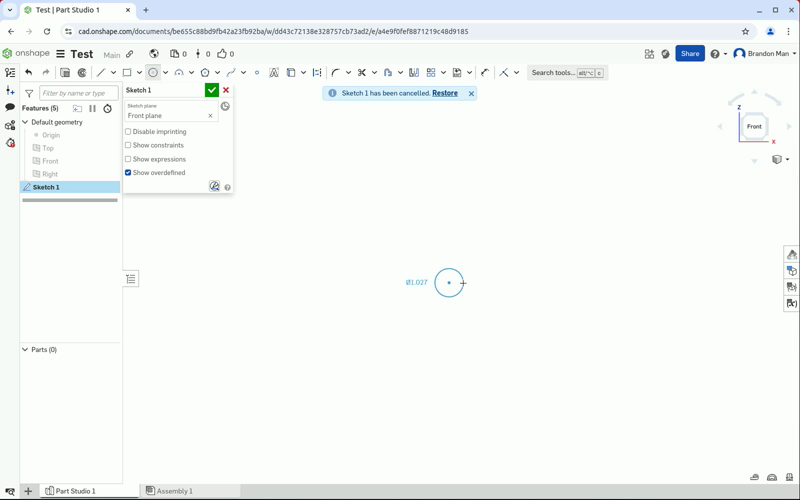
scroll(6)
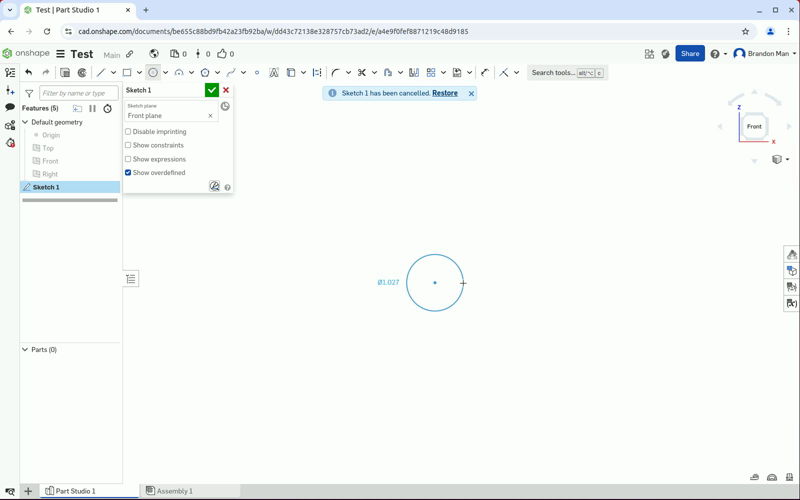
click(463, 282)
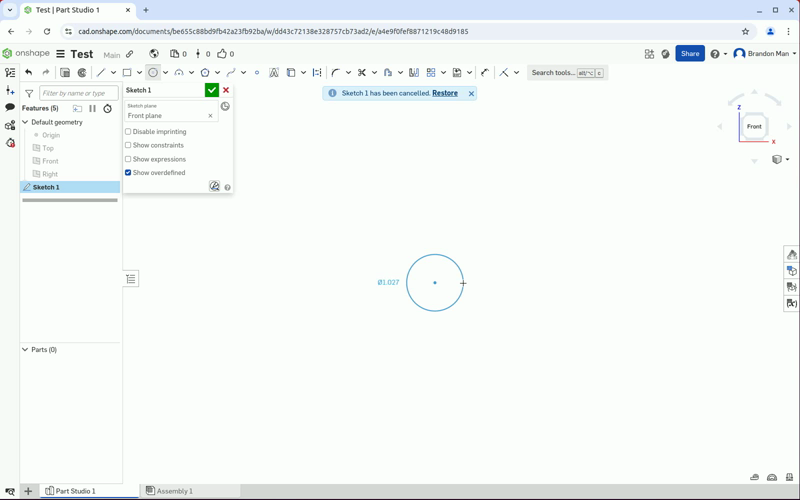
scroll(-6)
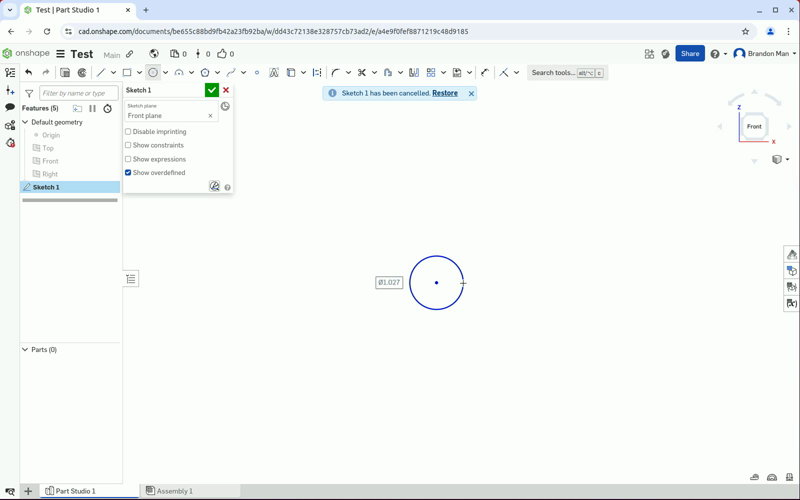
scroll(-6)
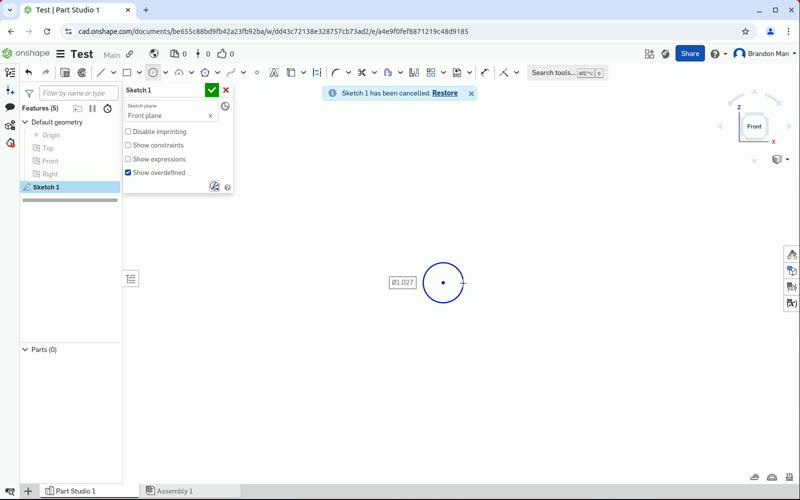
scroll(-6)
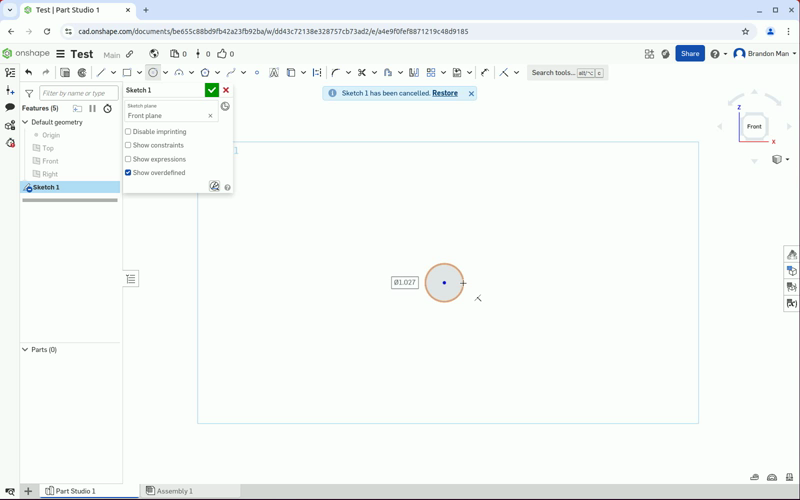
scroll(-6)
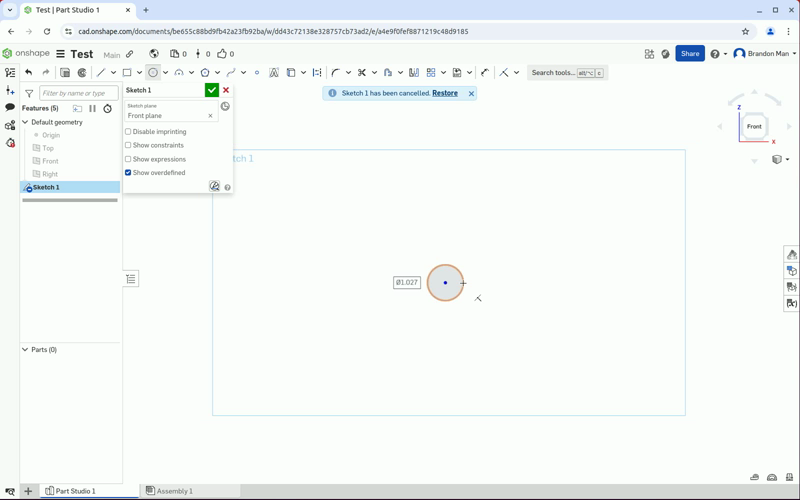
scroll(-6)
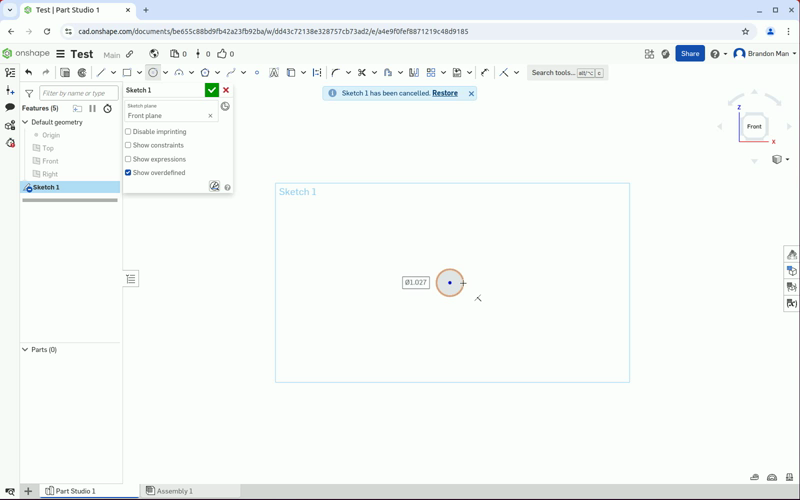
scroll(-6)
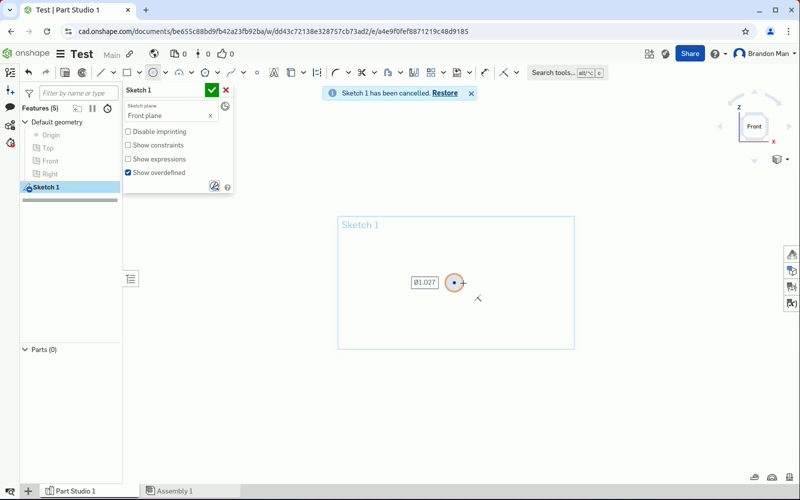
scroll(-6)
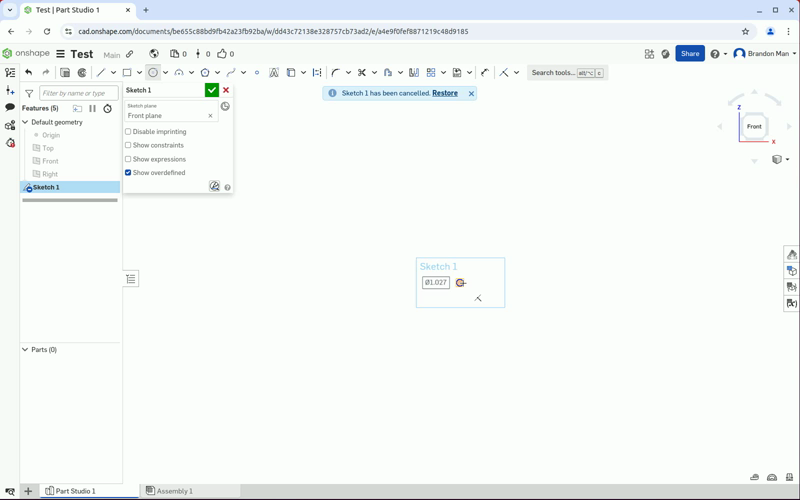
key(esc)
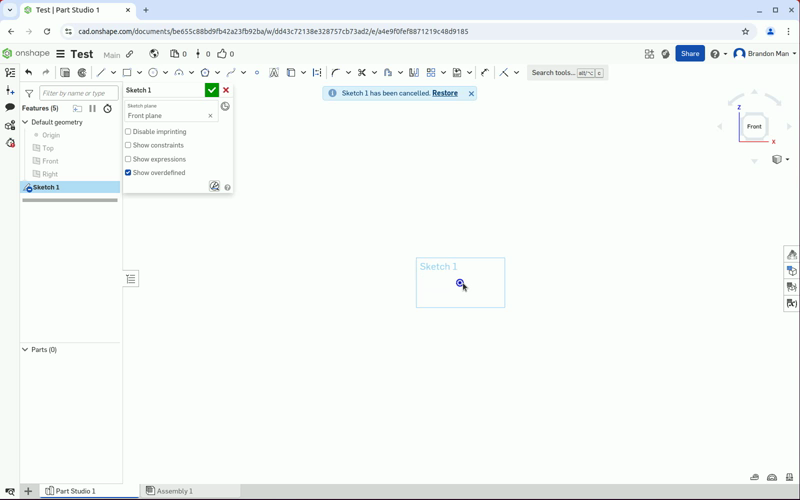
mouse_move(460, 283)
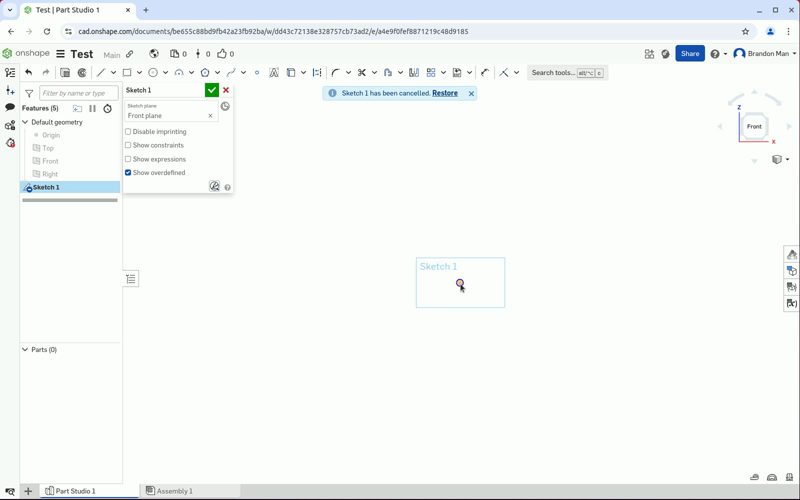
scroll(6)
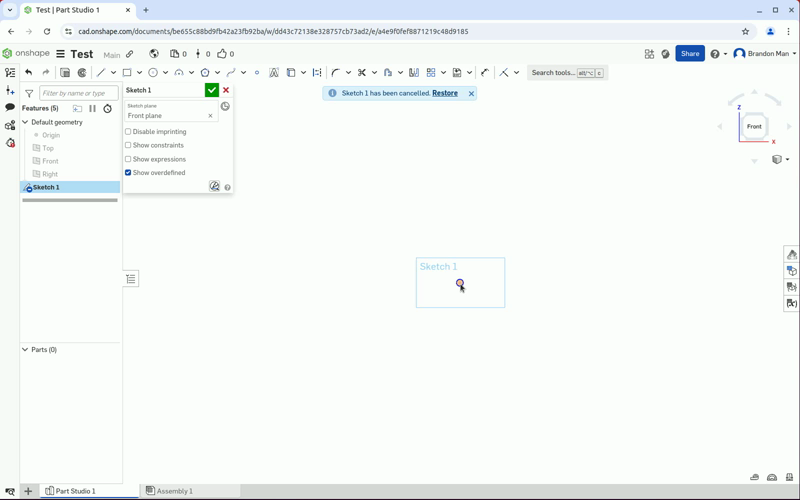
scroll(6)
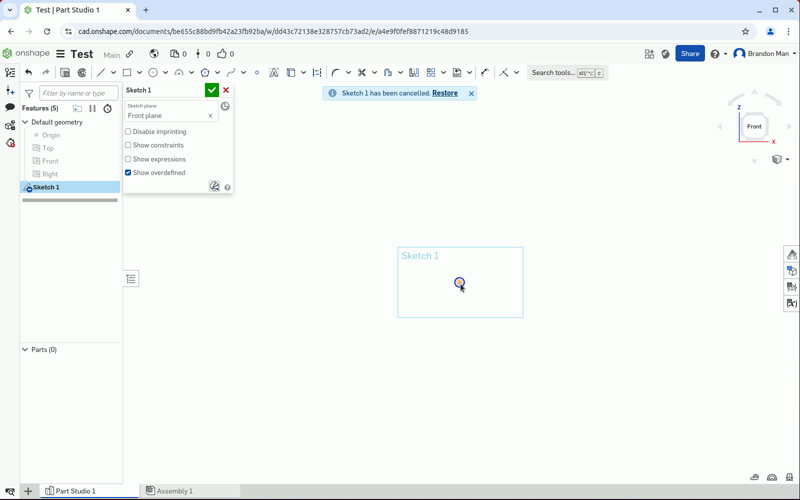
scroll(6)
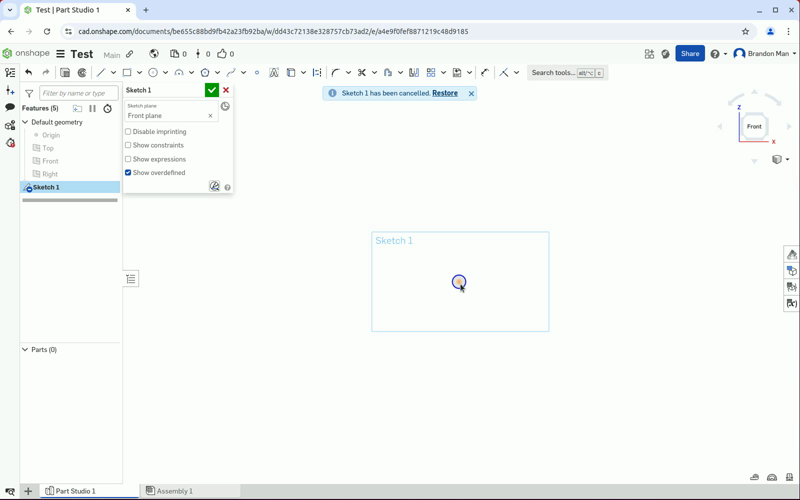
scroll(6)
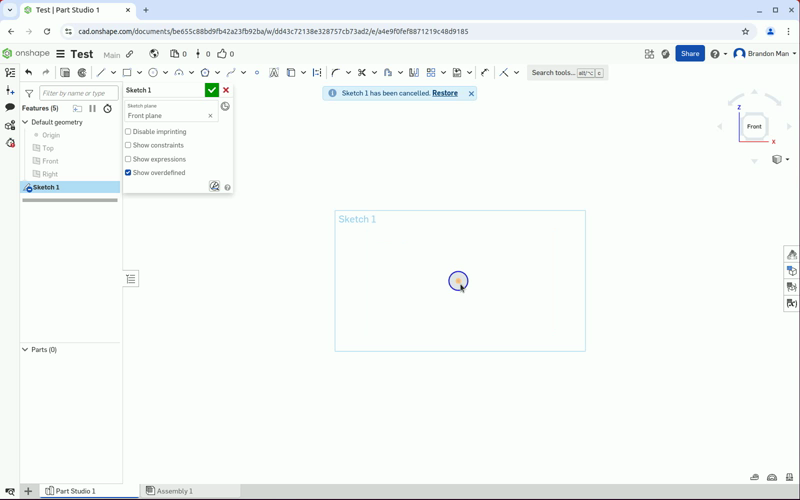
scroll(6)
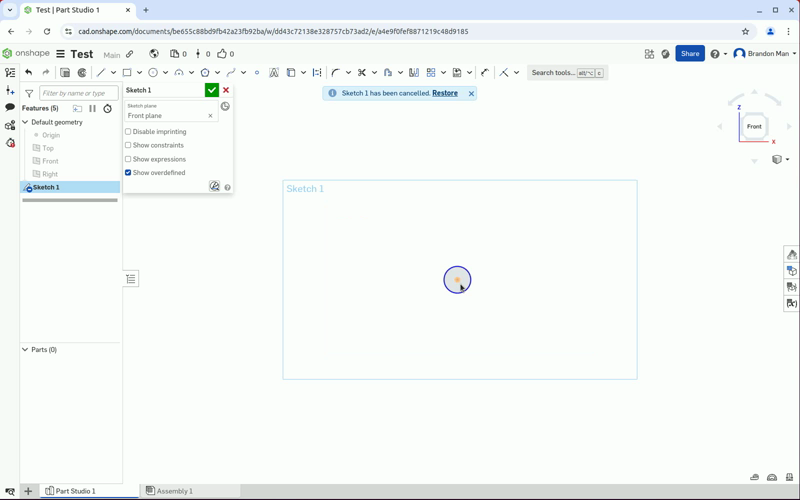
scroll(6)
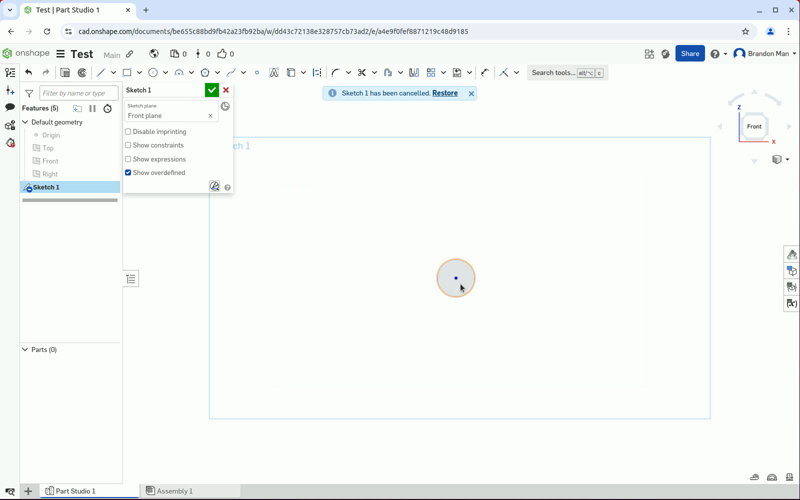
scroll(6)
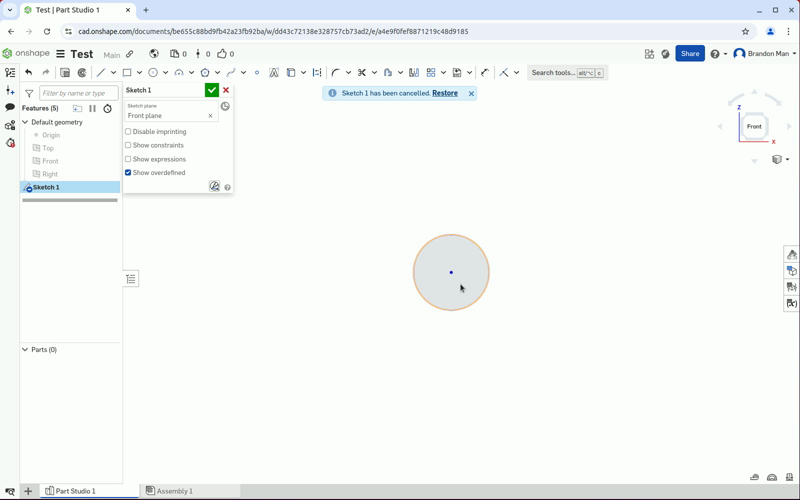
click(460, 283)
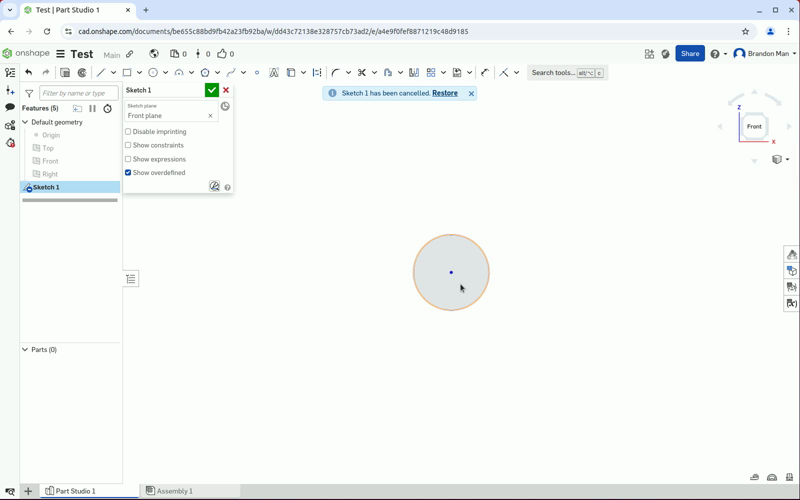
scroll(-6)
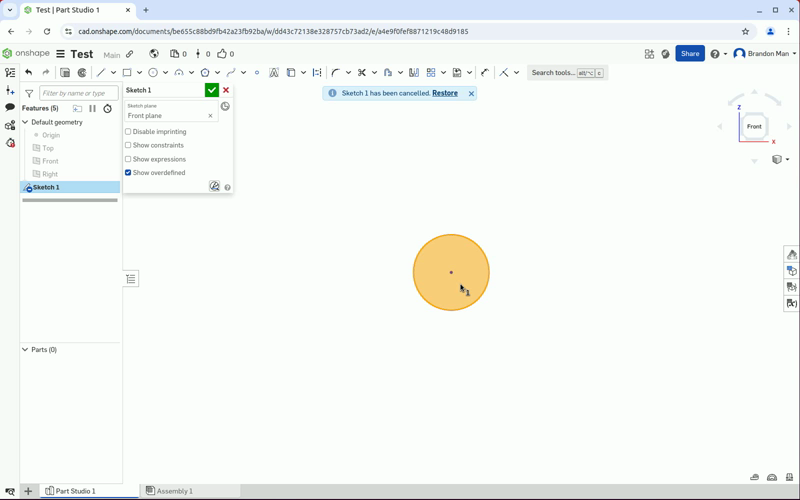
scroll(-6)
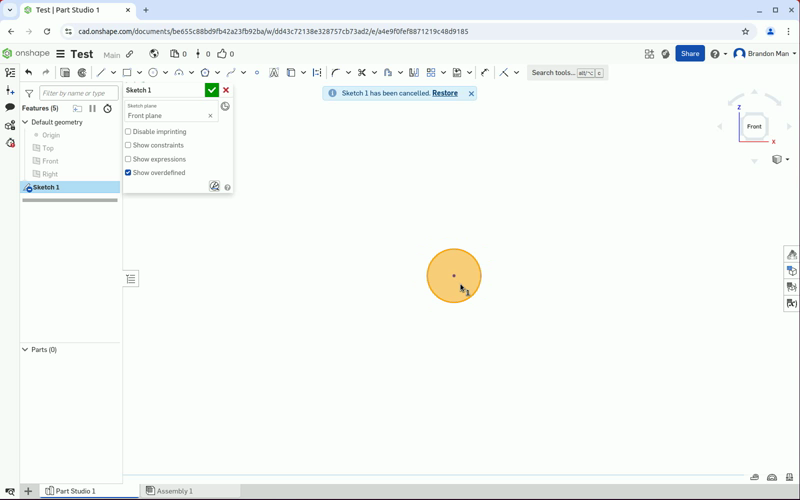
scroll(-6)
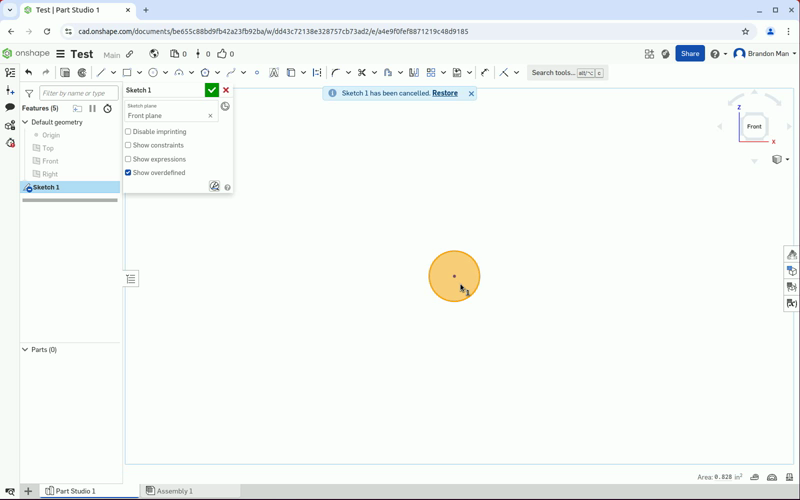
scroll(-6)
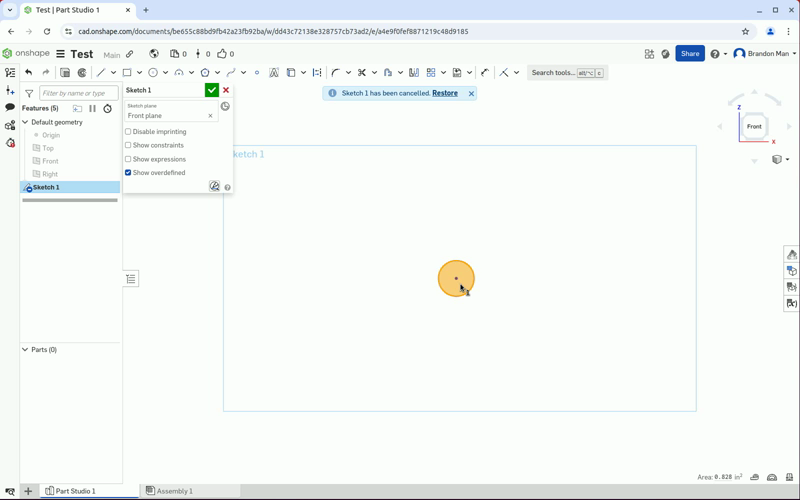
scroll(-6)
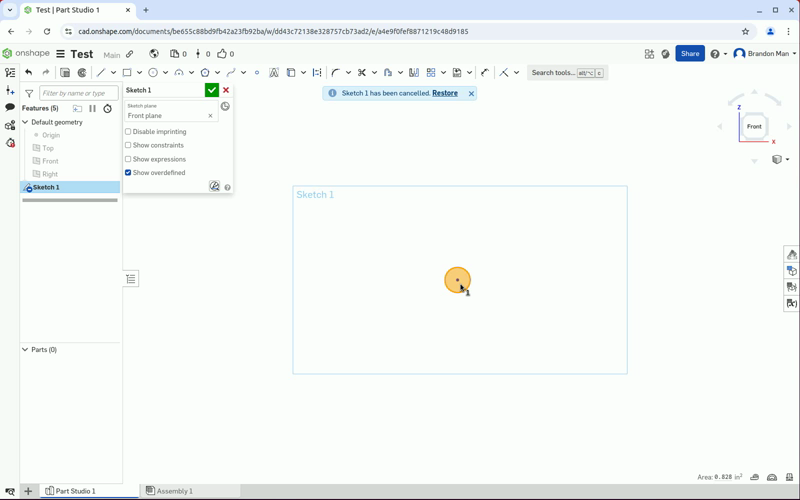
scroll(-6)
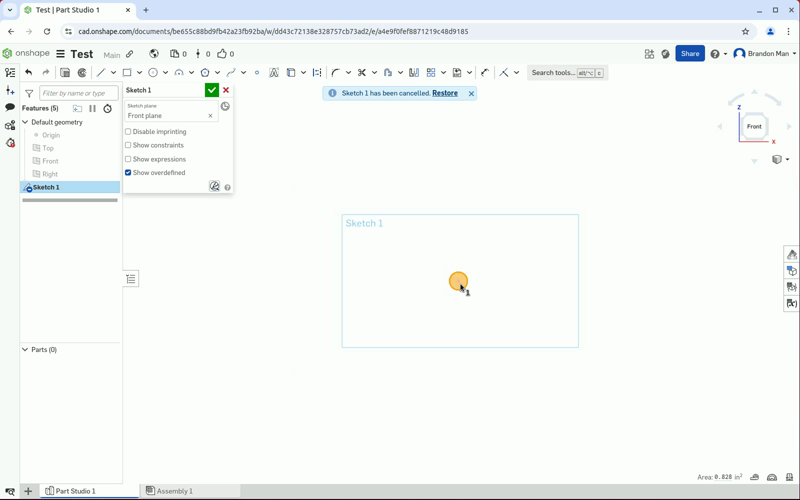
scroll(-6)
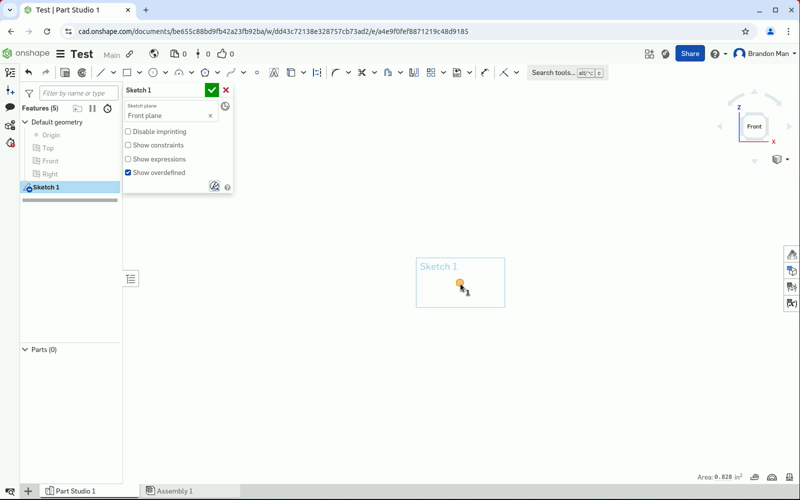
mouse_move(73, 352)
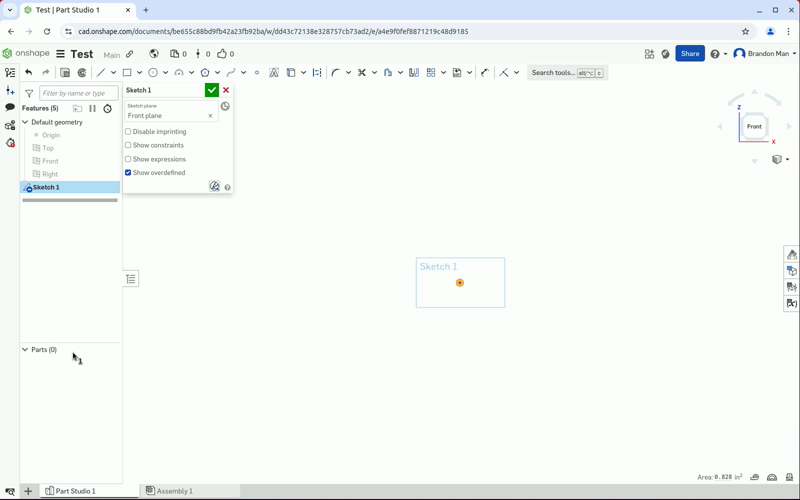
key(shift+y)
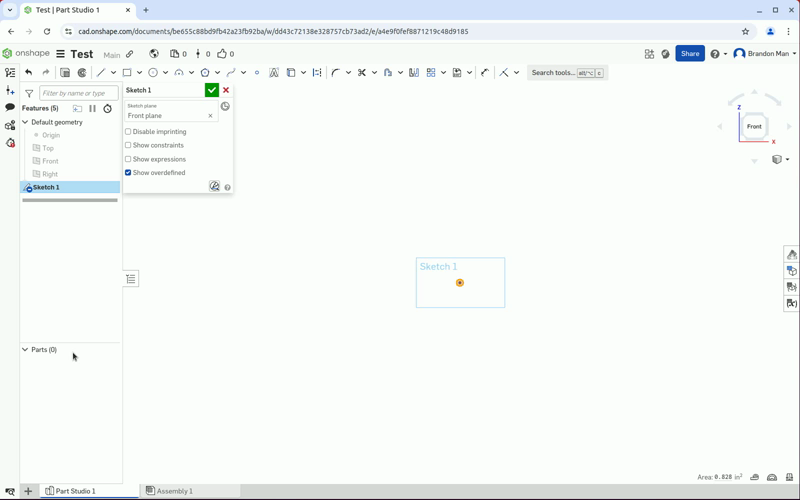
key(shift+e)
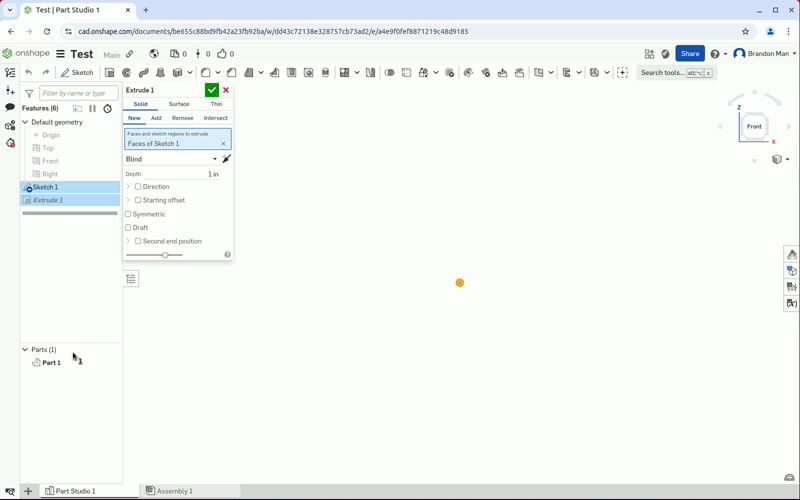
mouse_move(143, 106)
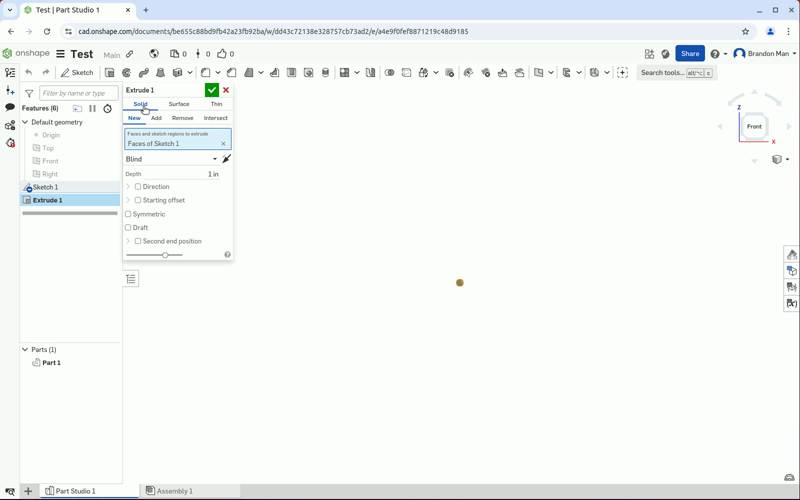
click(143, 106)
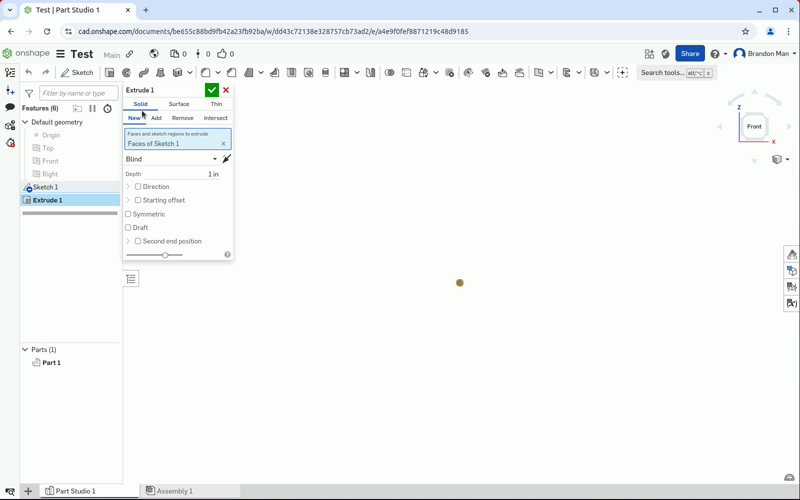
mouse_move(137, 120)
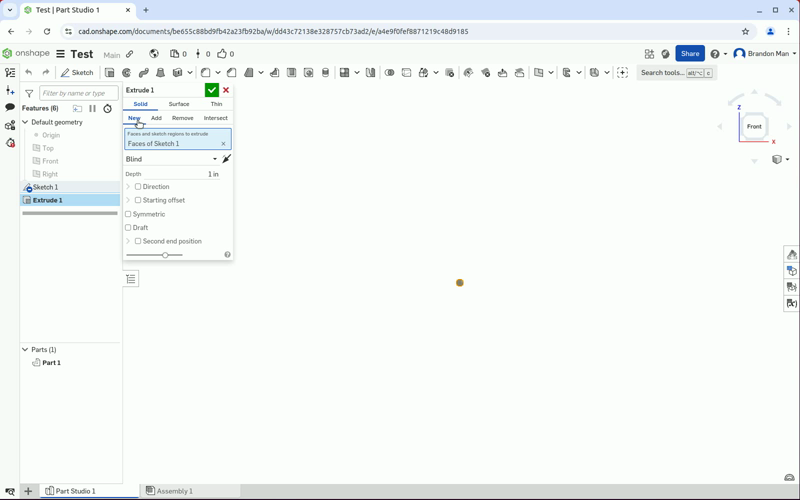
click(137, 120)
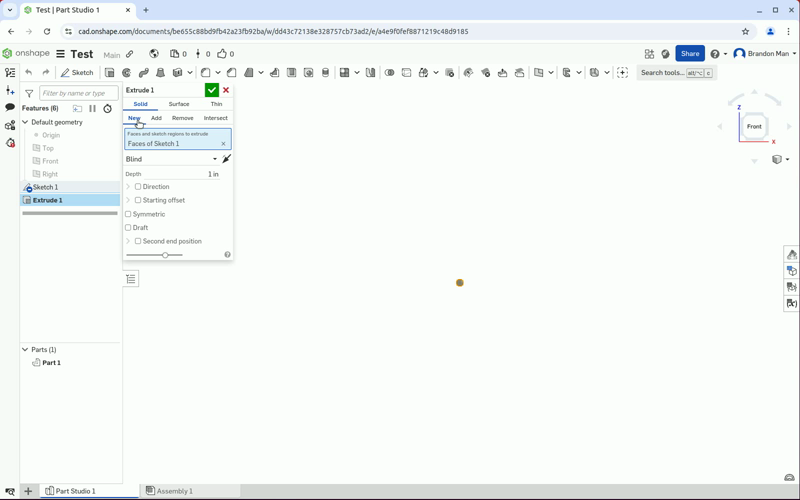
key(tab, 4)
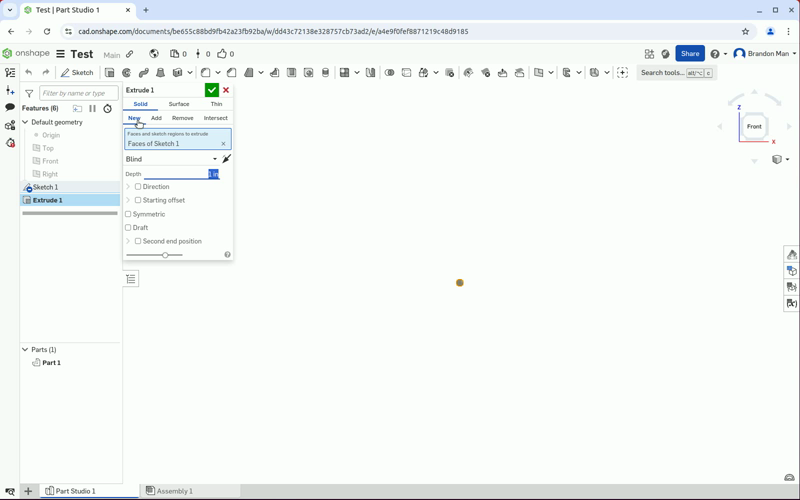
text(18.053)
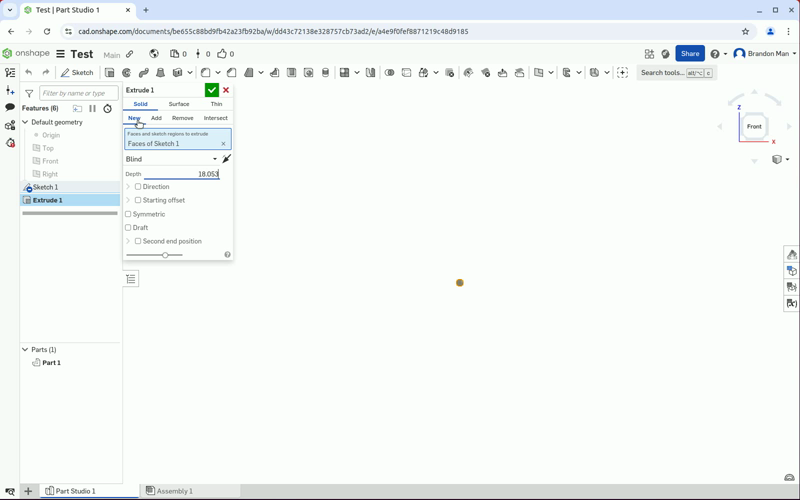
key(enter)
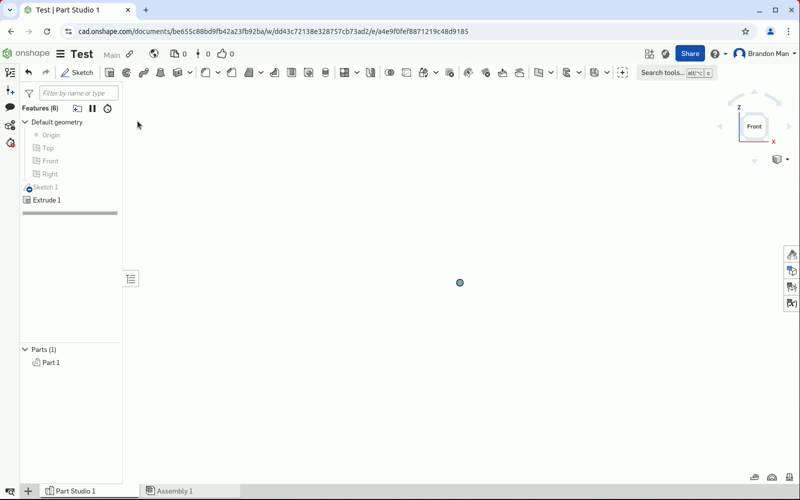
key(shift+h)
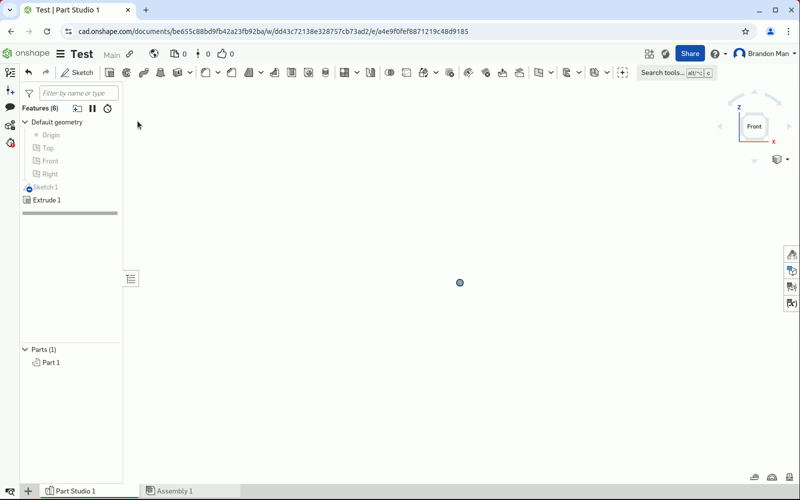
key(shift+h)
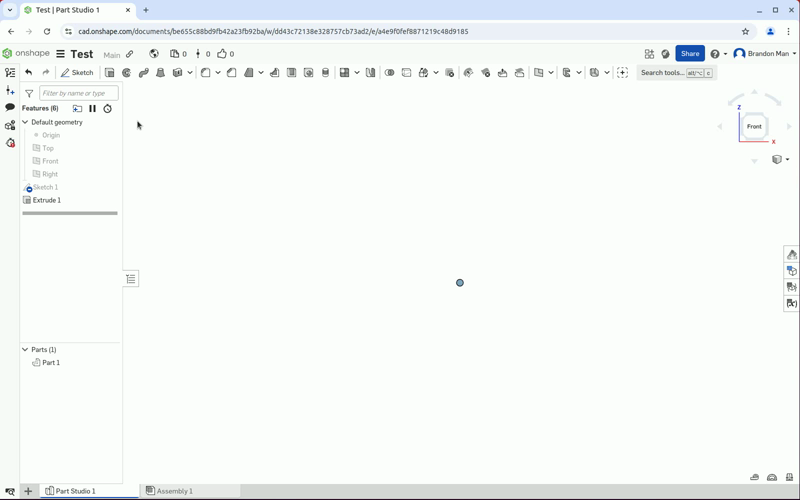
mouse_move(73, 189)
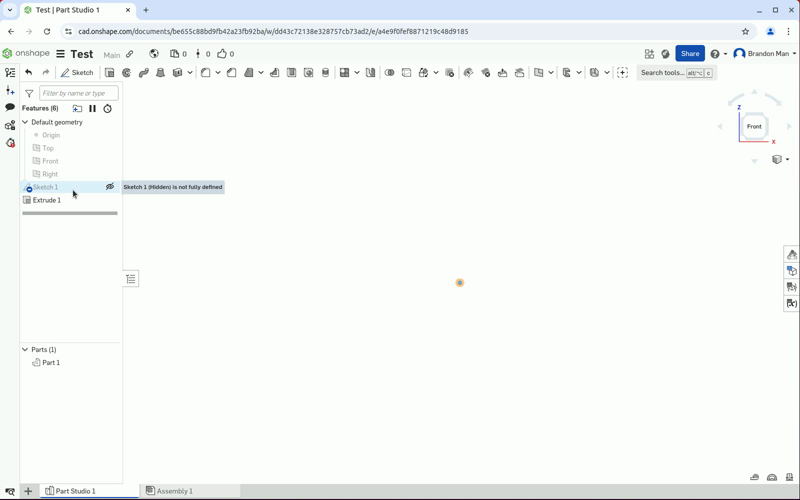
click(73, 189)
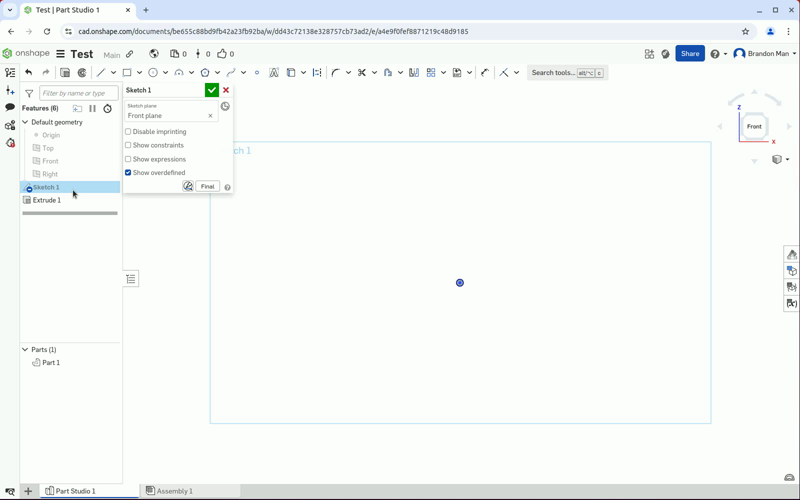
mouse_move(229, 92)
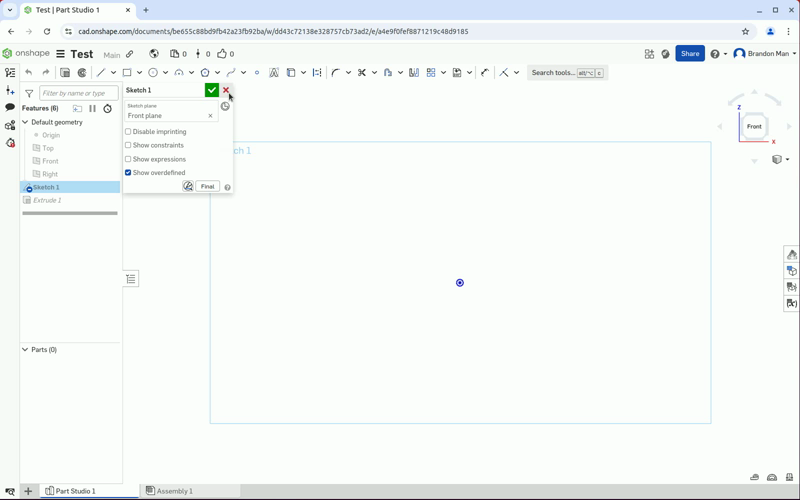
click(229, 92)
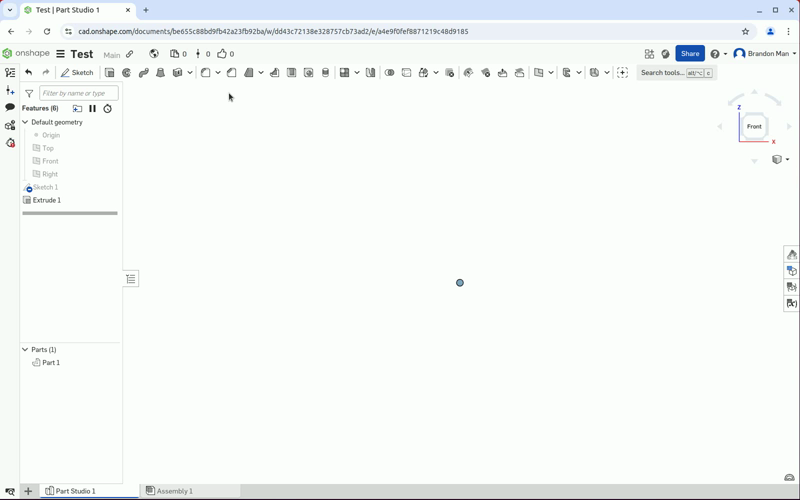
mouse_move(73, 352)
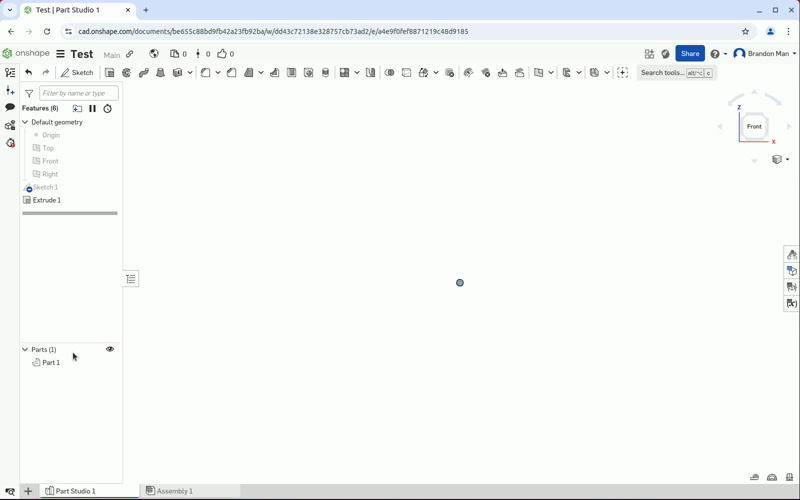
key(y)
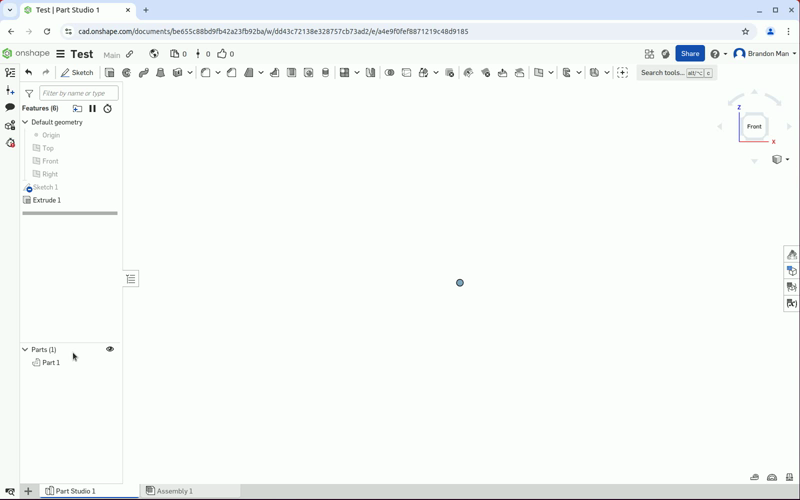
key(shift+p)
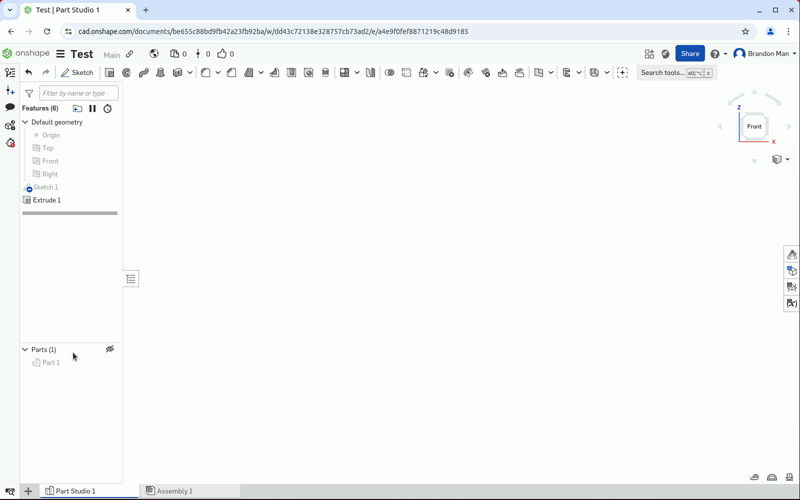
key(space)
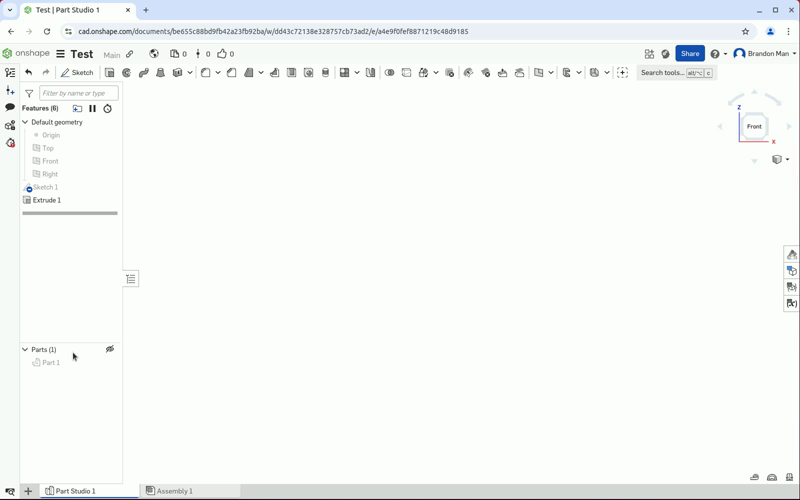
key_down(shift)
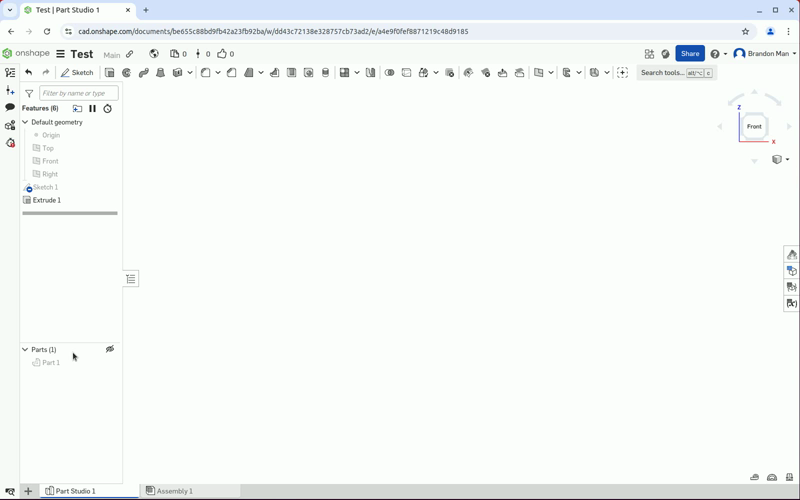
key(left)
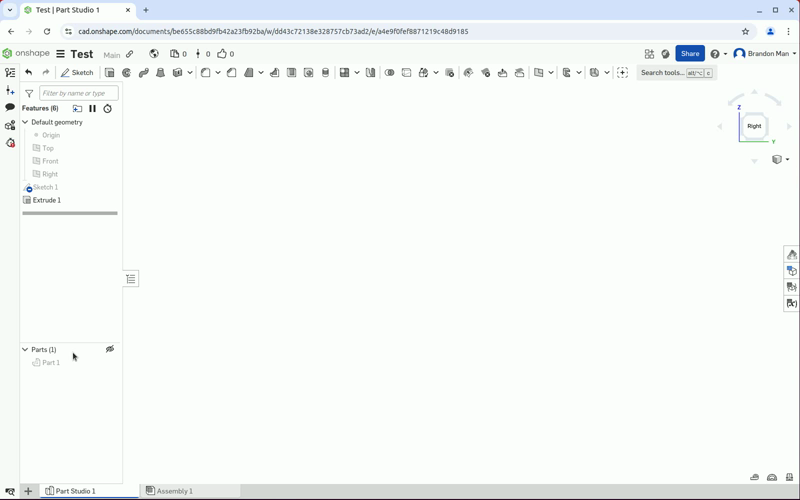
key_up(shift)
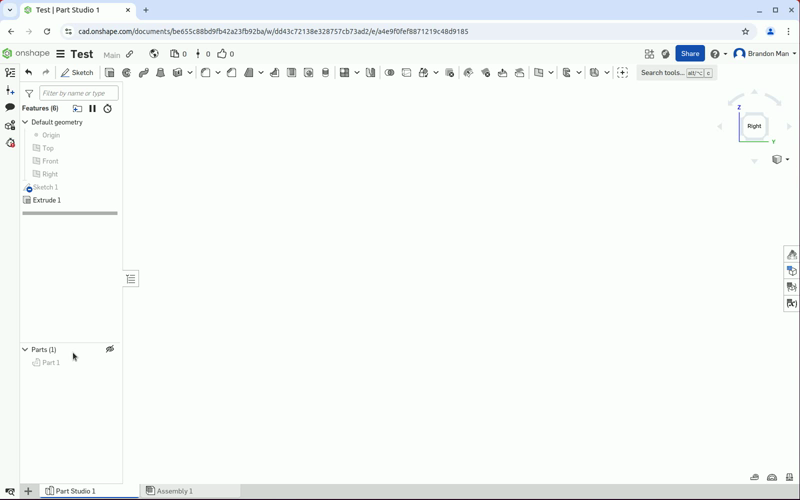
mouse_move(73, 352)
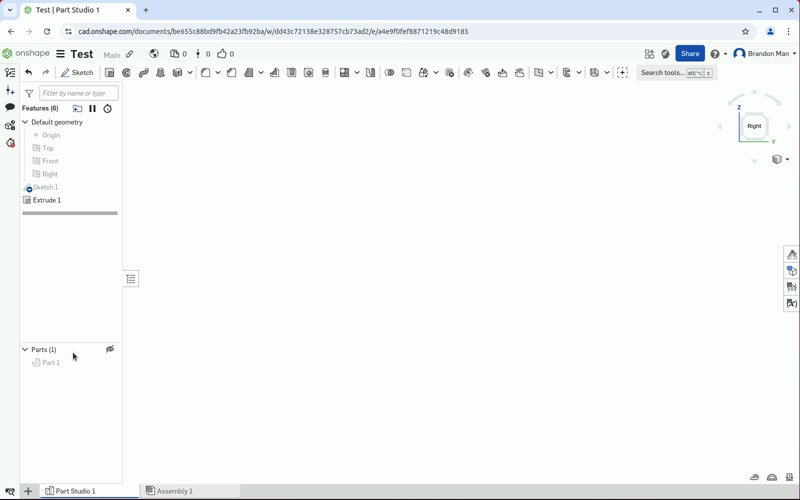
key(shift+y)
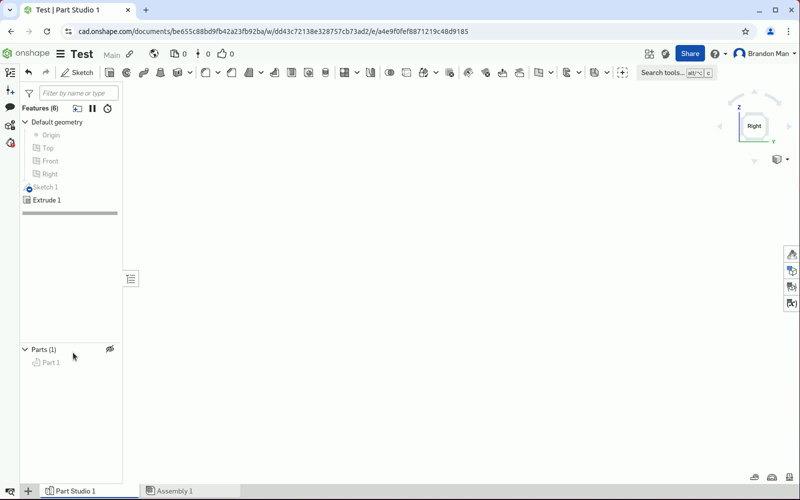
key(shift+s)
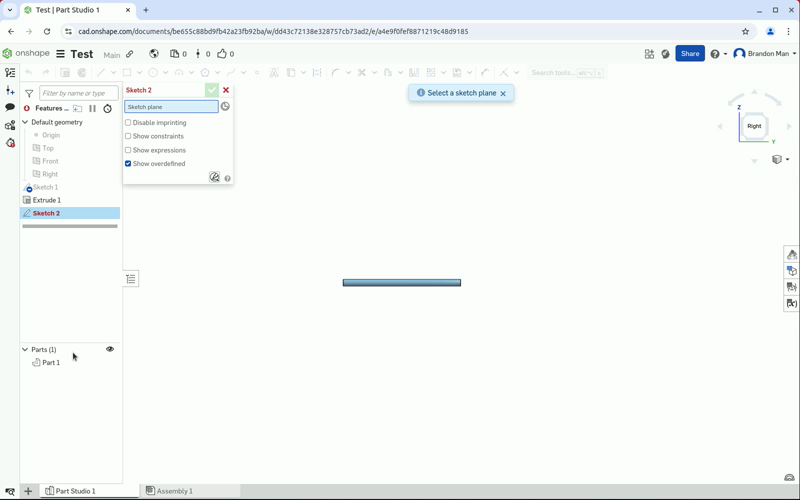
mouse_move(73, 176)
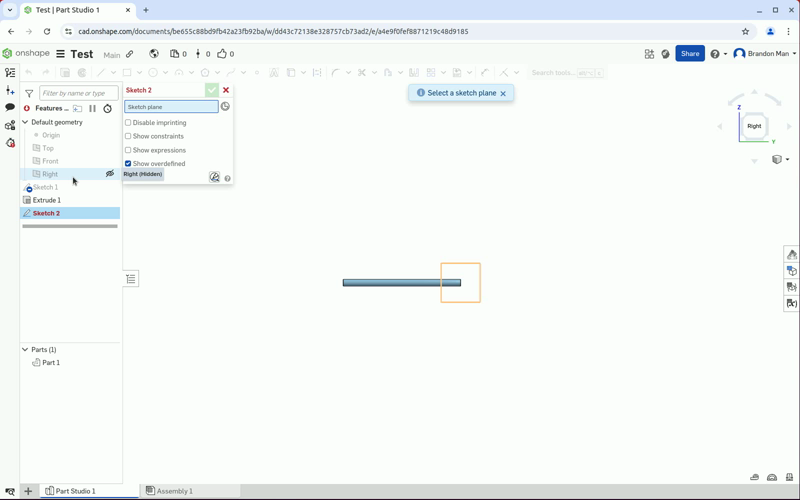
click(73, 176)
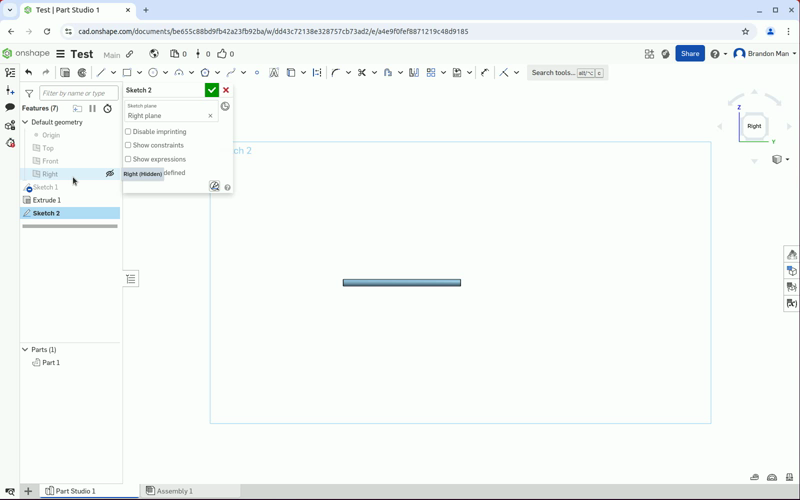
mouse_move(73, 352)
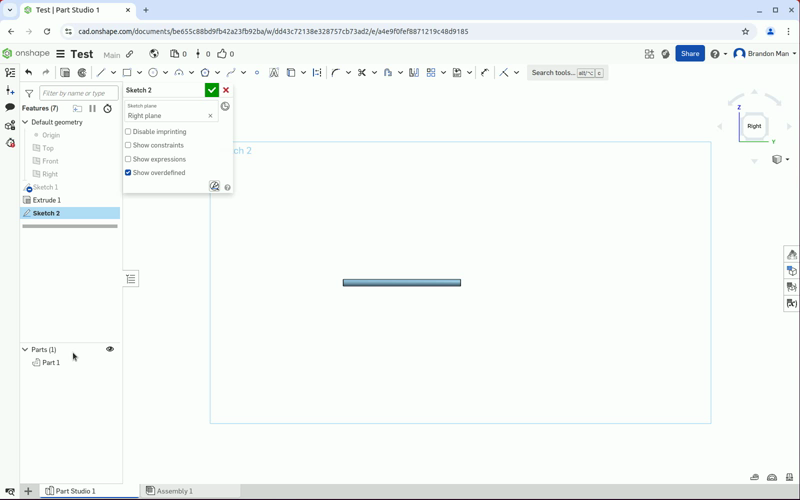
key(y)
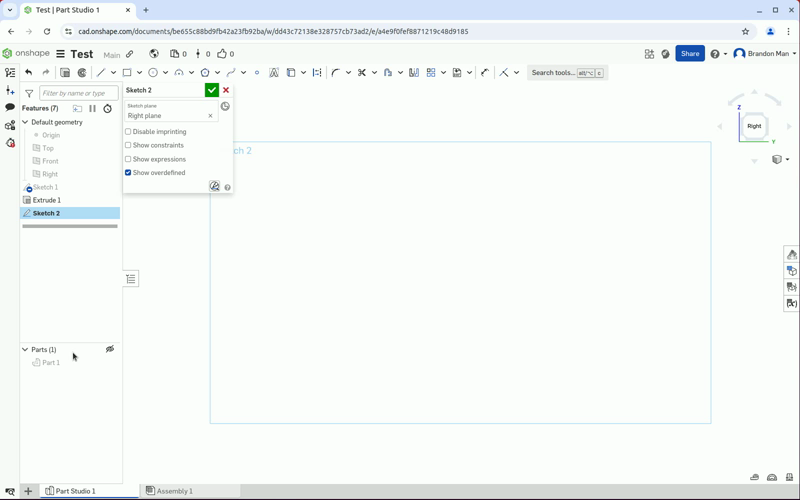
key(c)
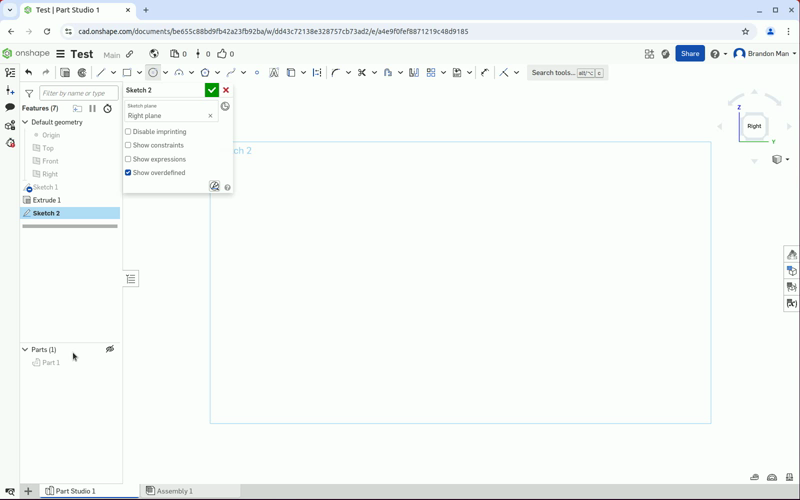
key_down(shift)
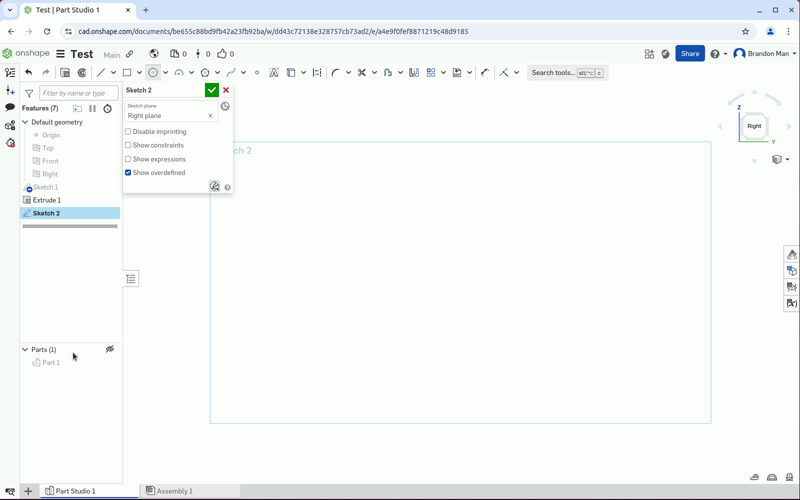
mouse_move(372, 282)
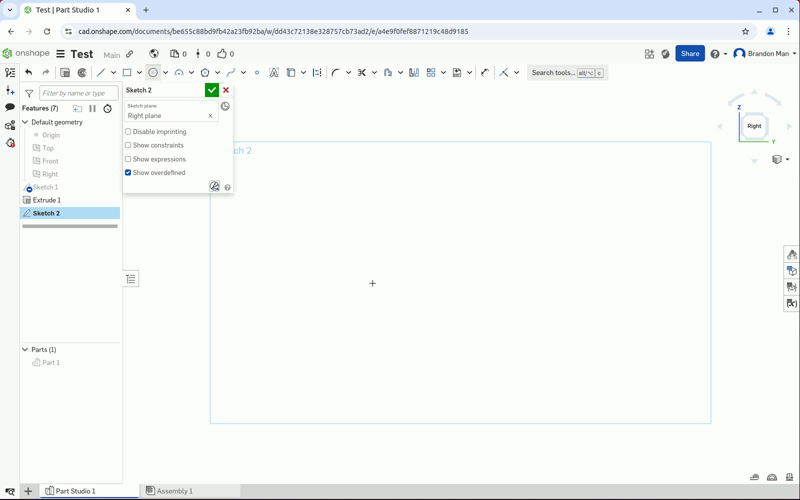
click(372, 282)
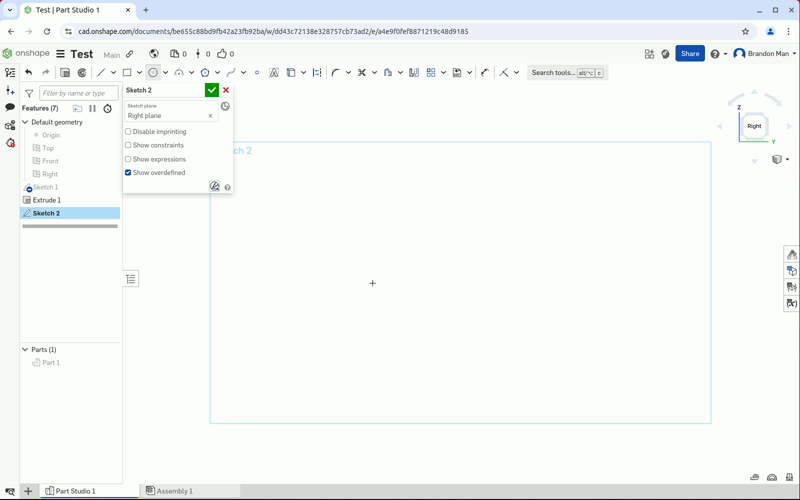
key_up(shift)
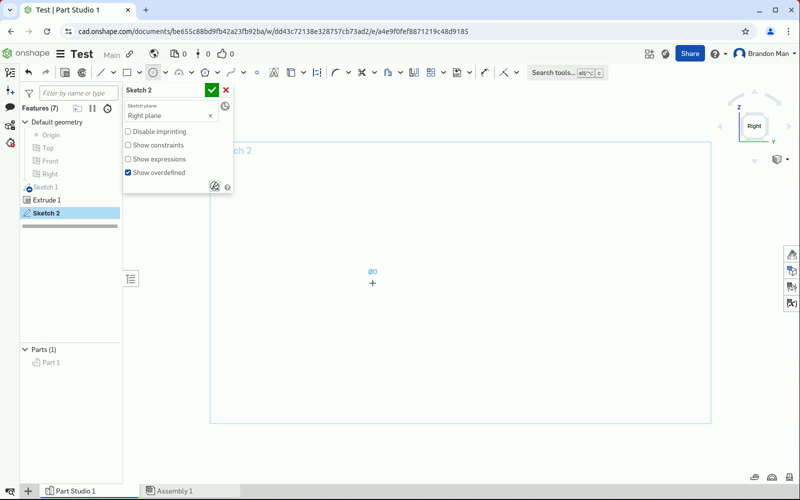
mouse_move(375, 282)
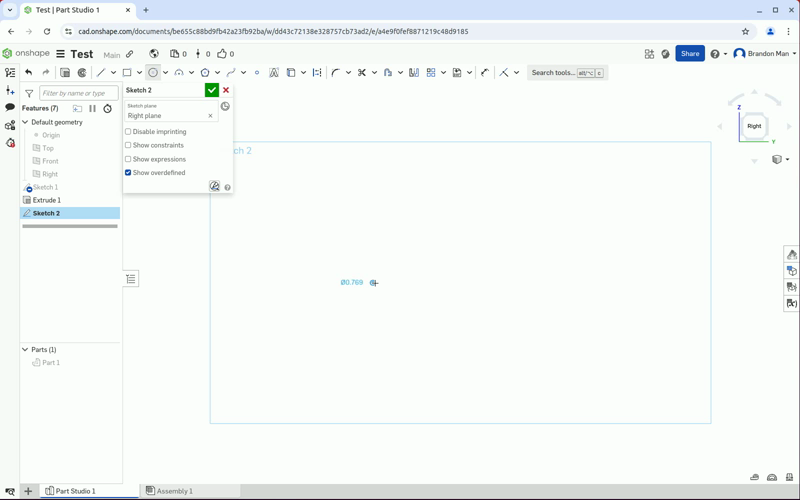
scroll(6)
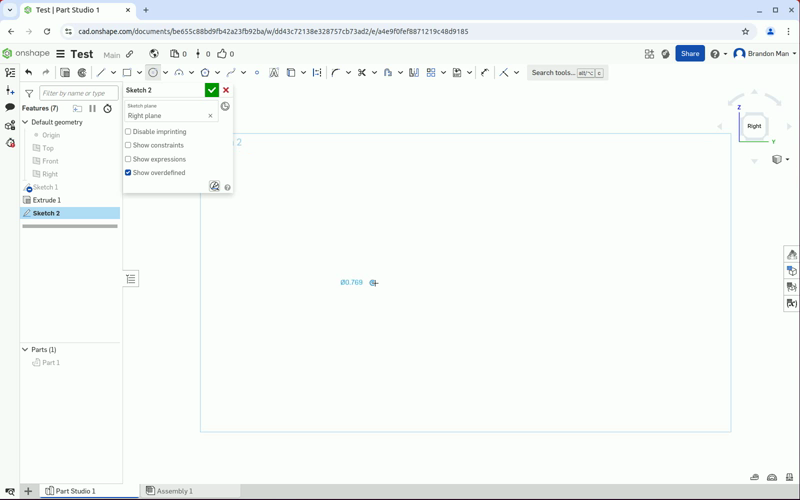
scroll(6)
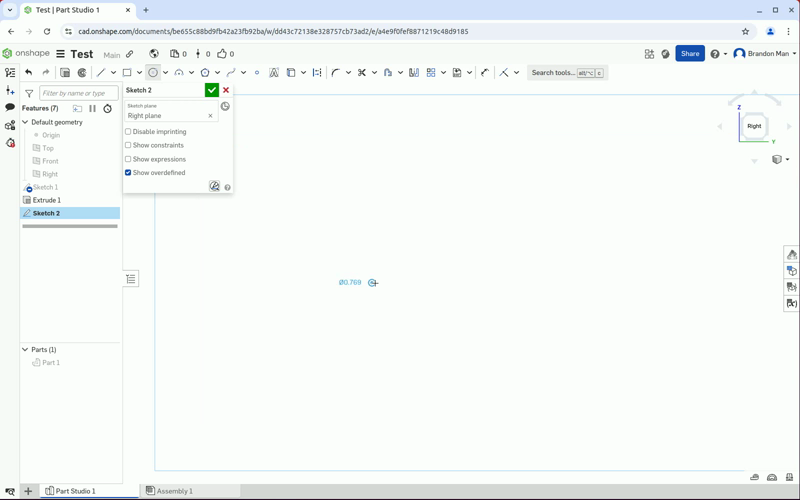
scroll(6)
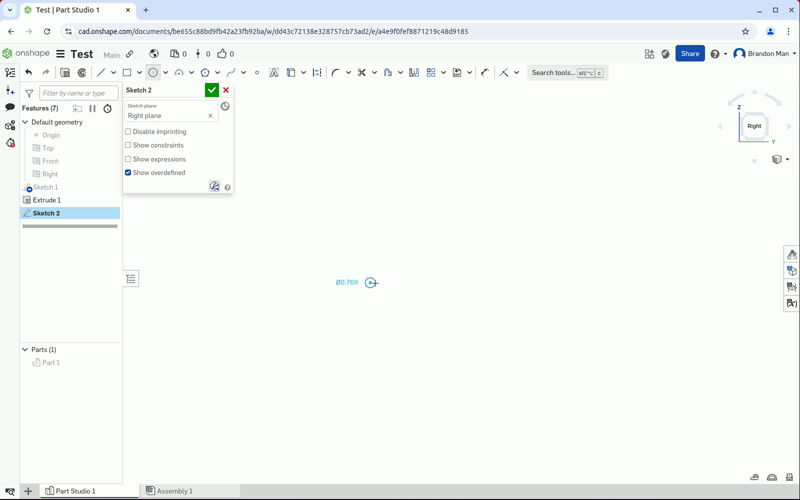
scroll(6)
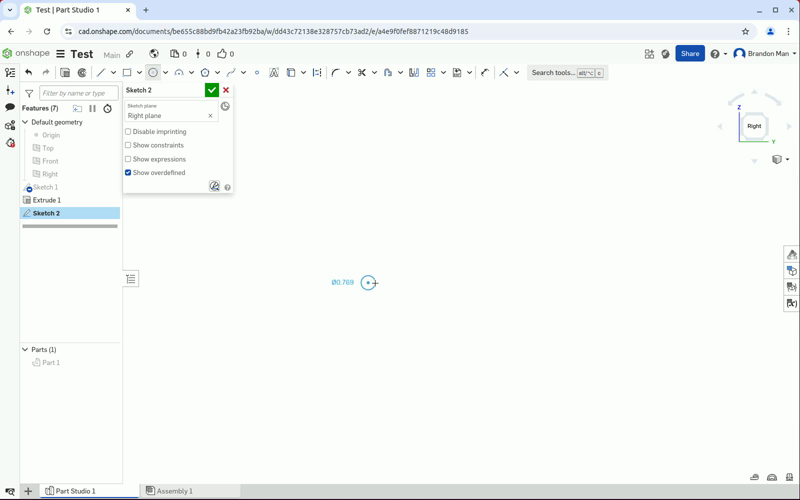
scroll(6)
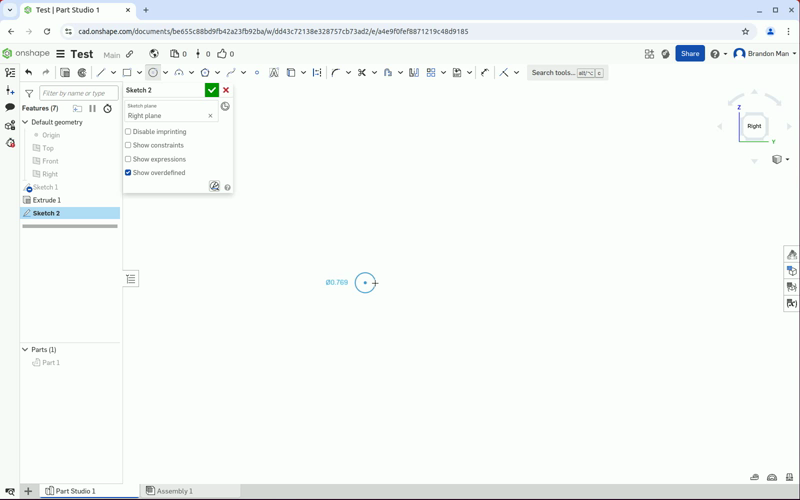
scroll(6)
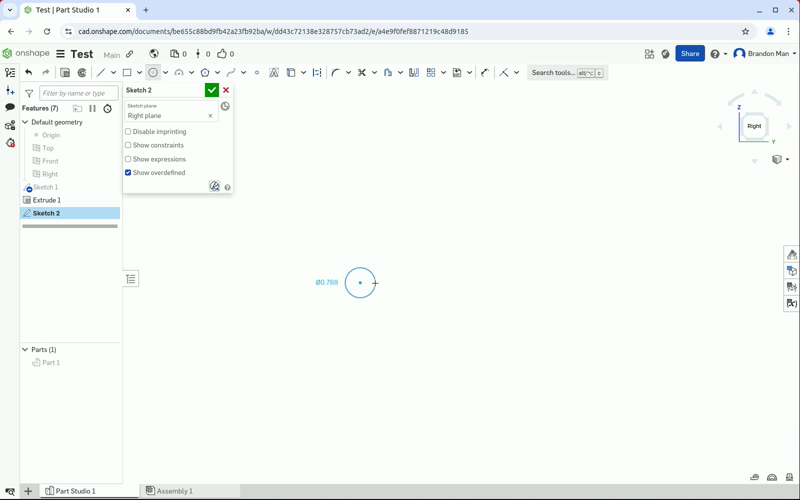
scroll(6)
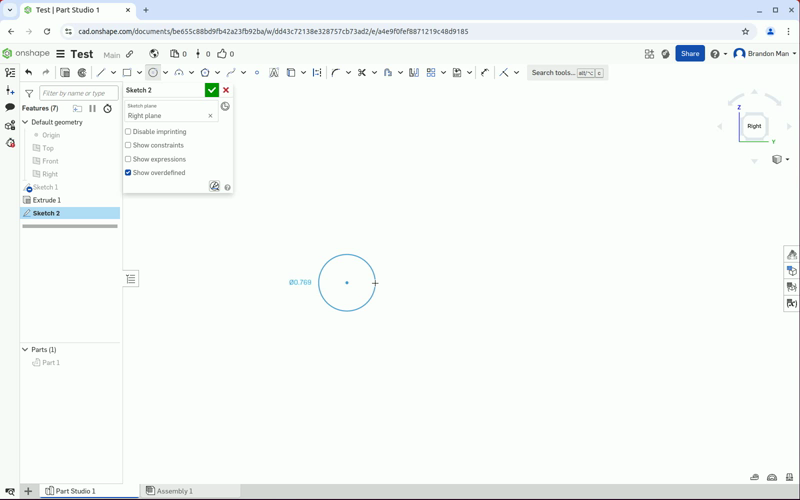
click(375, 282)
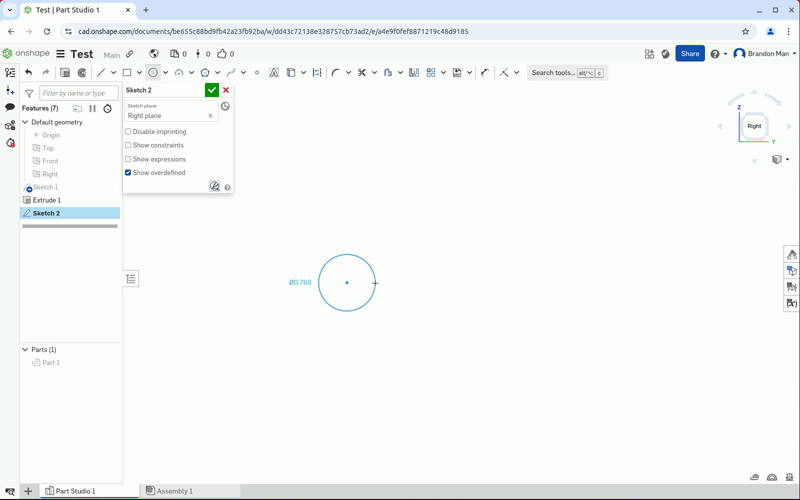
scroll(-6)
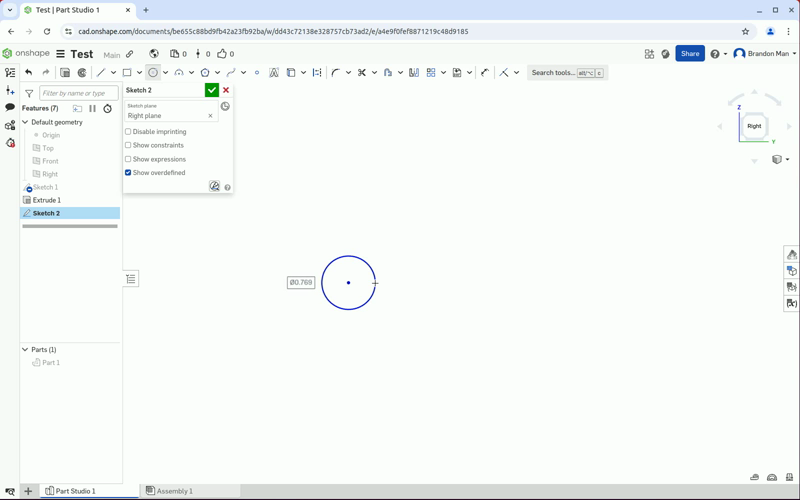
scroll(-6)
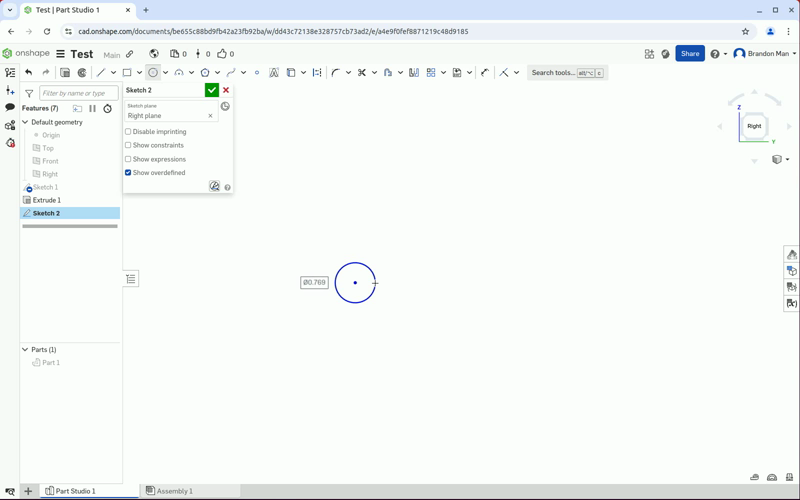
scroll(-6)
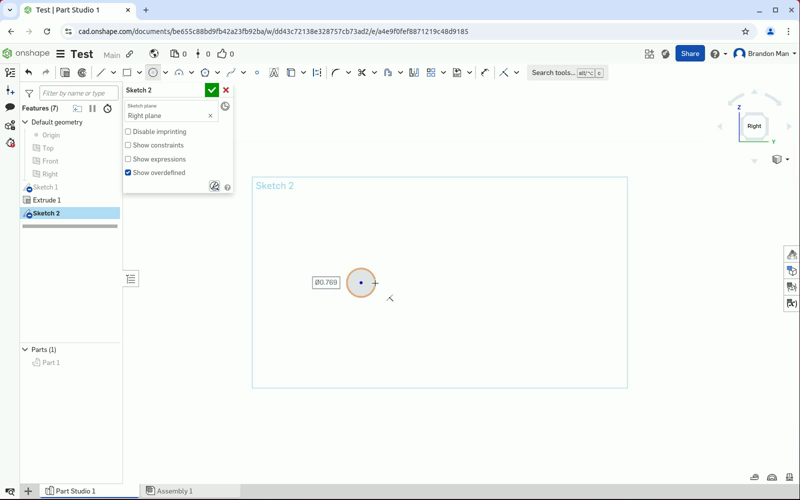
scroll(-6)
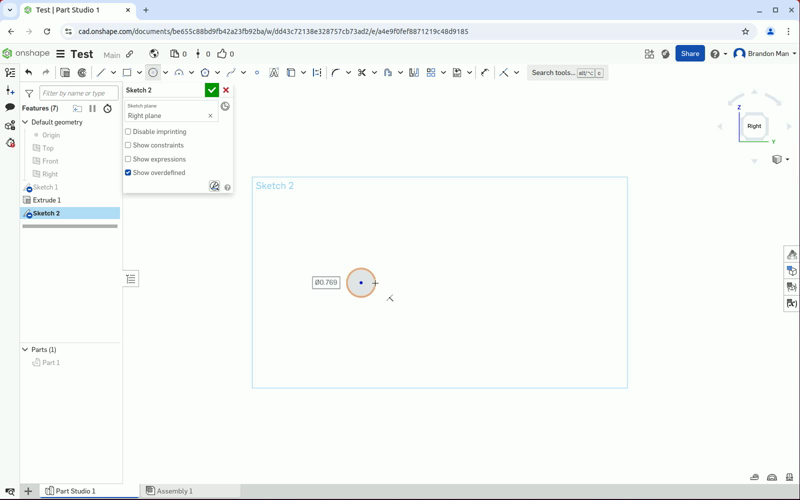
scroll(-6)
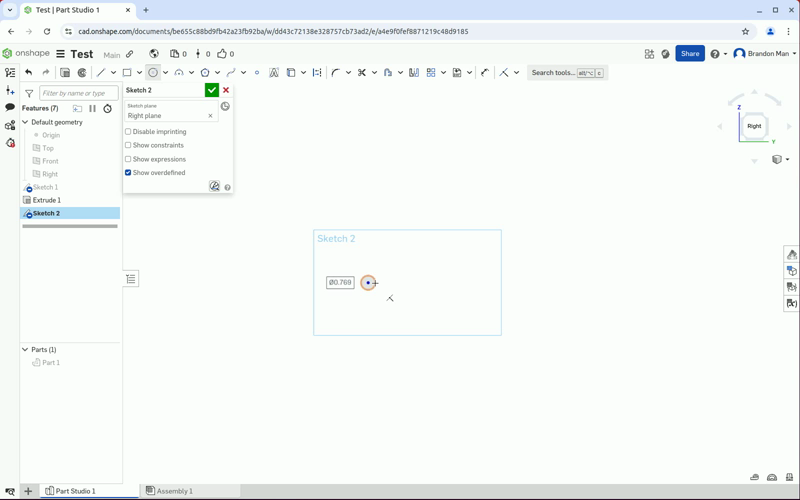
scroll(-6)
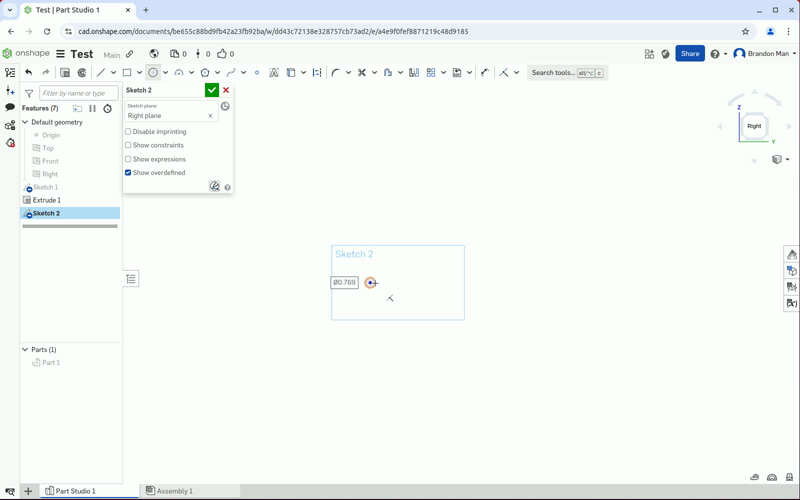
scroll(-6)
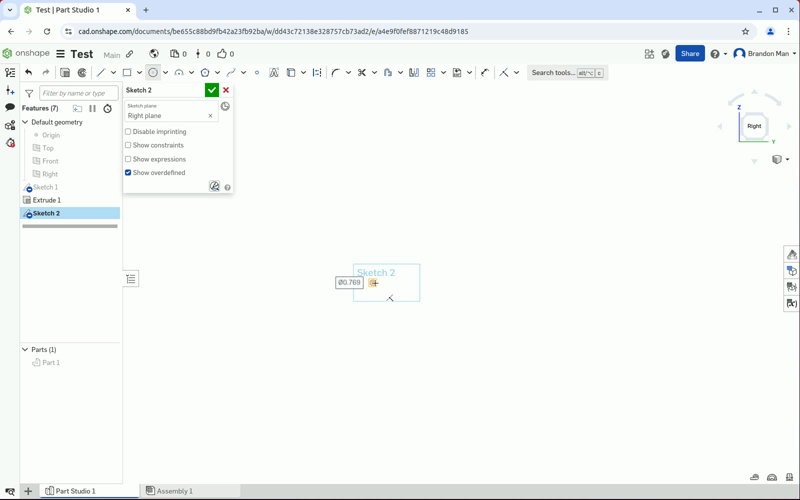
key(esc)
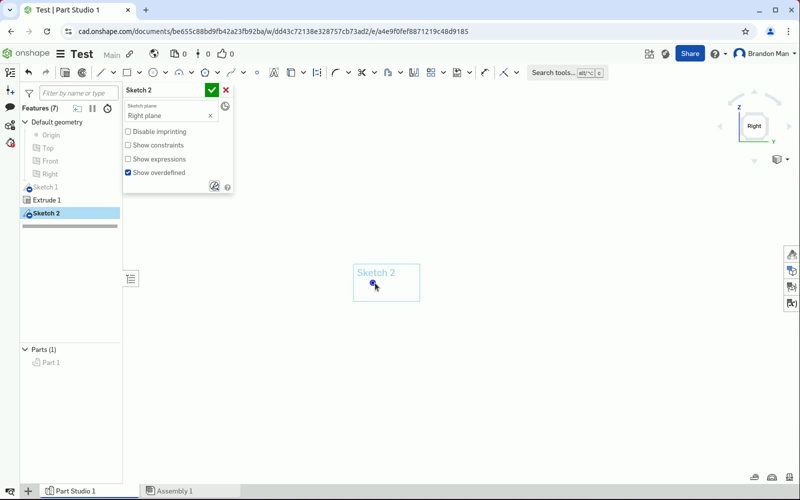
mouse_move(372, 285)
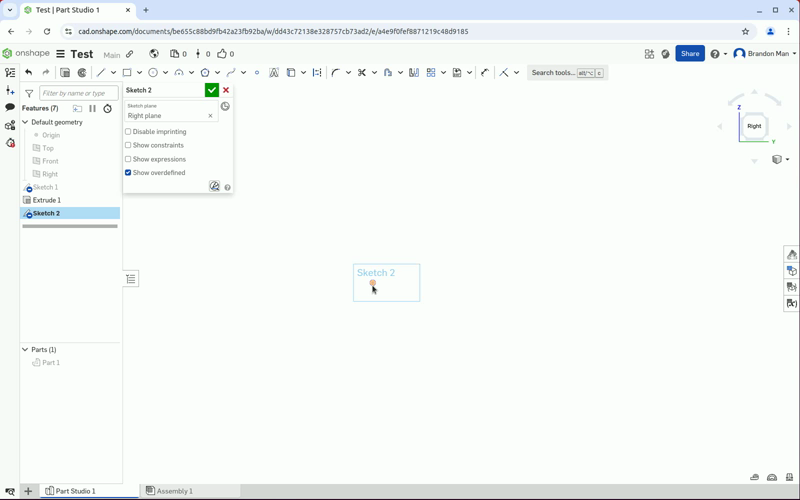
scroll(6)
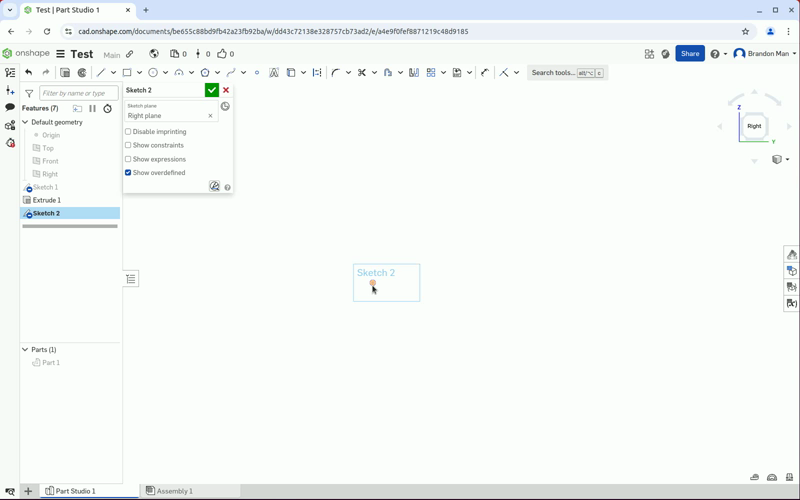
scroll(6)
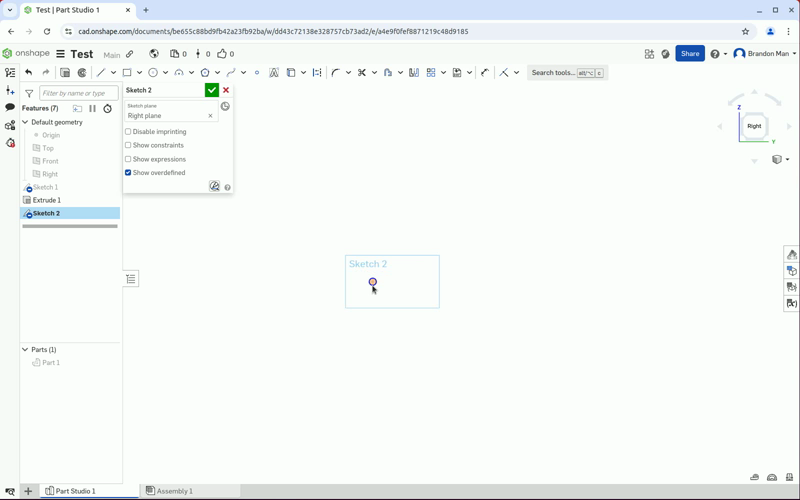
scroll(6)
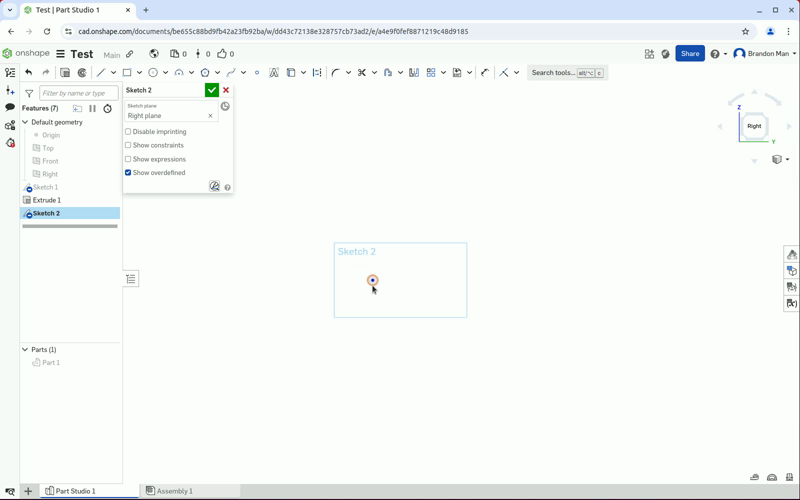
scroll(6)
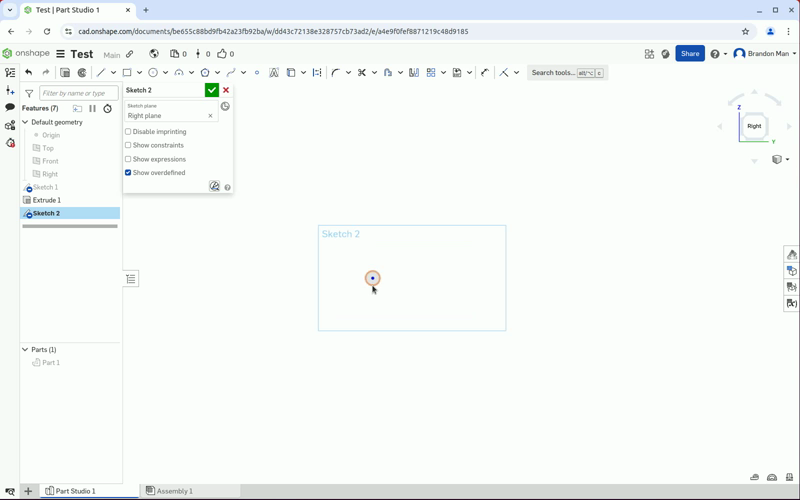
scroll(6)
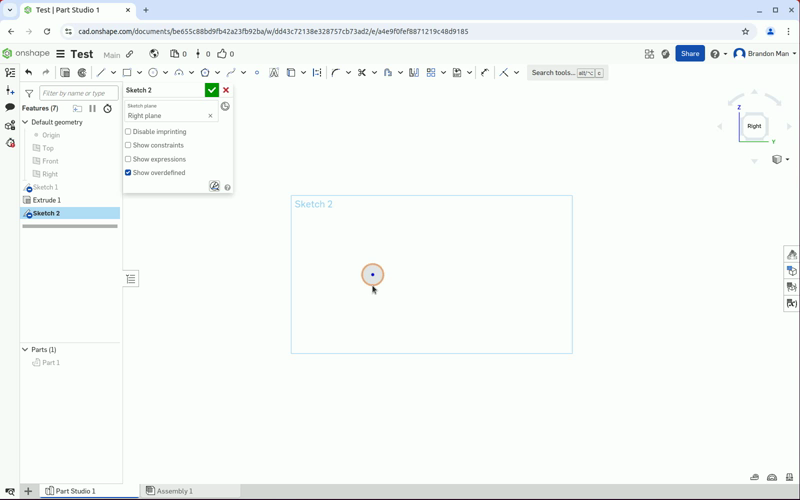
scroll(6)
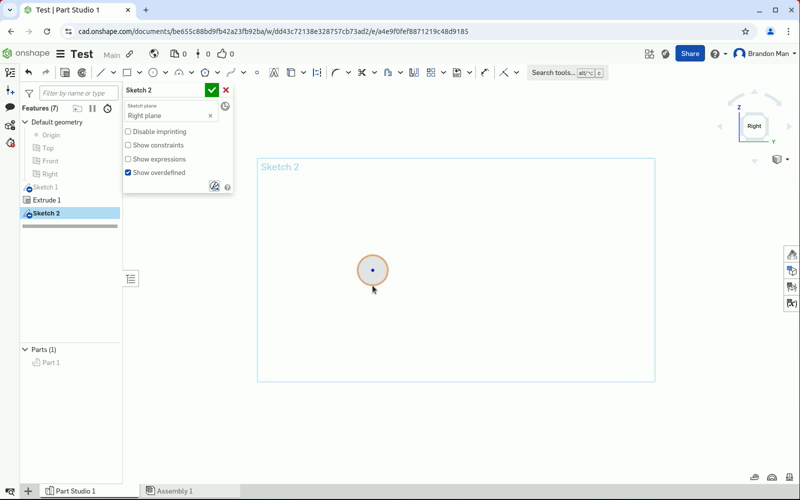
scroll(6)
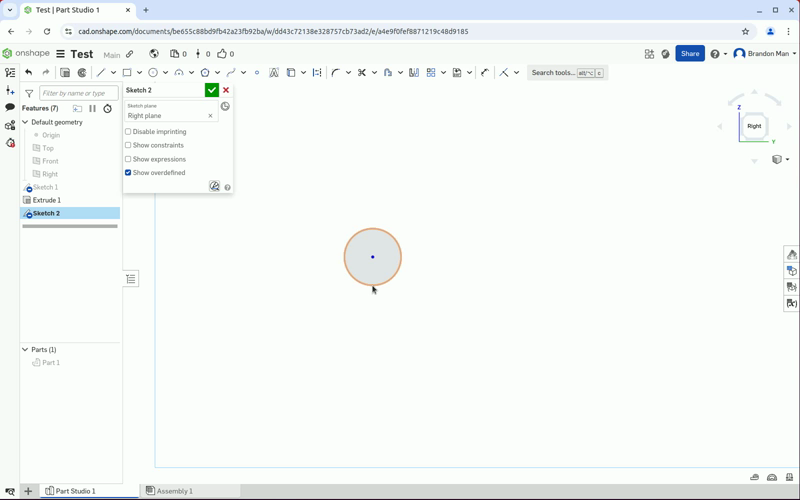
click(372, 285)
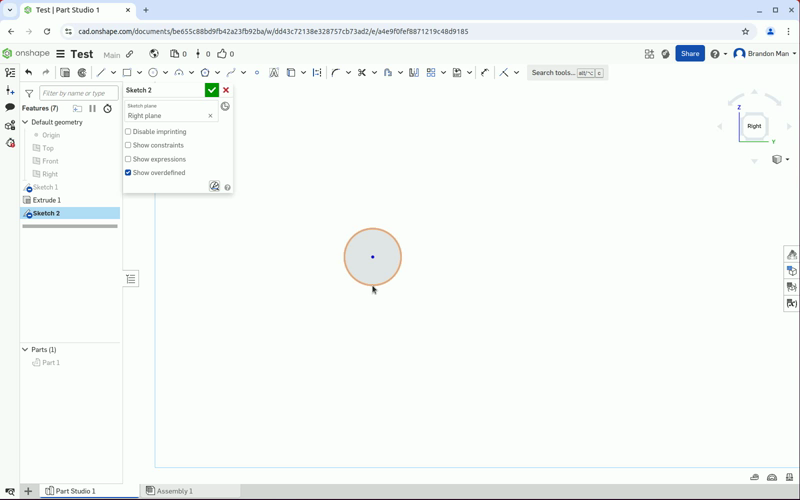
scroll(-6)
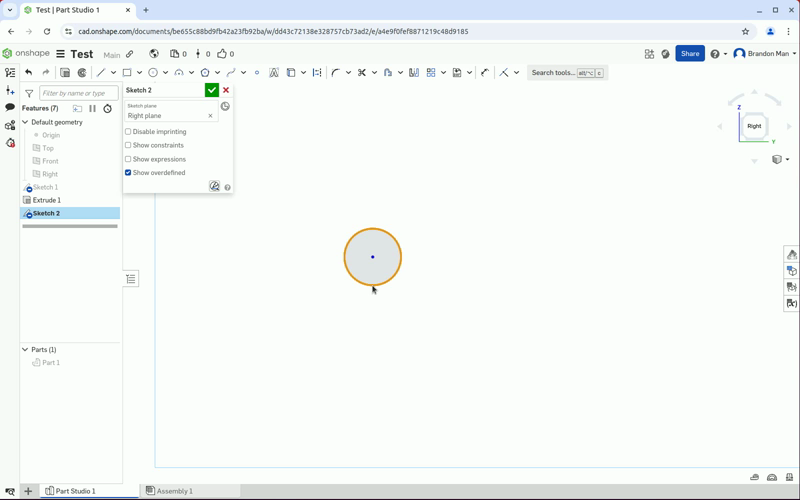
scroll(-6)
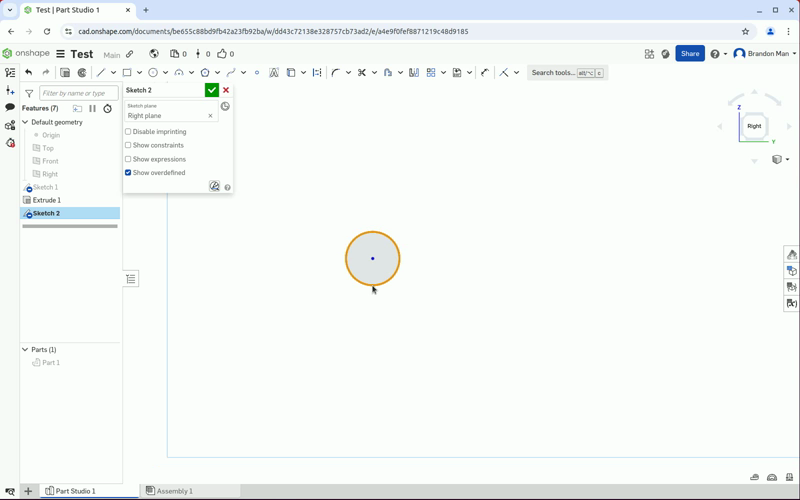
scroll(-6)
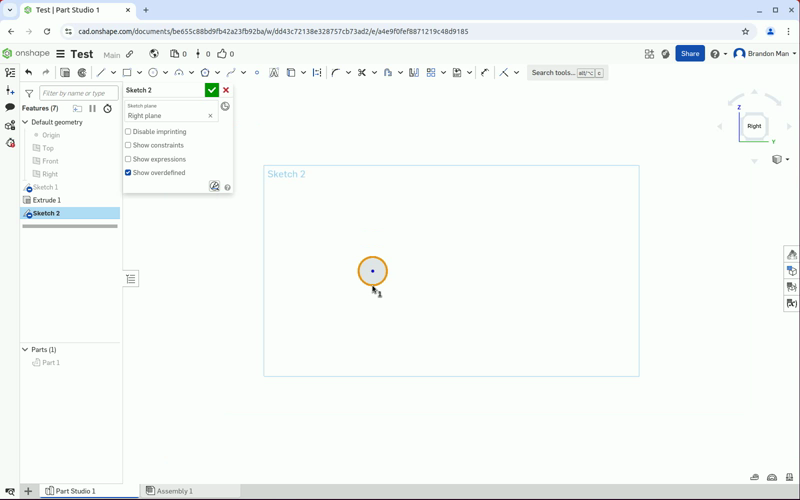
scroll(-6)
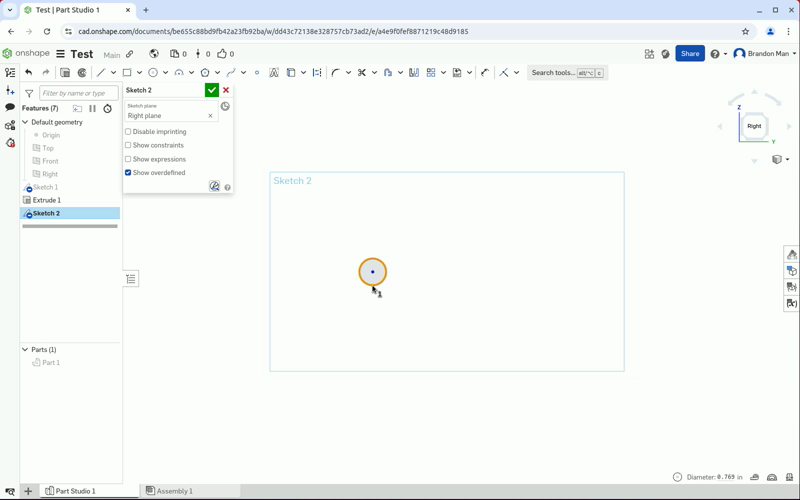
scroll(-6)
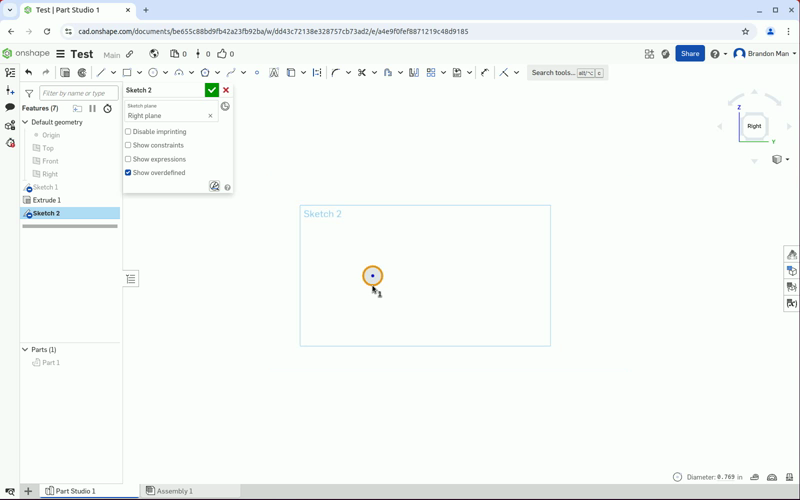
scroll(-6)
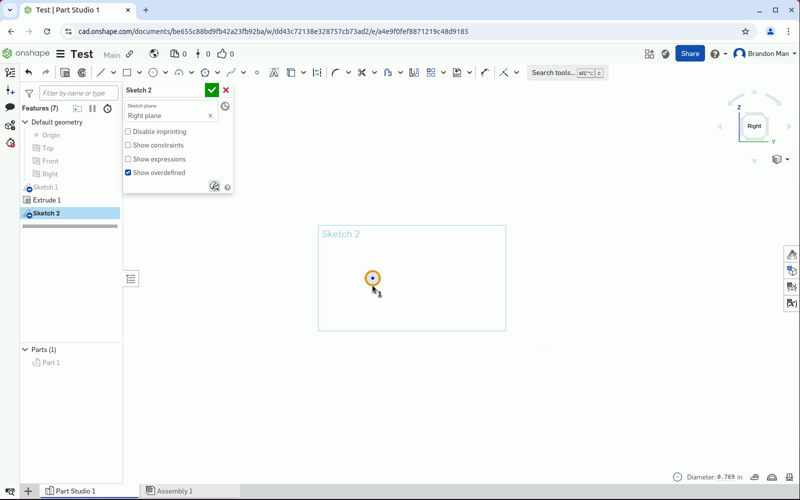
scroll(-6)
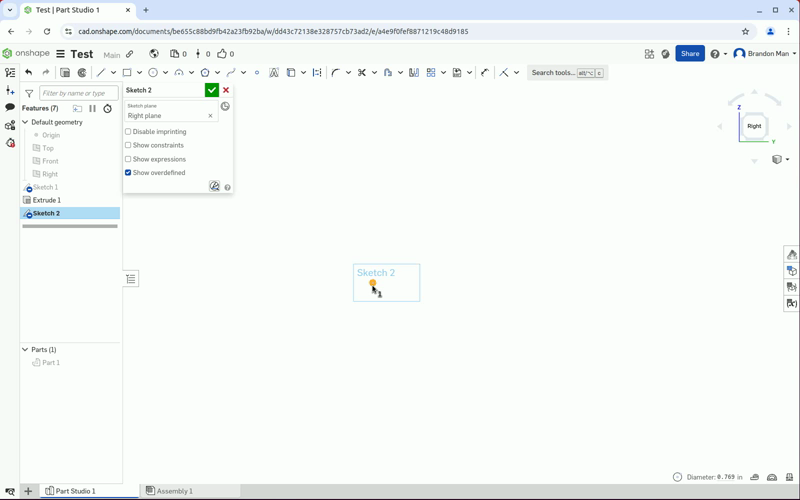
mouse_move(73, 352)
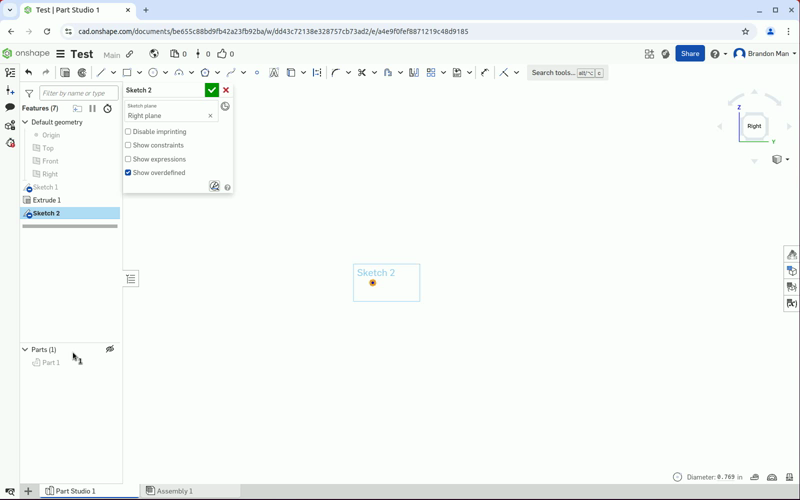
key(shift+y)
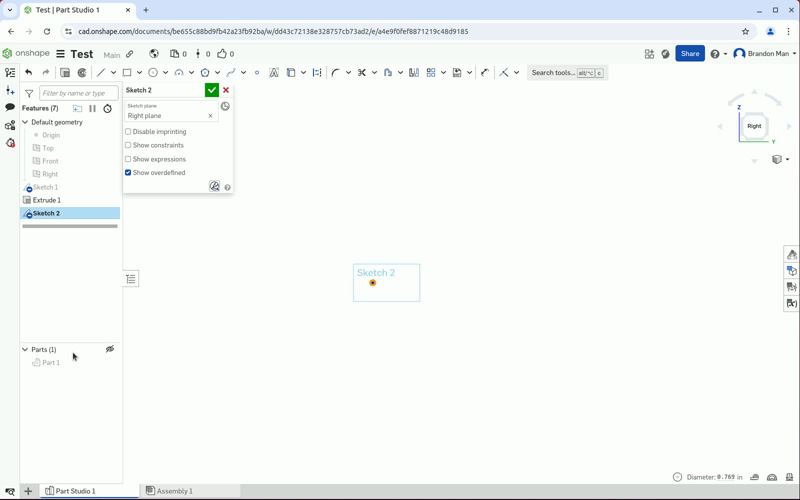
key(shift+e)
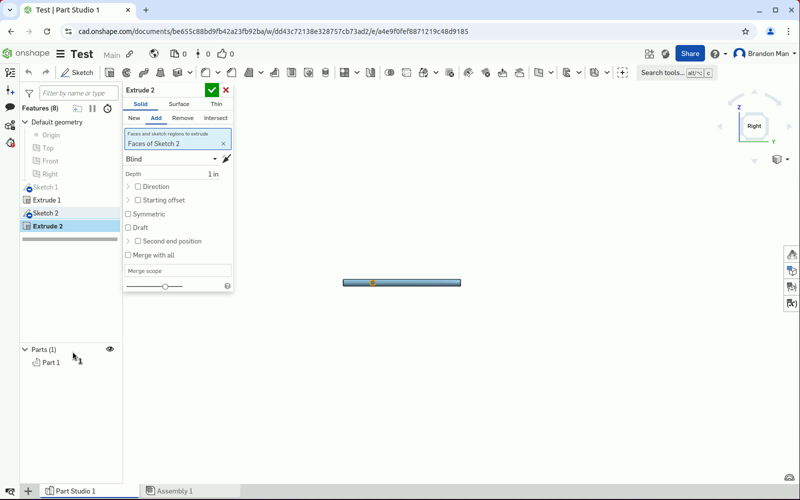
mouse_move(143, 106)
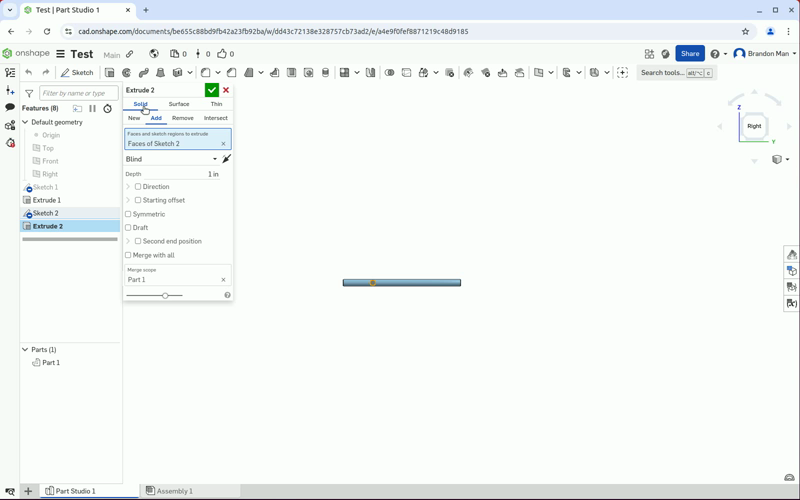
click(143, 106)
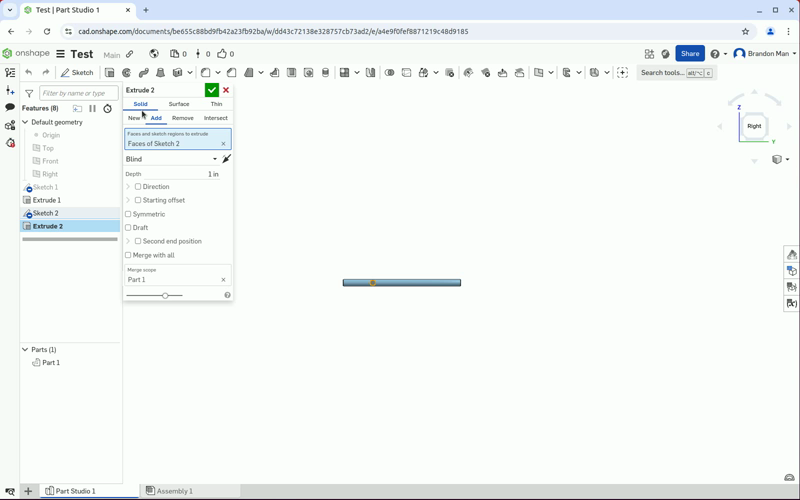
mouse_move(137, 120)
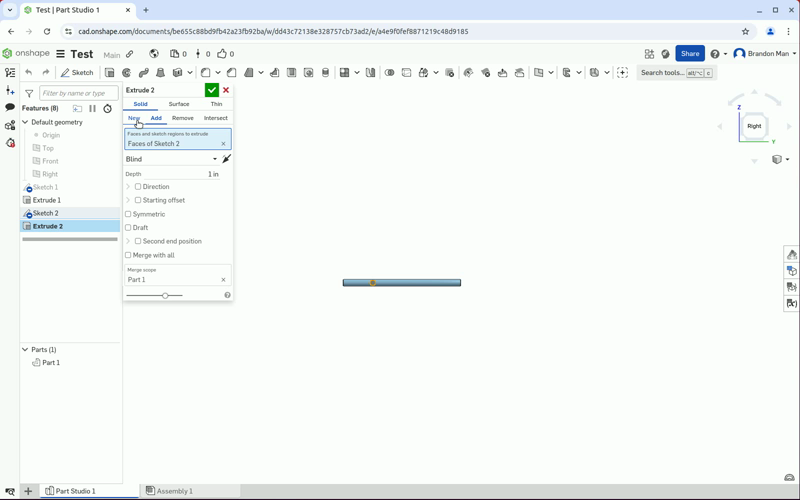
click(137, 120)
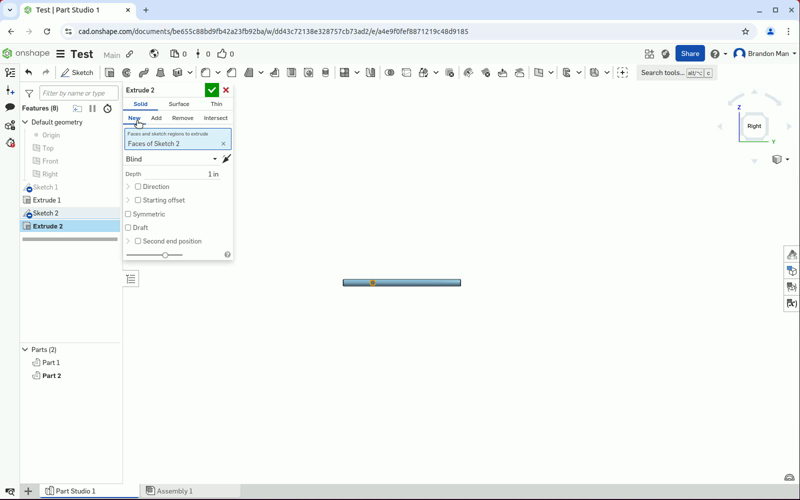
key(tab, 4)
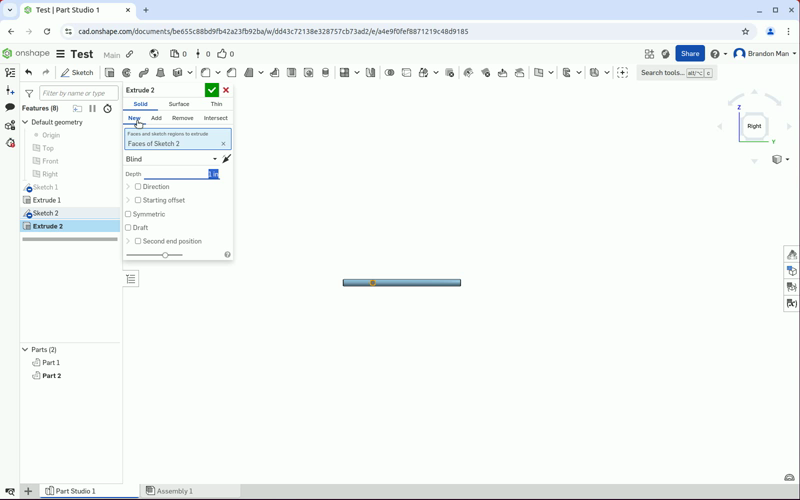
text(22.627)
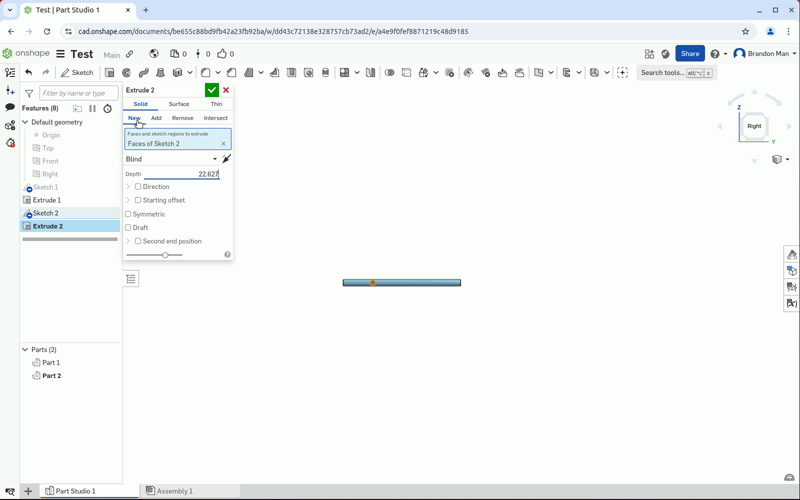
key(enter)
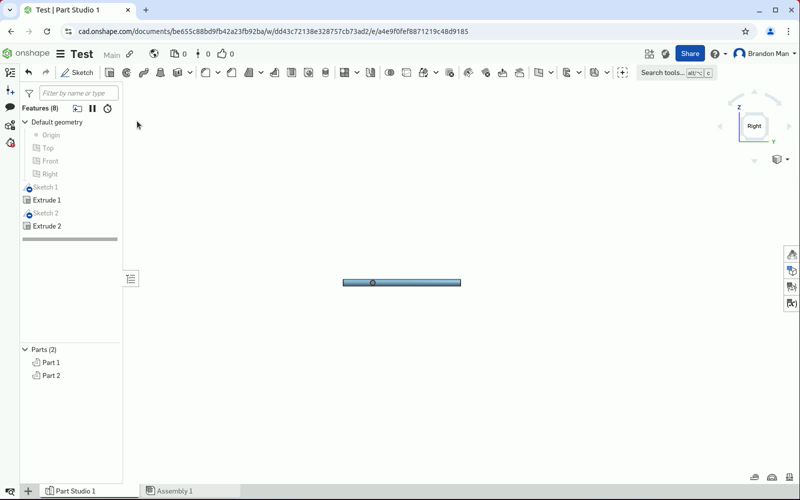
key(shift+h)
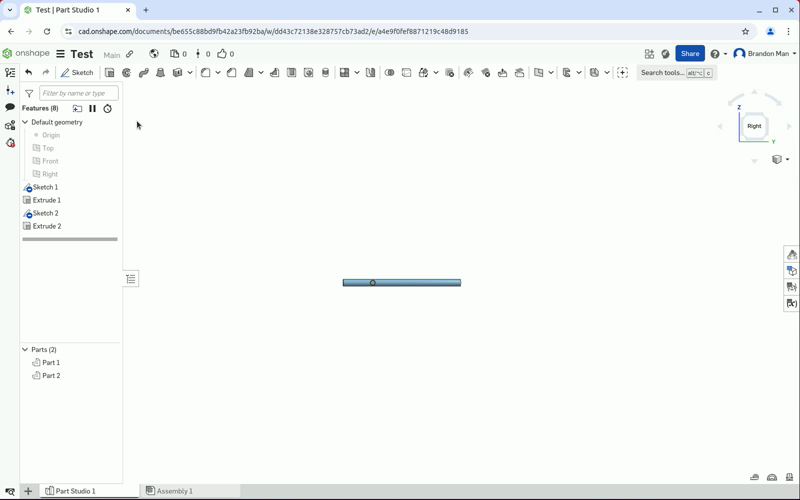
key(shift+h)
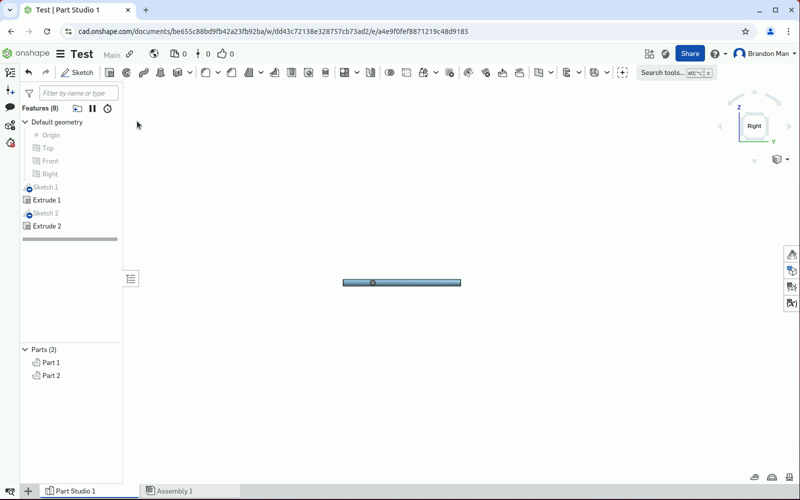
mouse_move(73, 189)
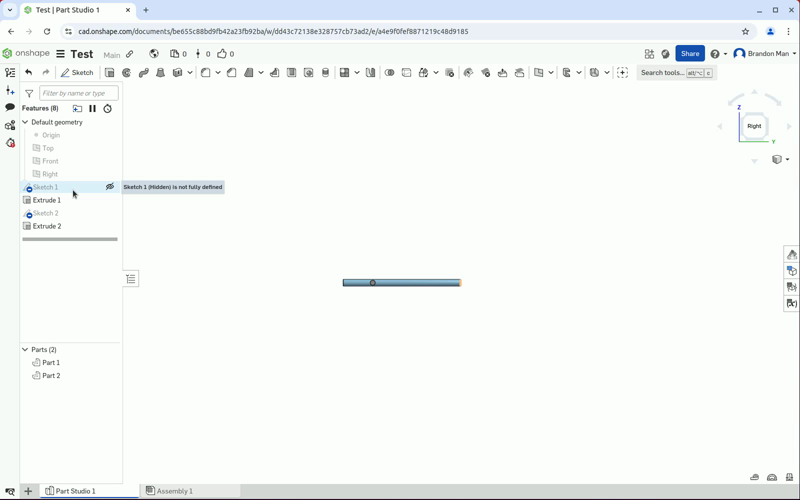
click(73, 189)
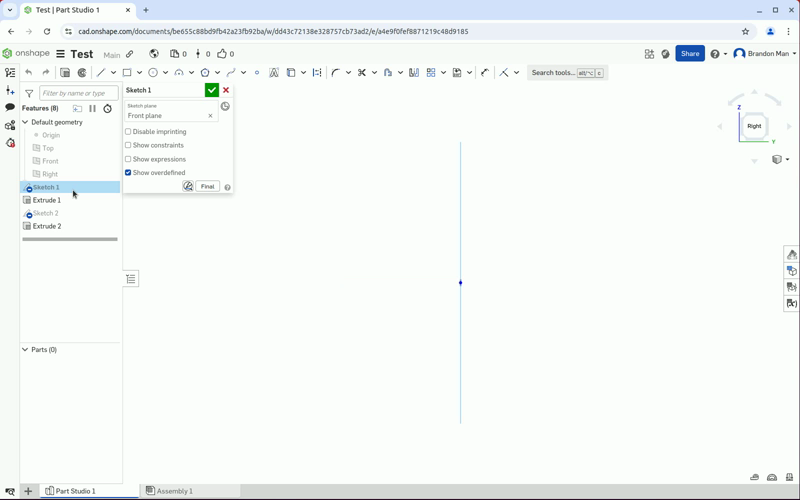
mouse_move(229, 92)
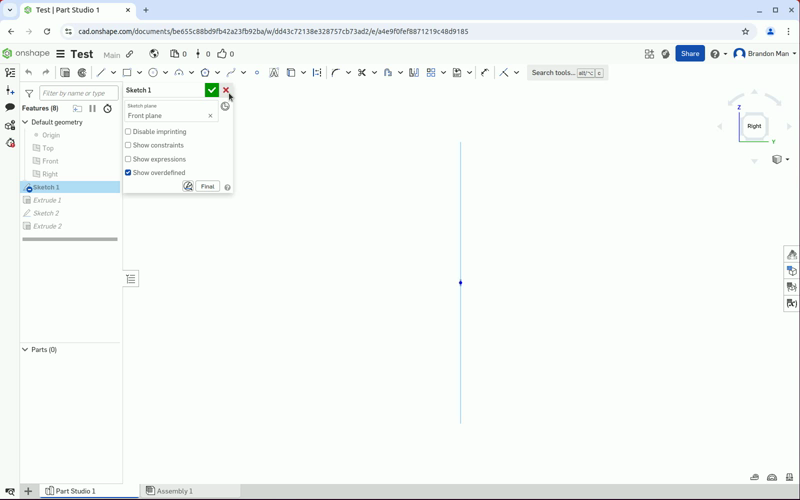
click(229, 92)
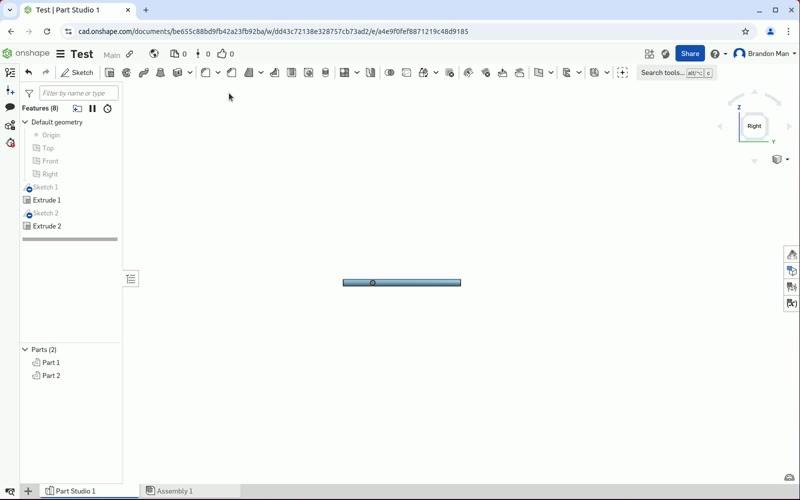
mouse_move(73, 352)
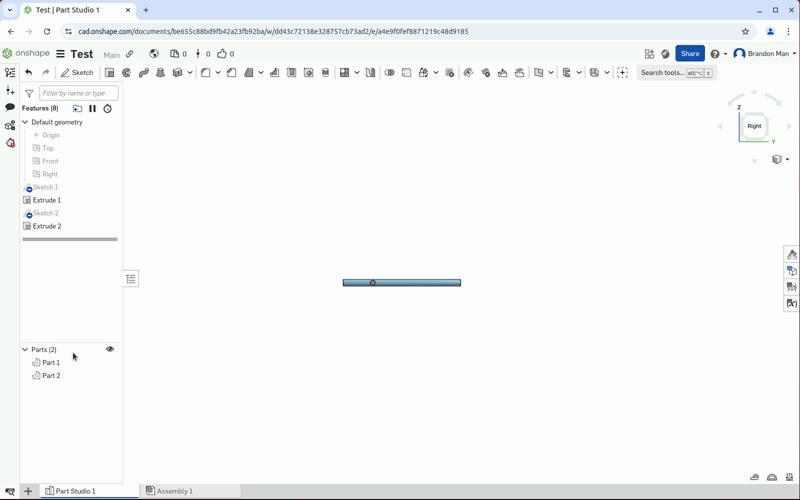
key(y)
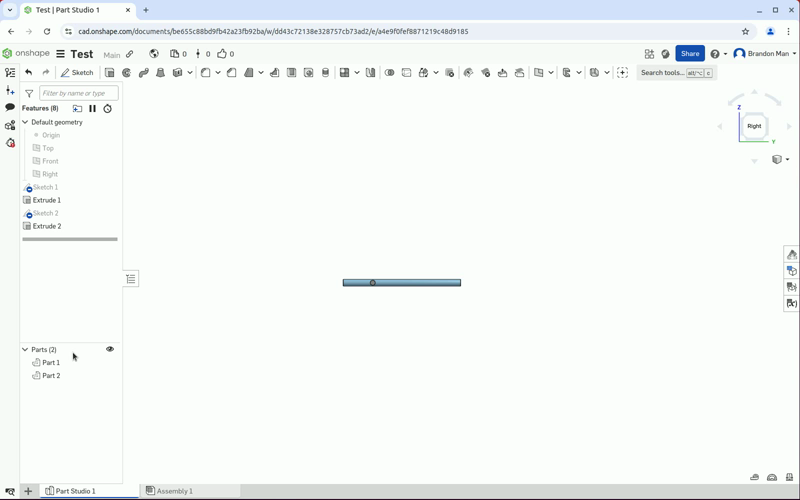
key(shift+p)
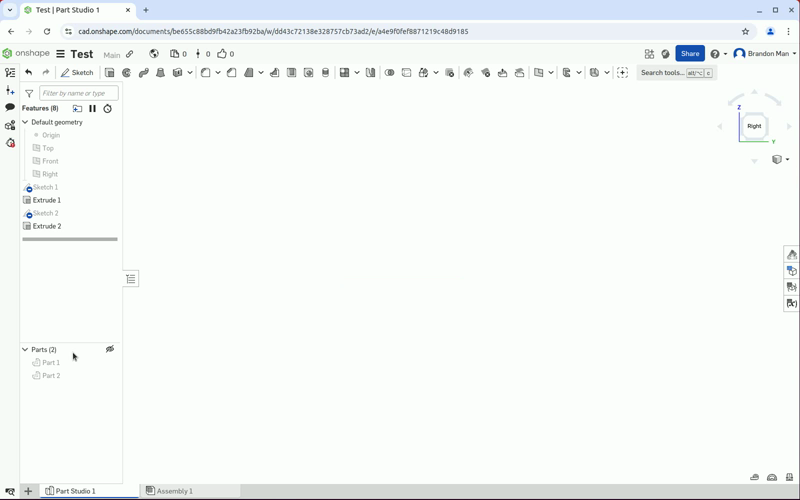
key(space)
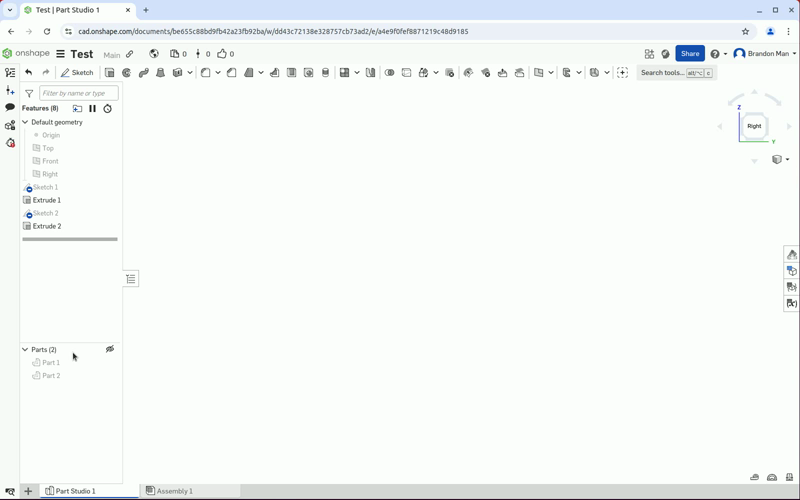
key_down(shift)
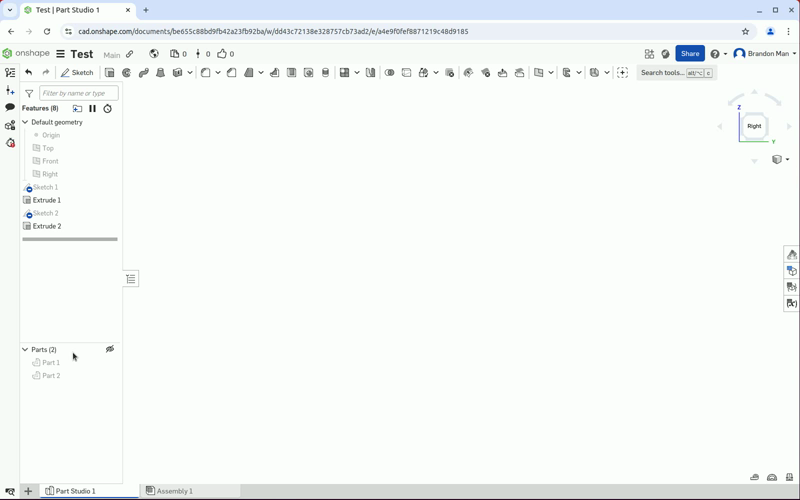
key(right)
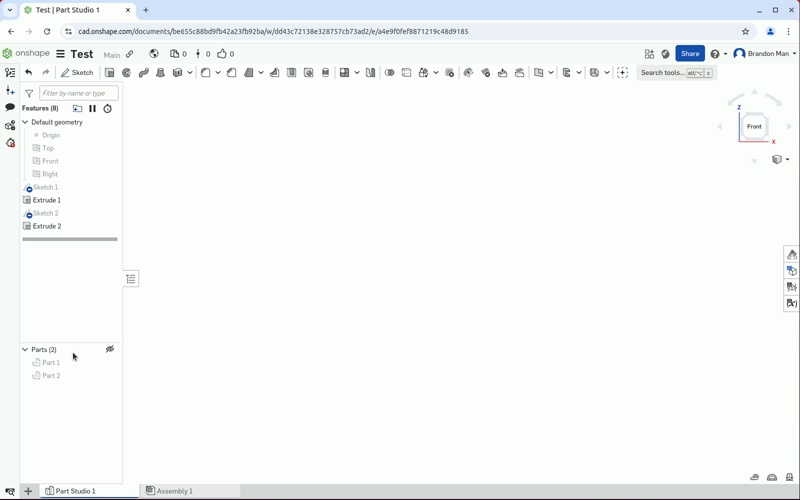
key_up(shift)
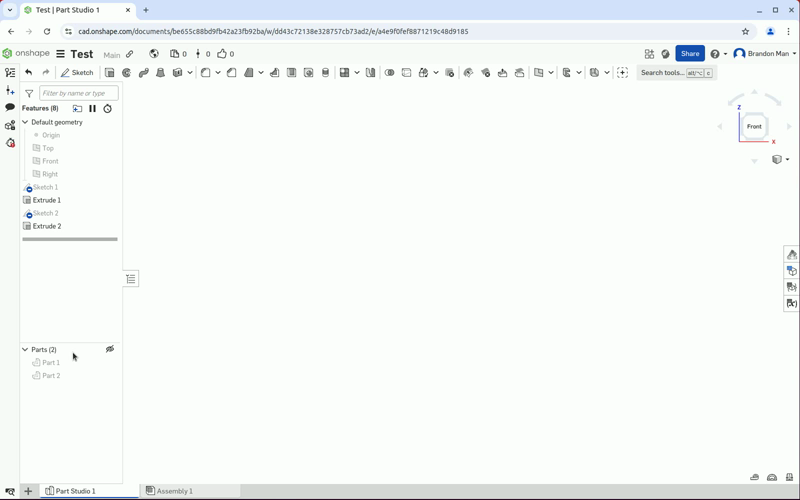
mouse_move(73, 352)
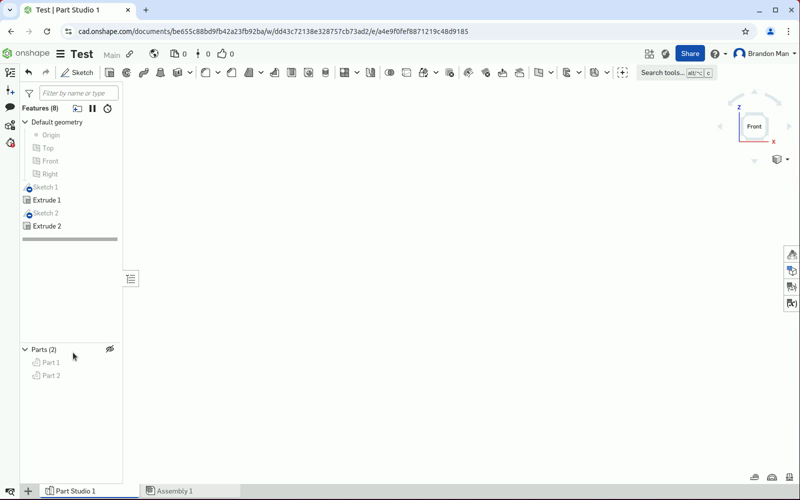
key(shift+y)
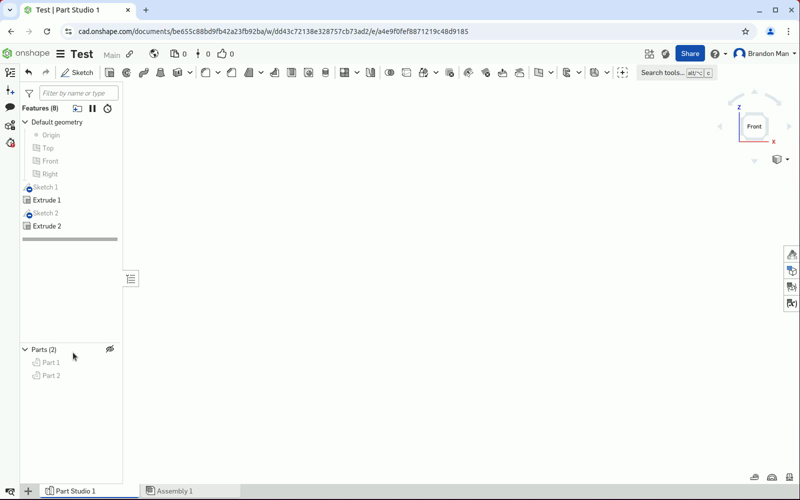
key(shift+s)
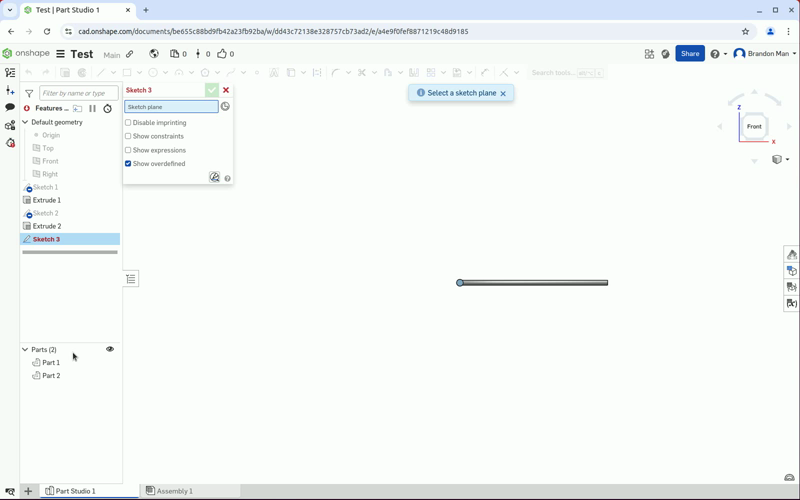
mouse_move(73, 163)
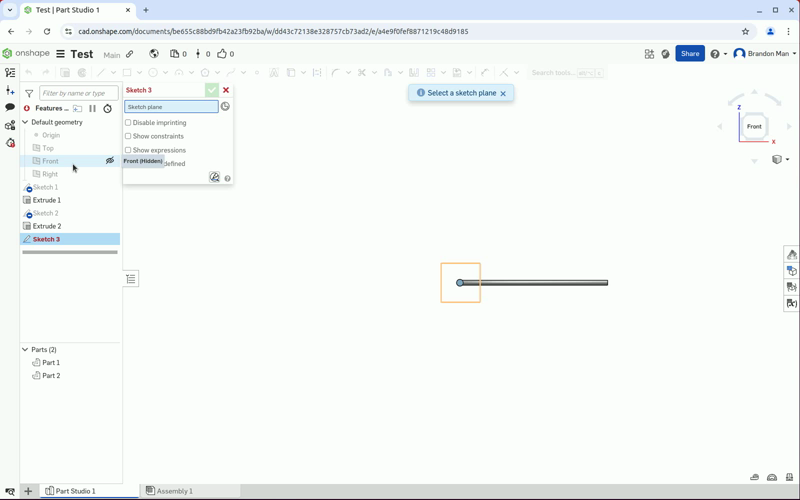
click(73, 163)
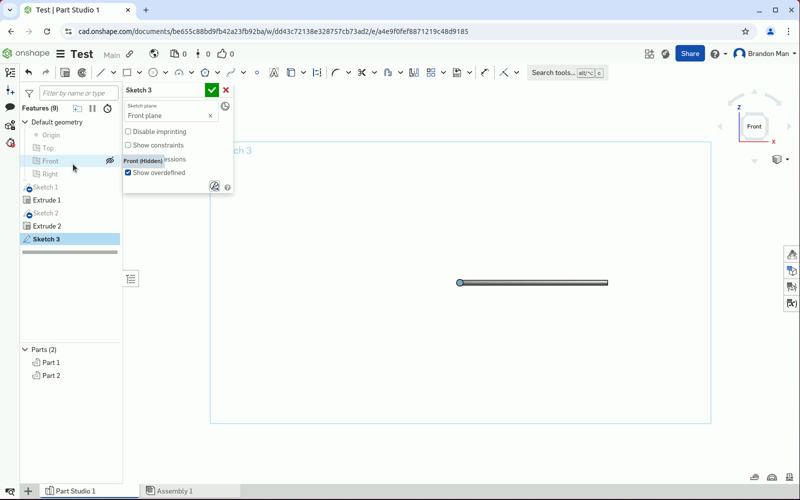
mouse_move(73, 352)
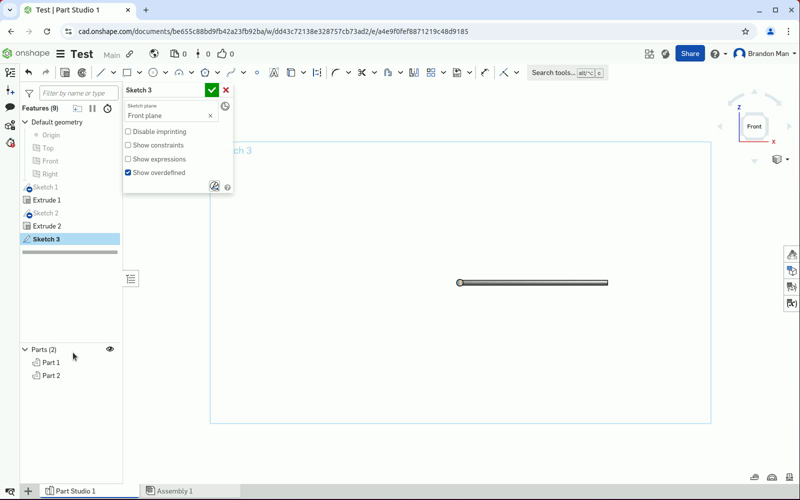
key(y)
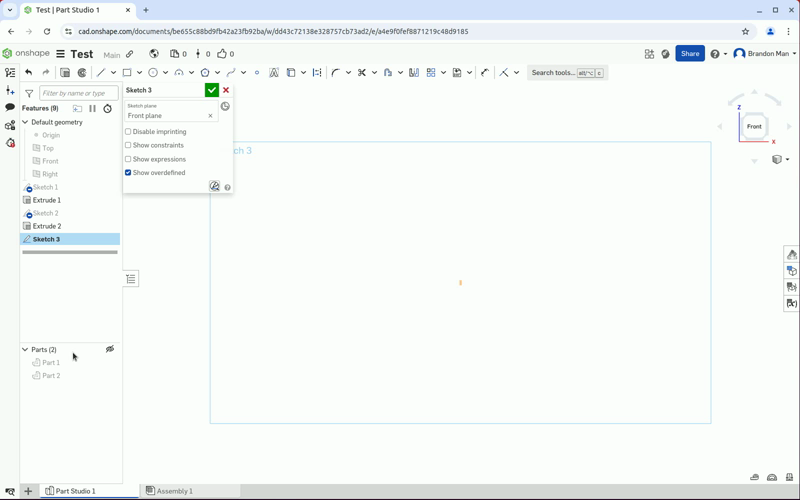
key(c)
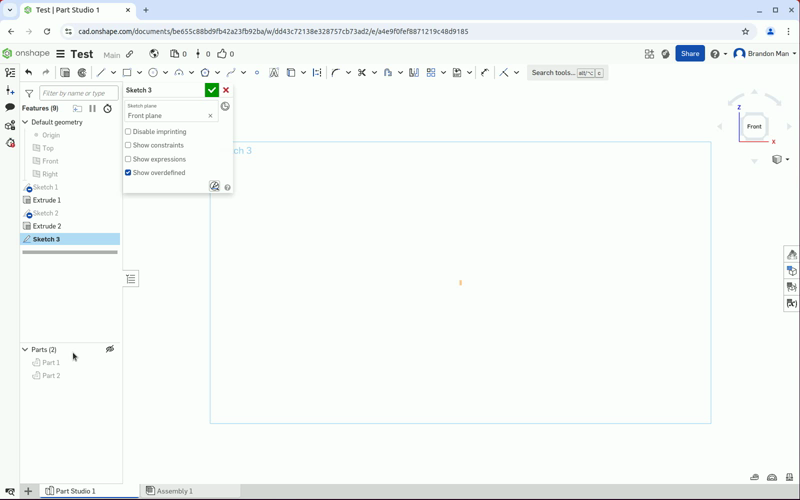
key_down(shift)
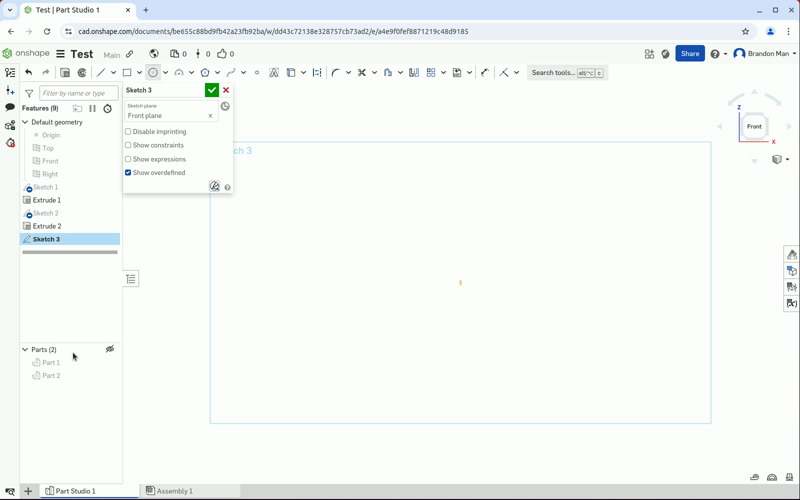
mouse_move(571, 282)
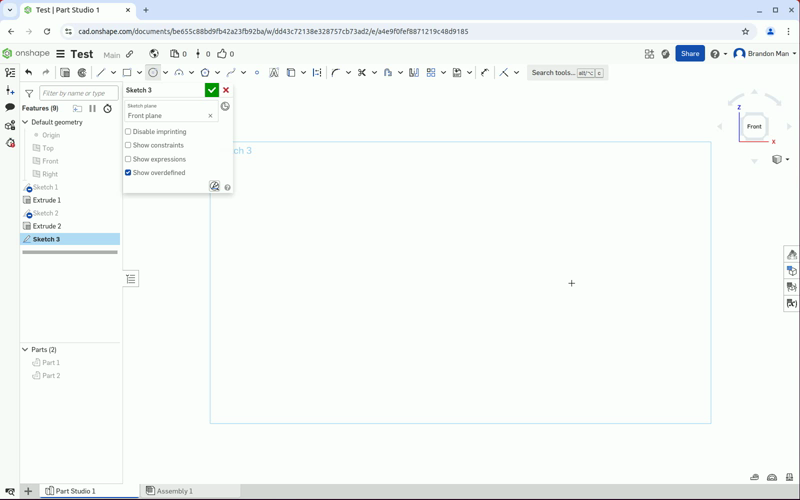
click(571, 282)
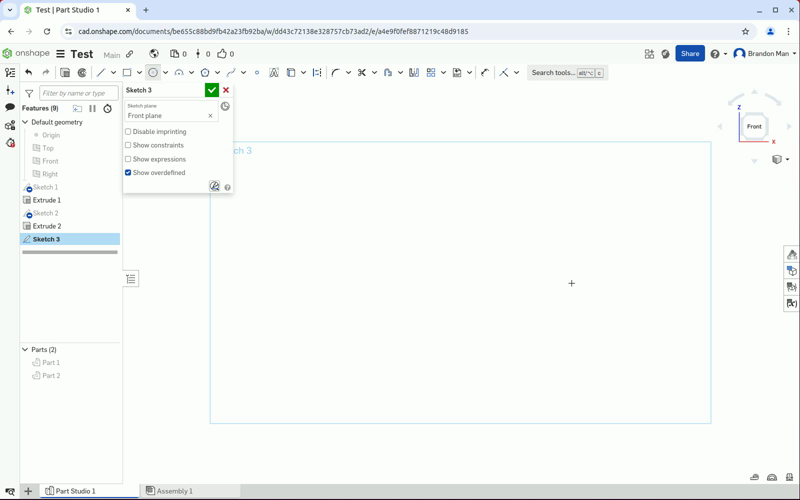
key_up(shift)
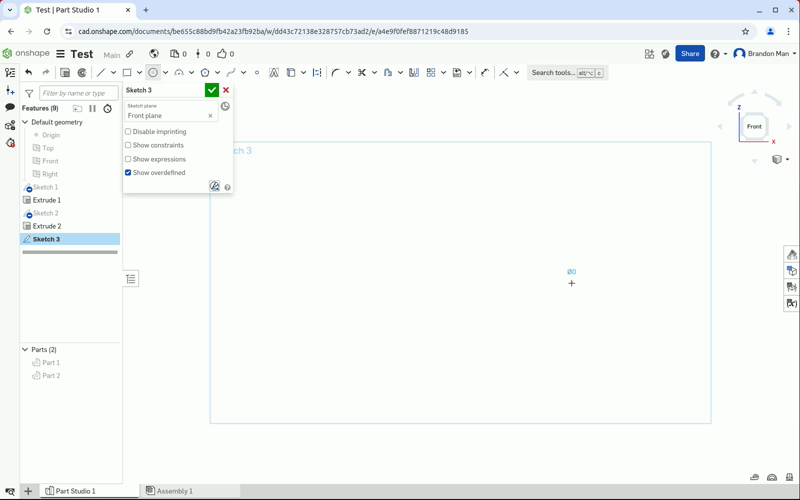
mouse_move(574, 282)
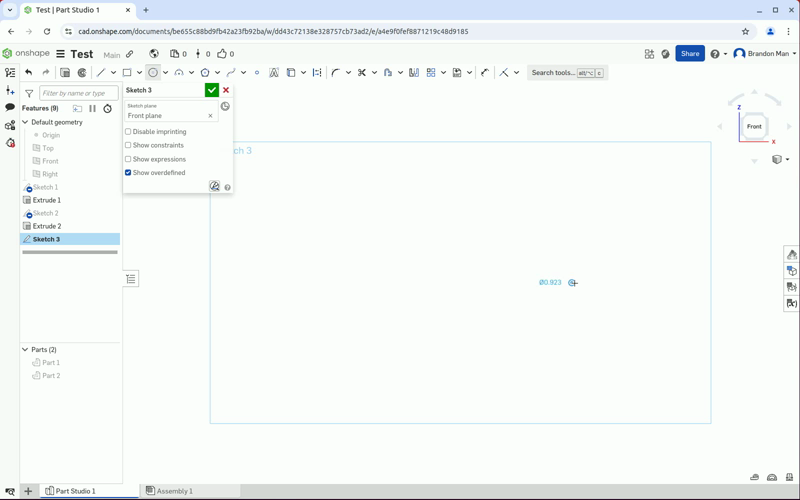
click(574, 282)
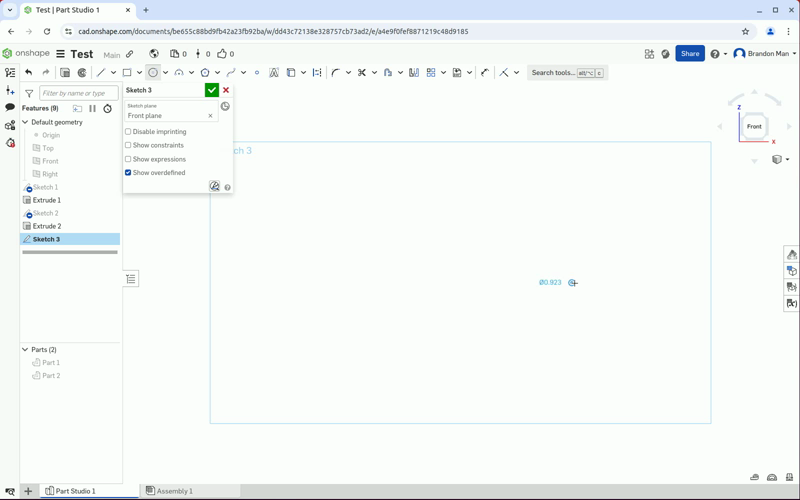
key(esc)
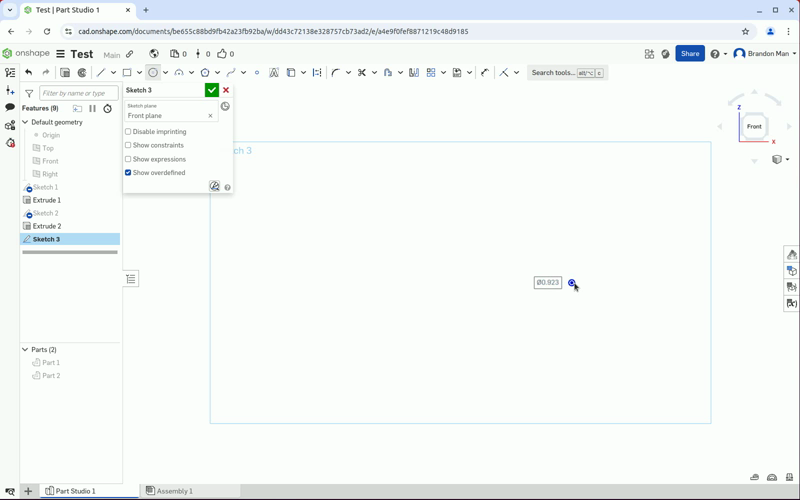
mouse_move(570, 283)
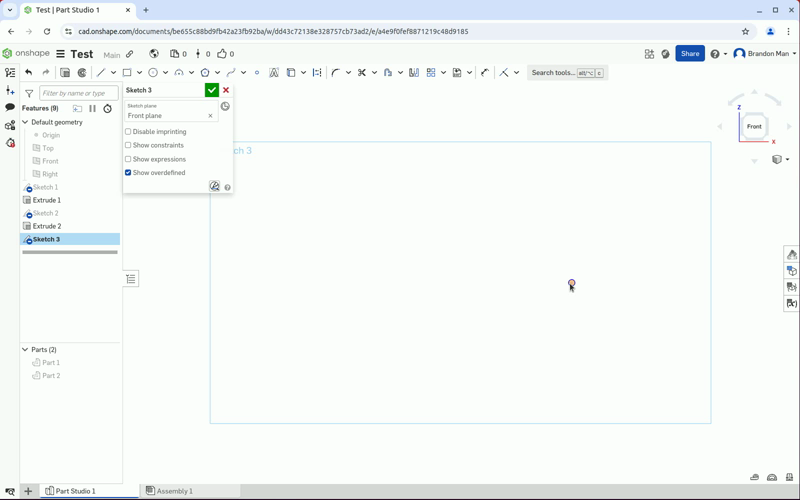
scroll(6)
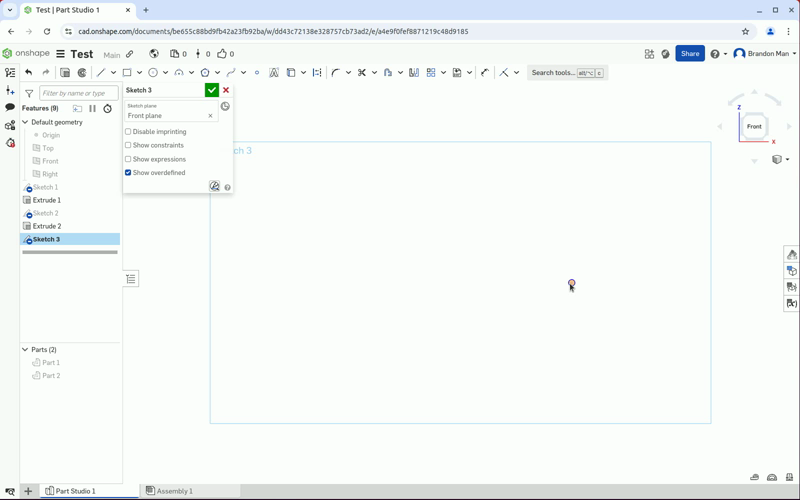
scroll(6)
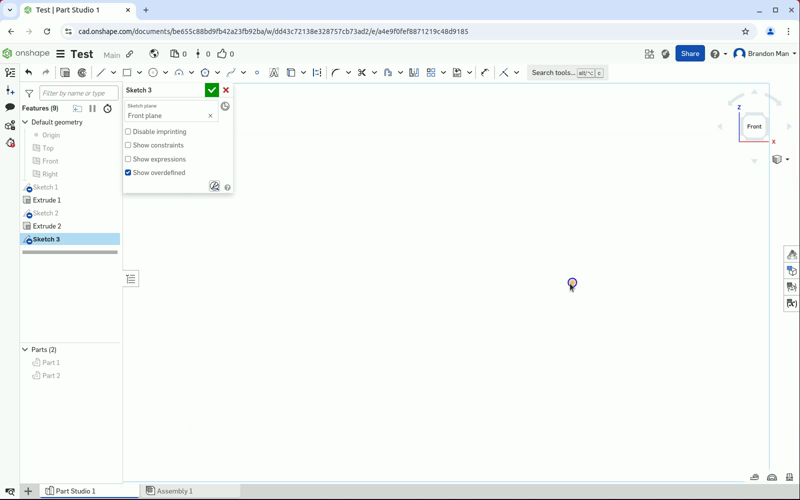
scroll(6)
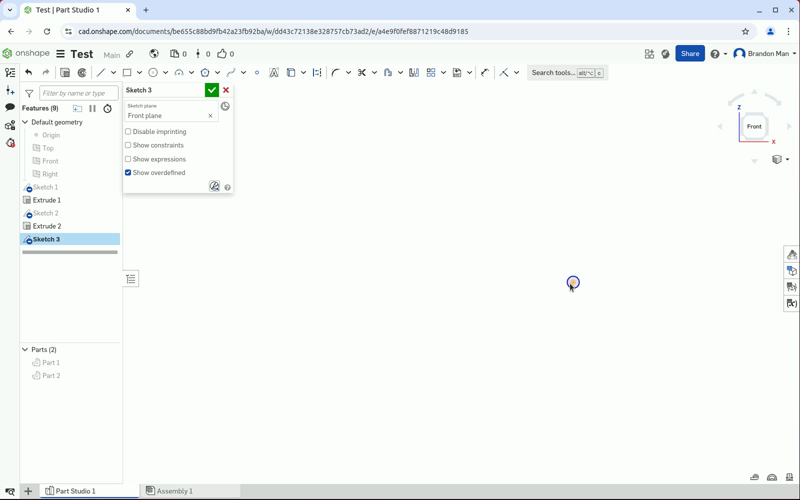
scroll(6)
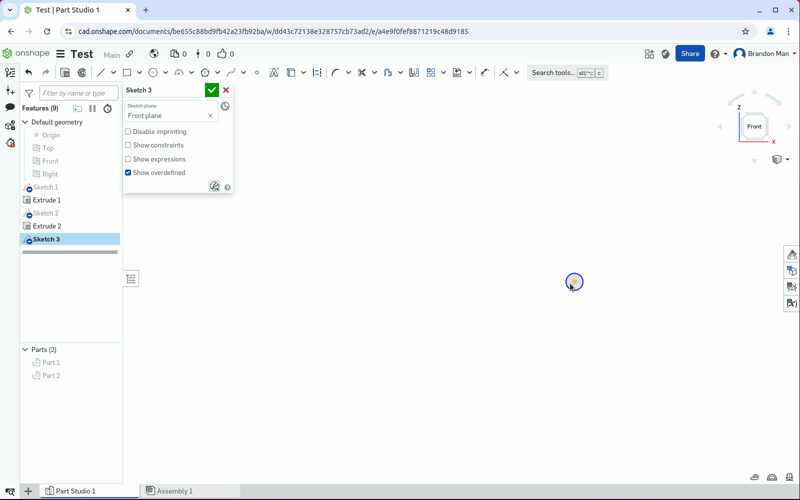
scroll(6)
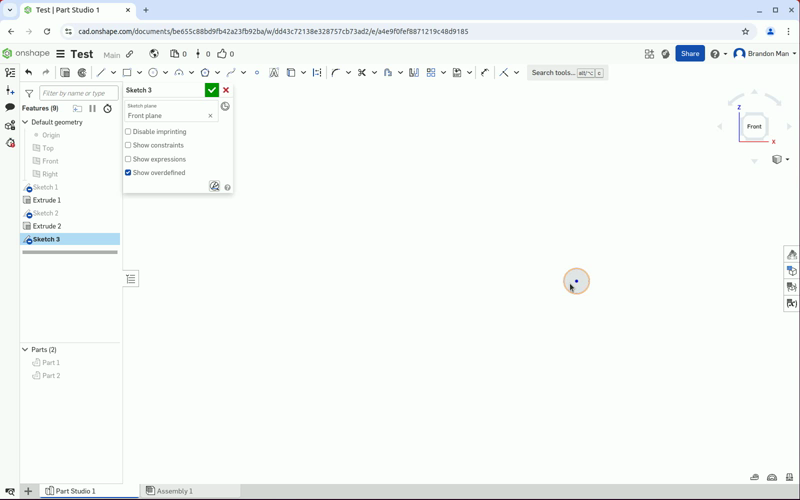
scroll(6)
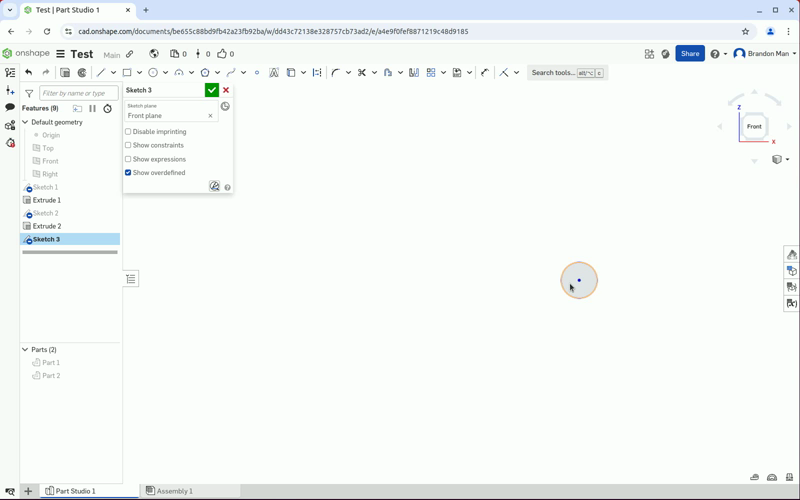
scroll(6)
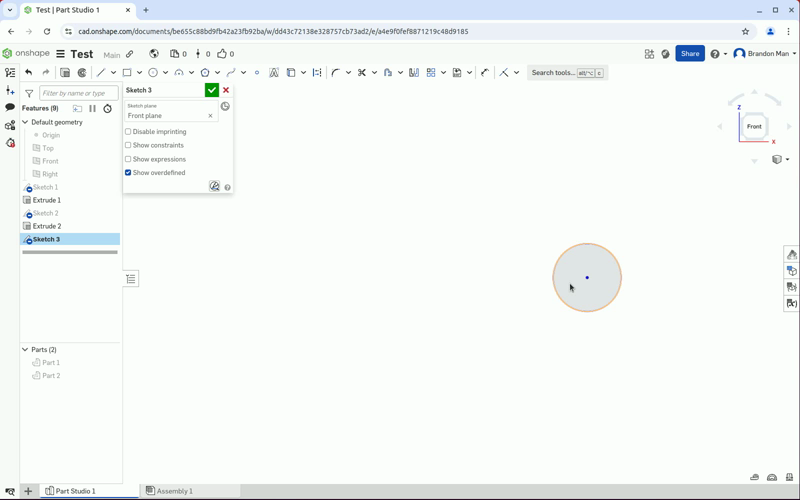
click(570, 283)
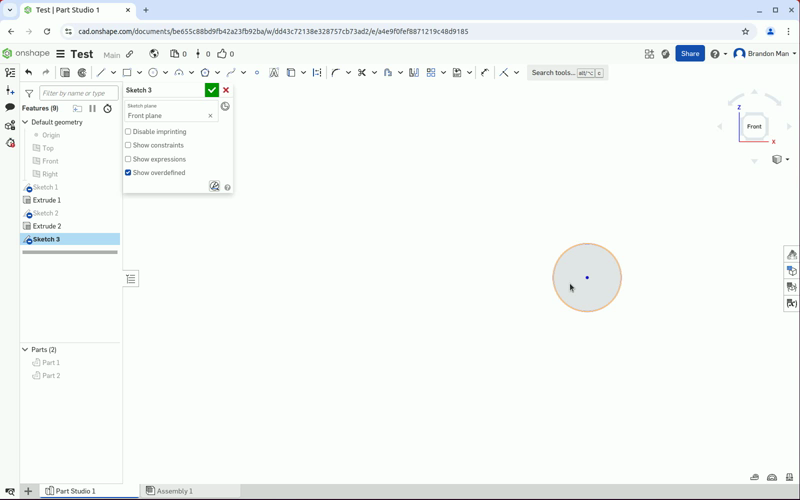
scroll(-6)
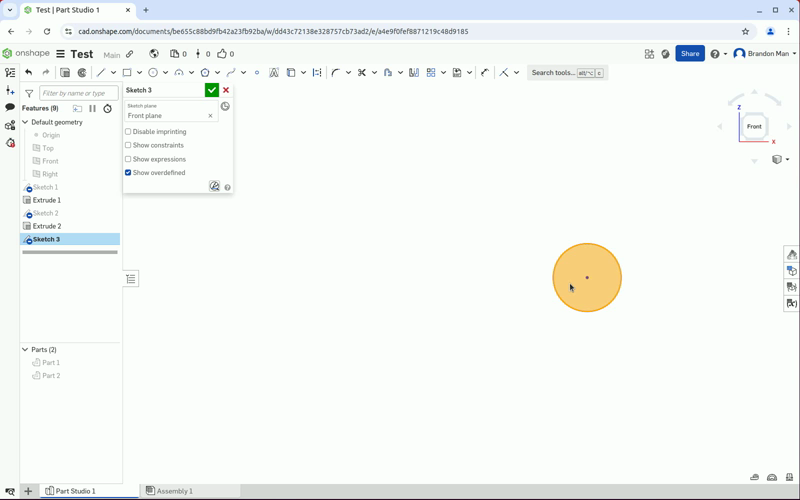
scroll(-6)
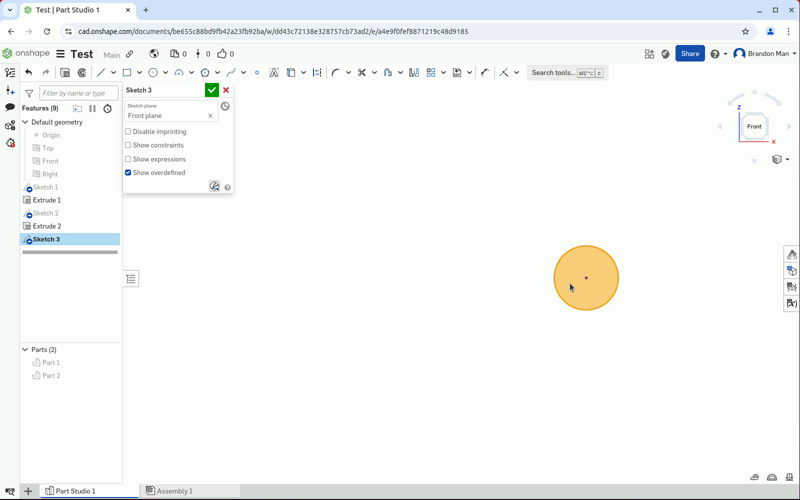
scroll(-6)
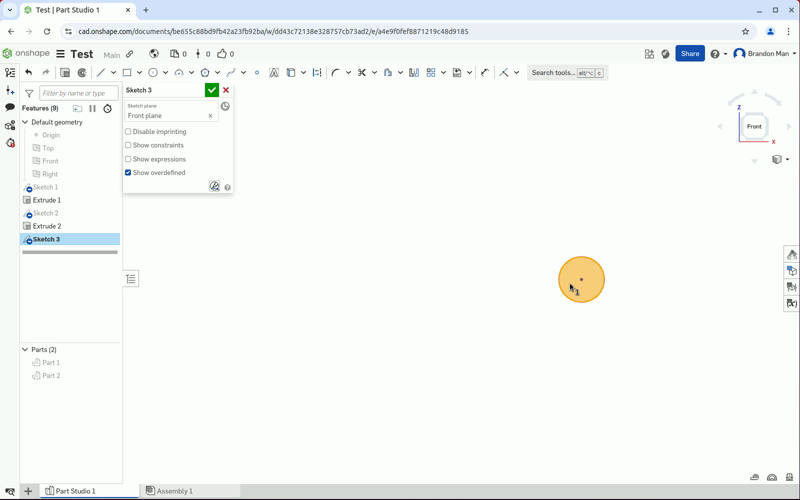
scroll(-6)
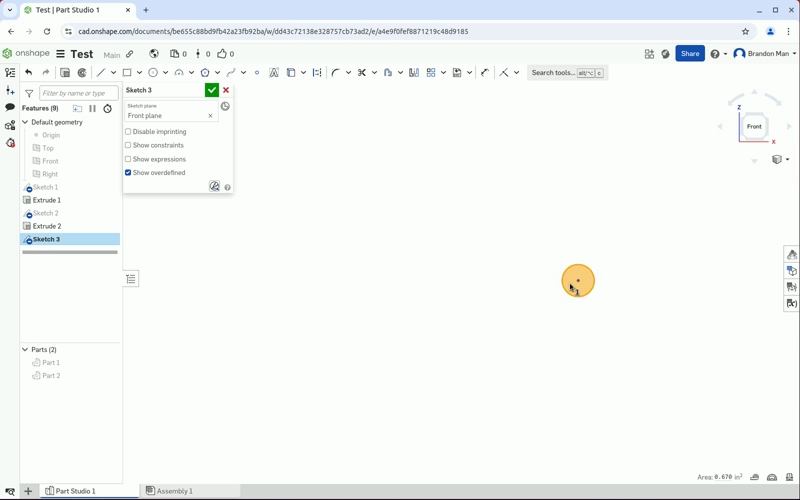
scroll(-6)
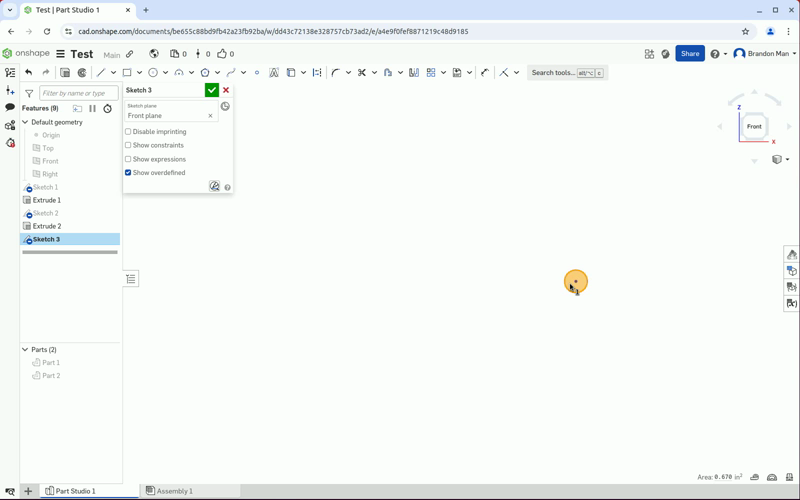
scroll(-6)
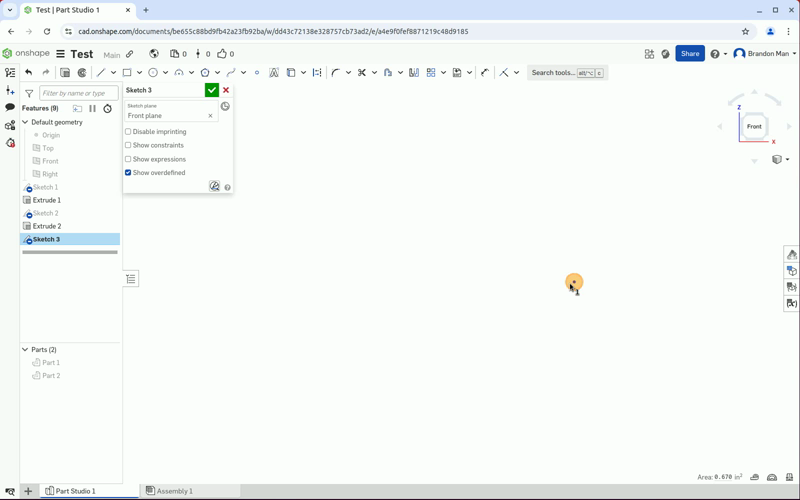
scroll(-6)
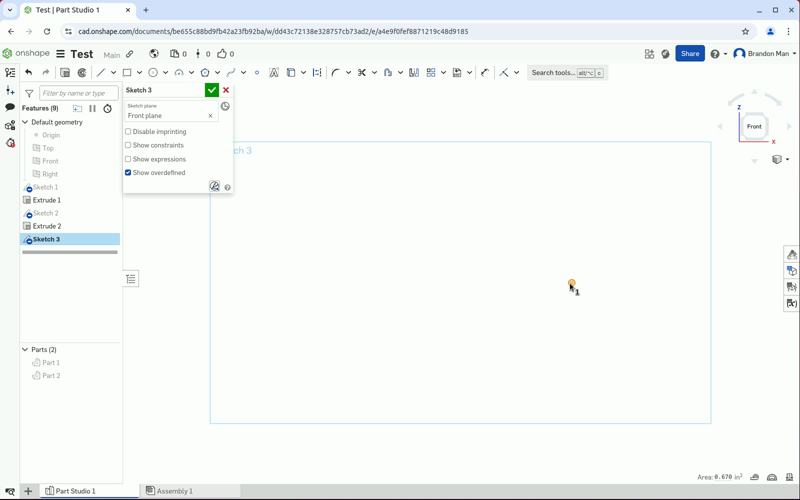
mouse_move(73, 352)
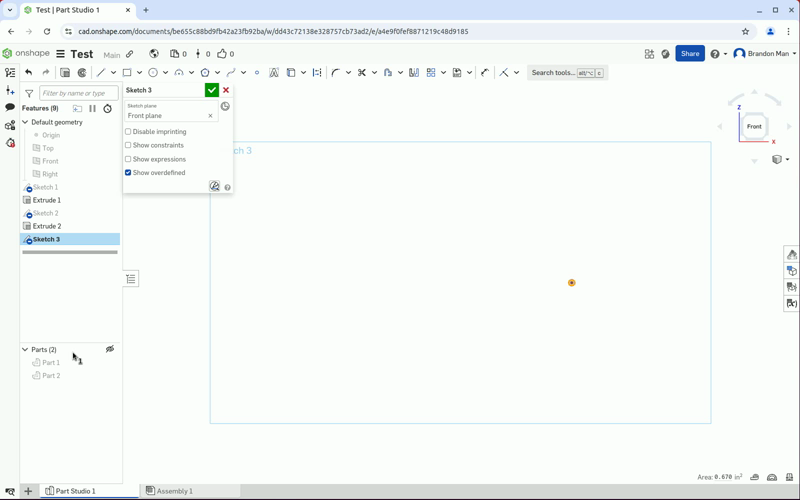
key(shift+y)
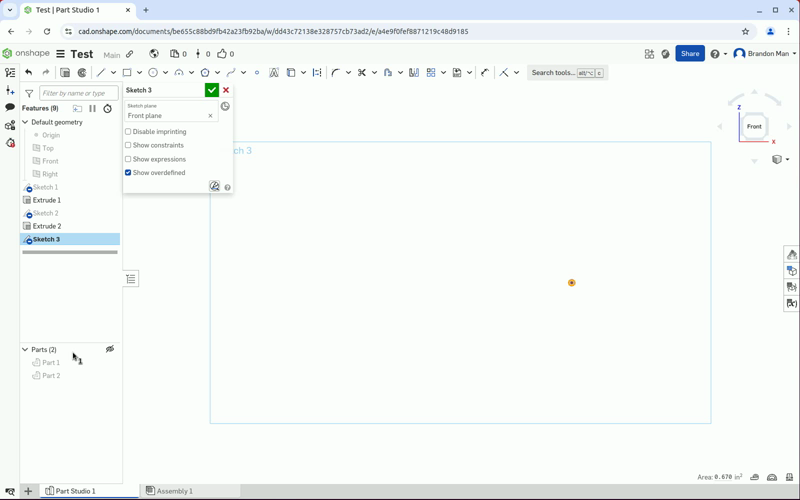
key(shift+e)
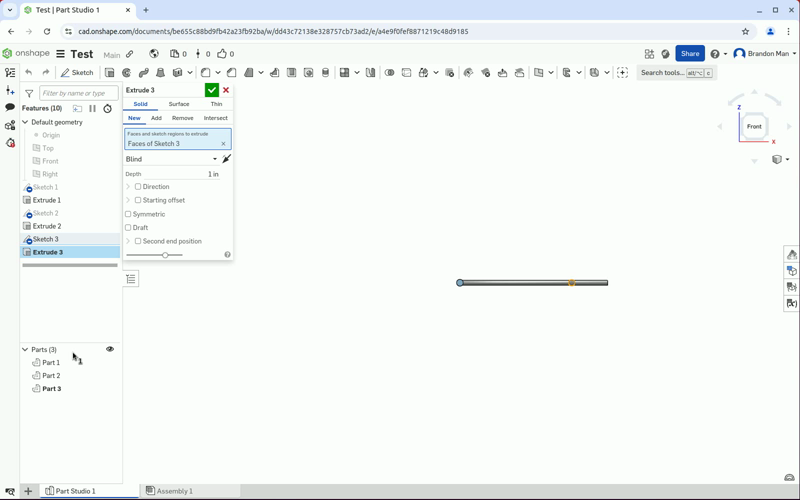
mouse_move(143, 106)
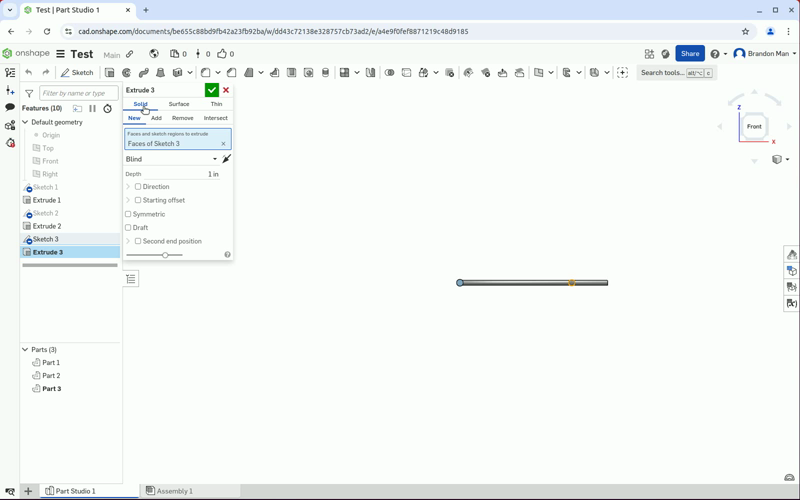
click(143, 106)
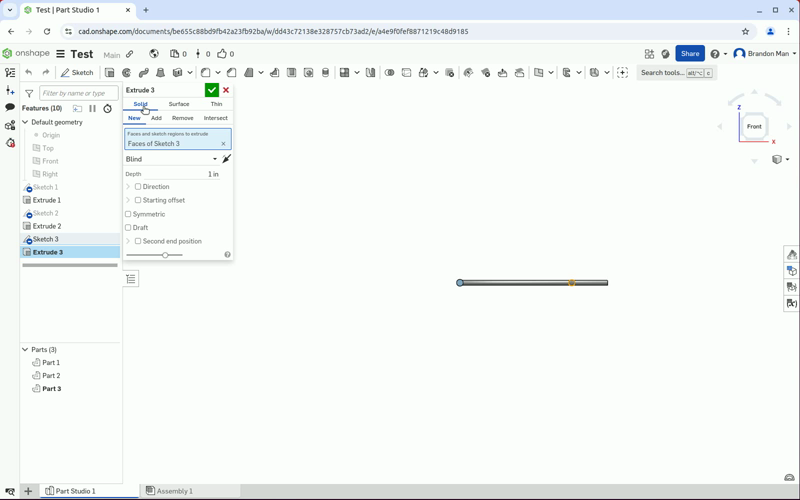
mouse_move(137, 120)
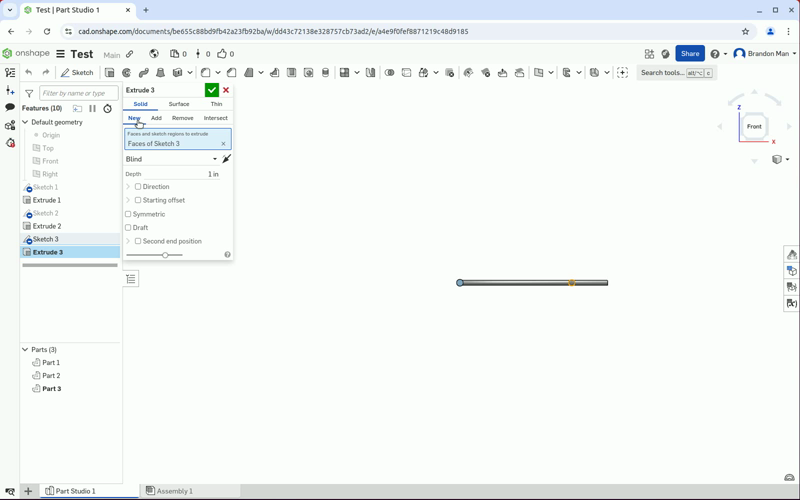
click(137, 120)
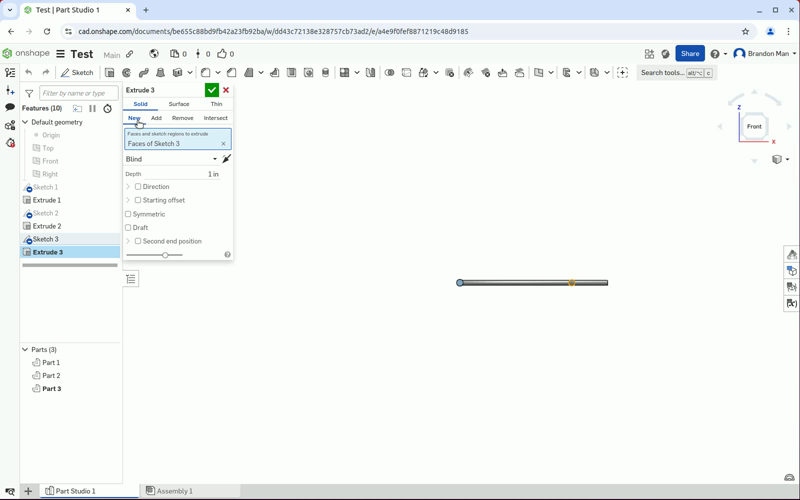
key(tab, 4)
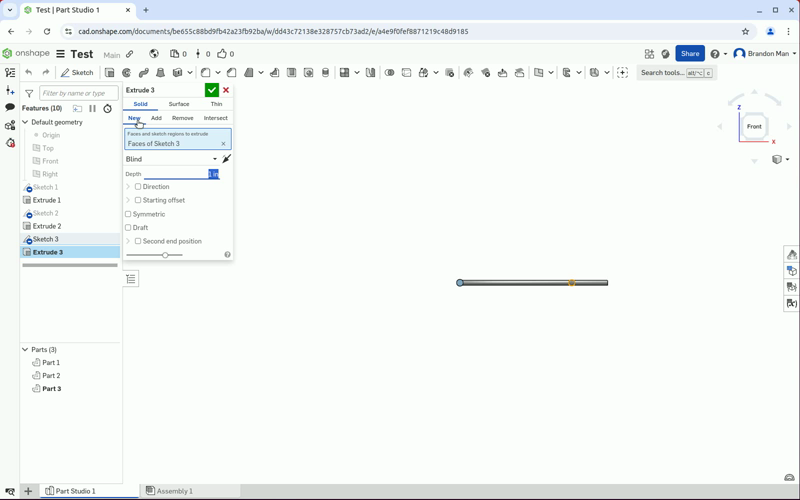
text(18.053)
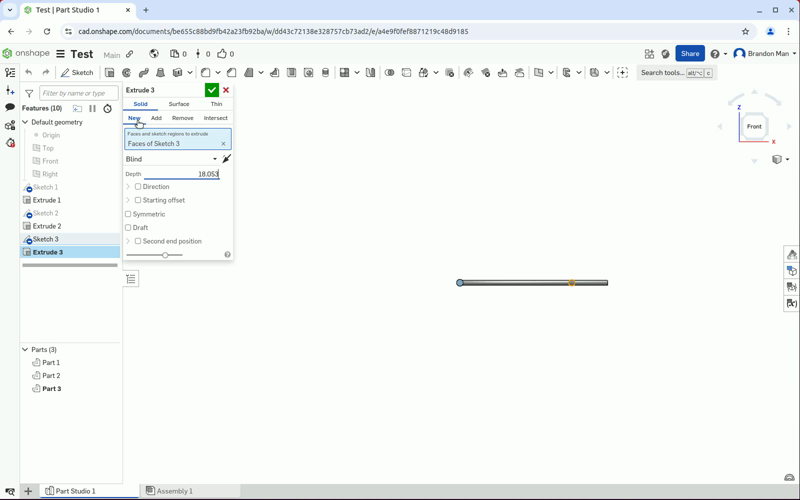
key(enter)
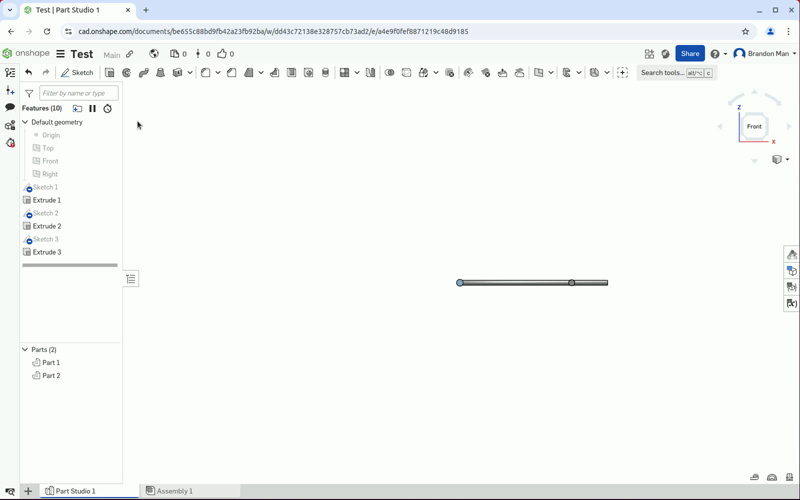
key(shift+h)
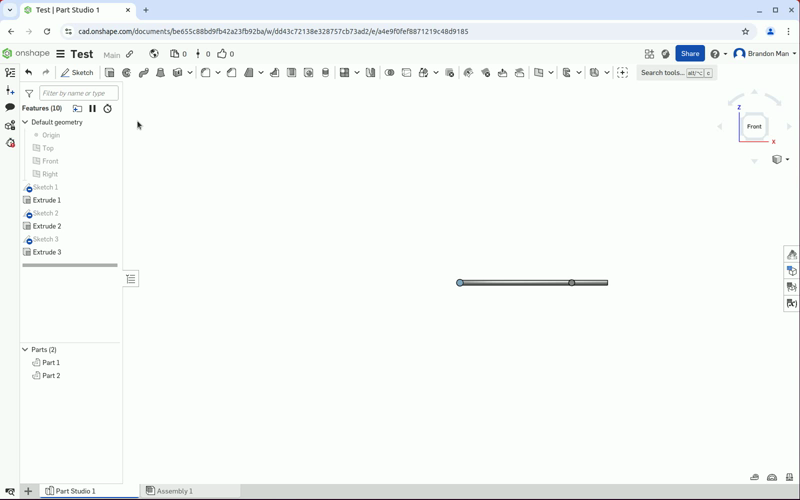
key(shift+h)
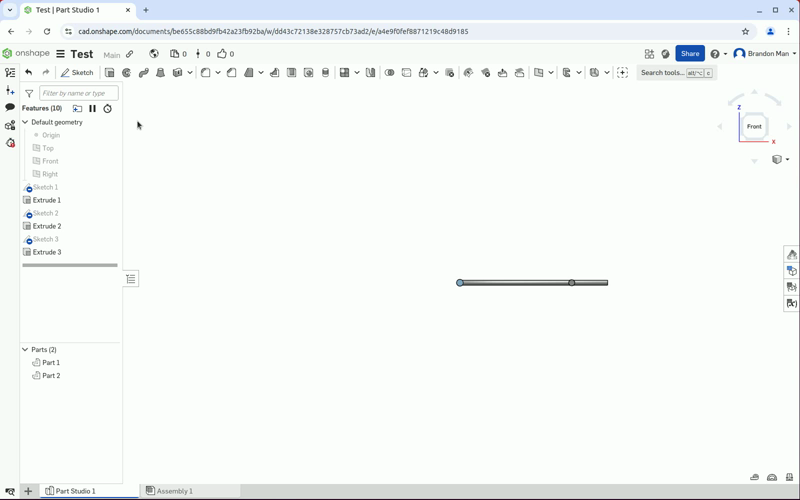
mouse_move(73, 189)
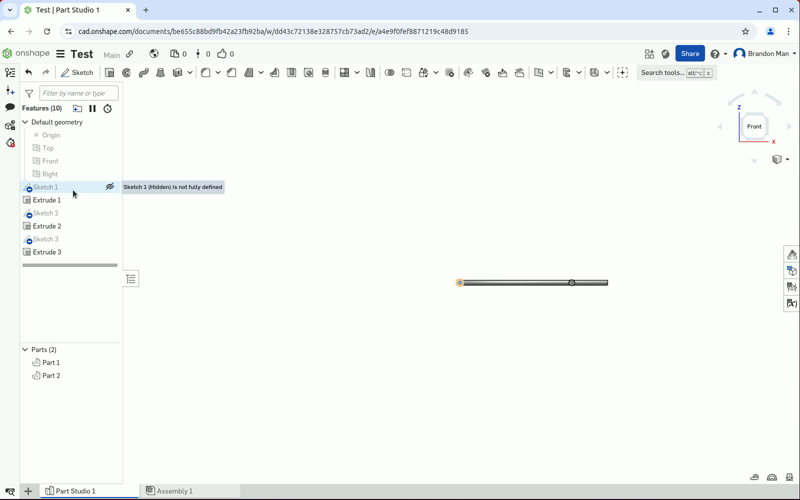
click(73, 189)
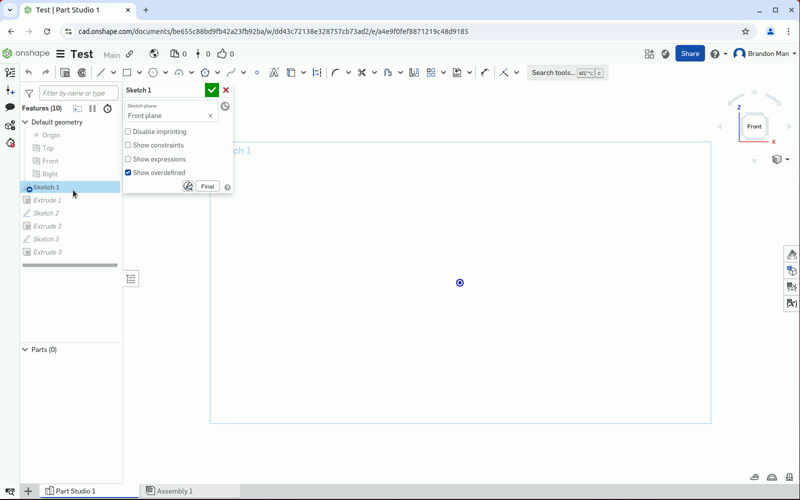
mouse_move(229, 92)
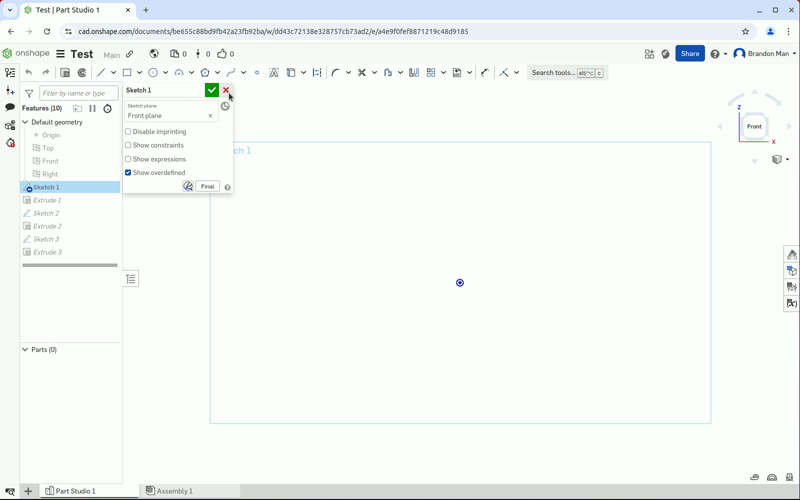
click(229, 92)
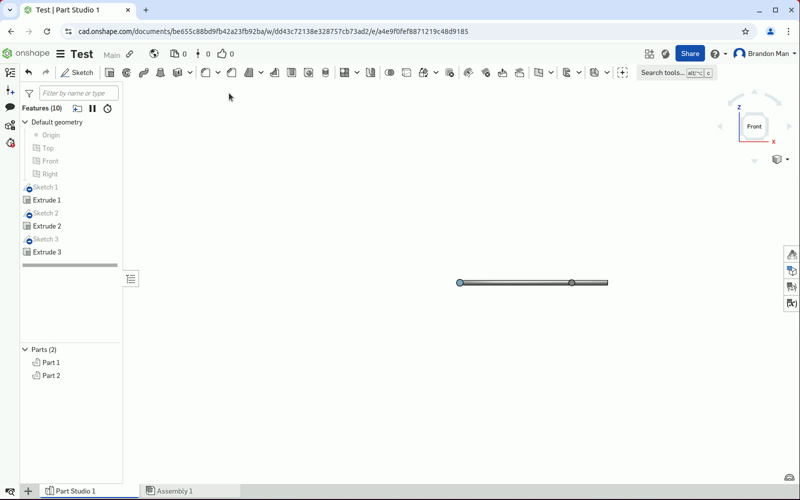
mouse_move(73, 352)
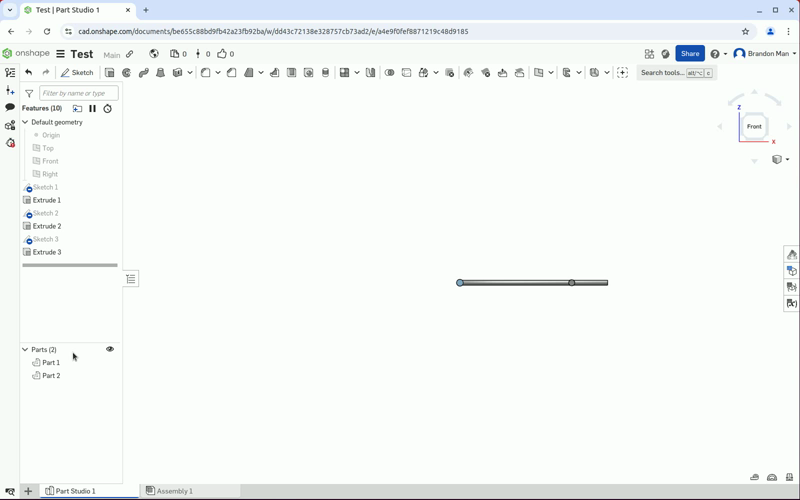
key(y)
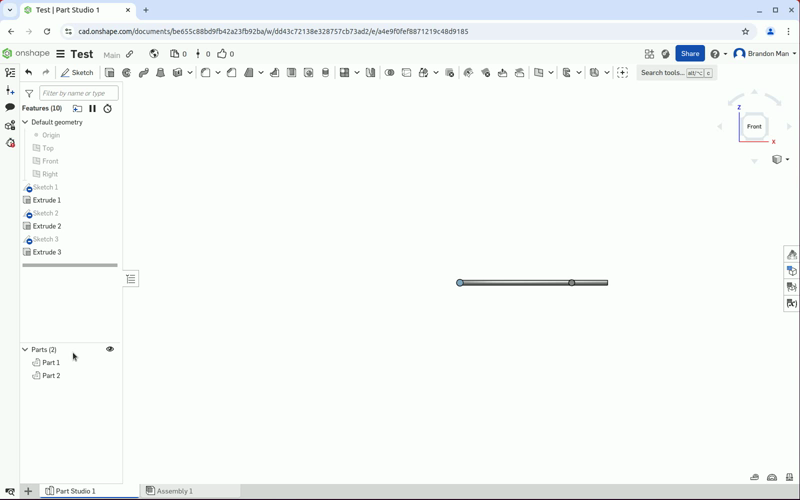
key(shift+p)
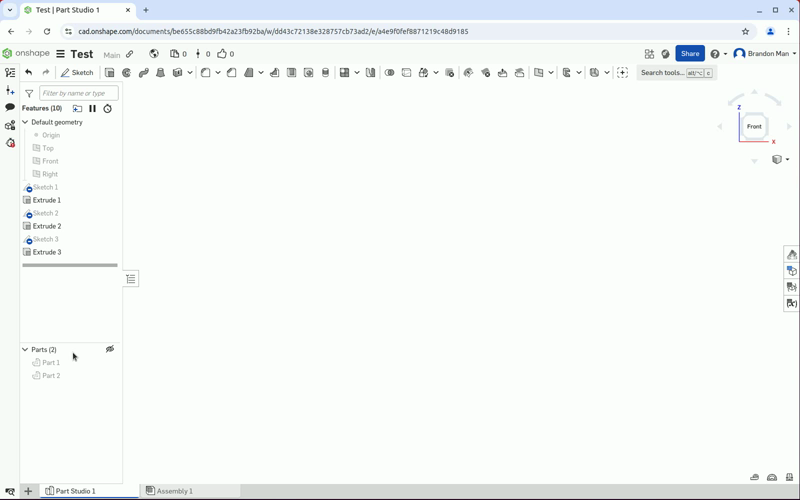
key(space)
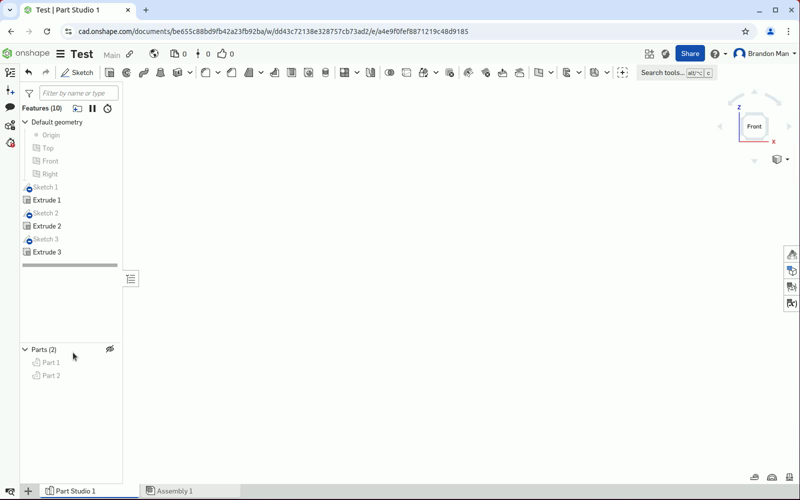
key_down(shift)
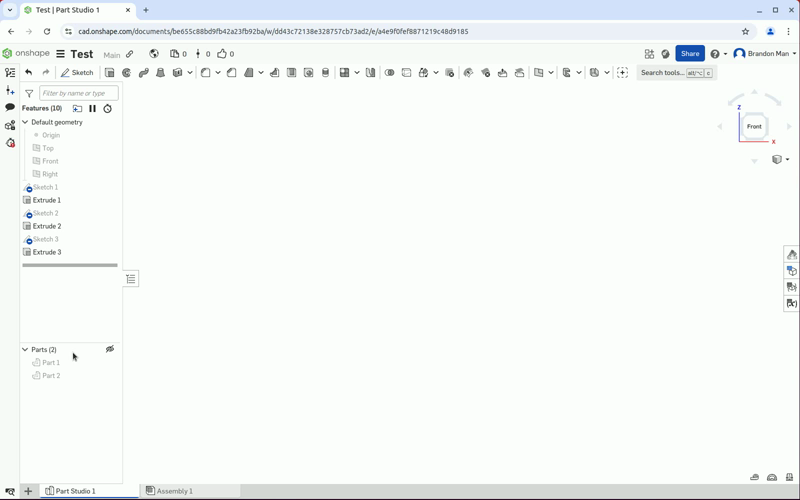
key(down)
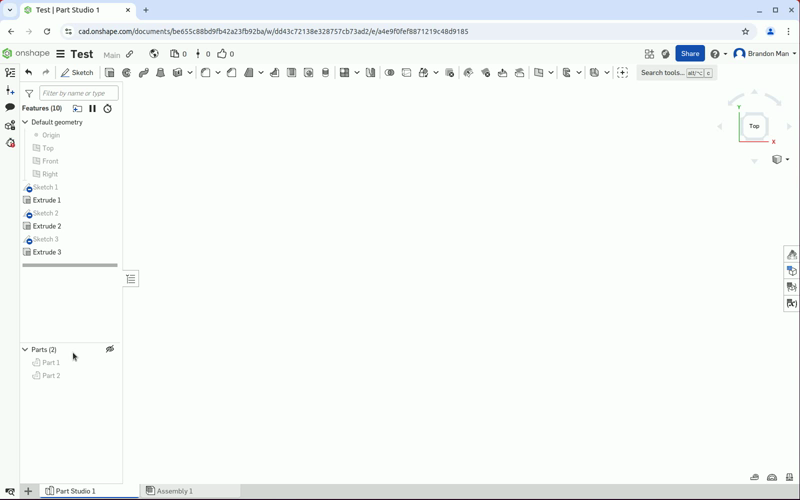
key_up(shift)
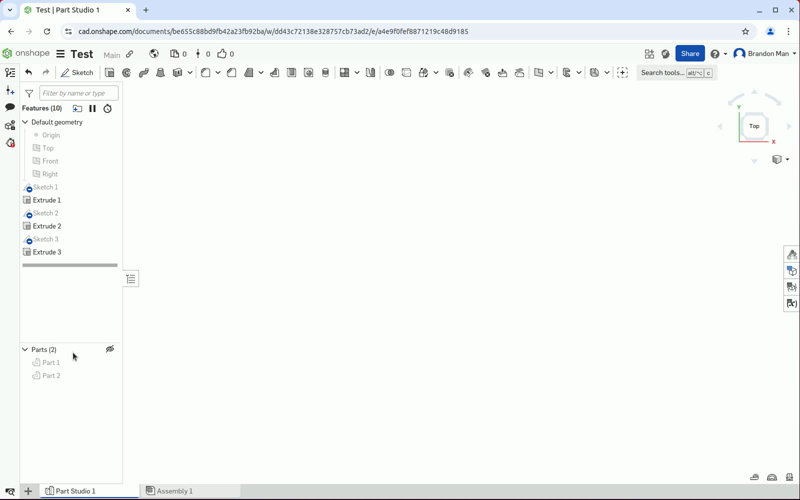
mouse_move(73, 352)
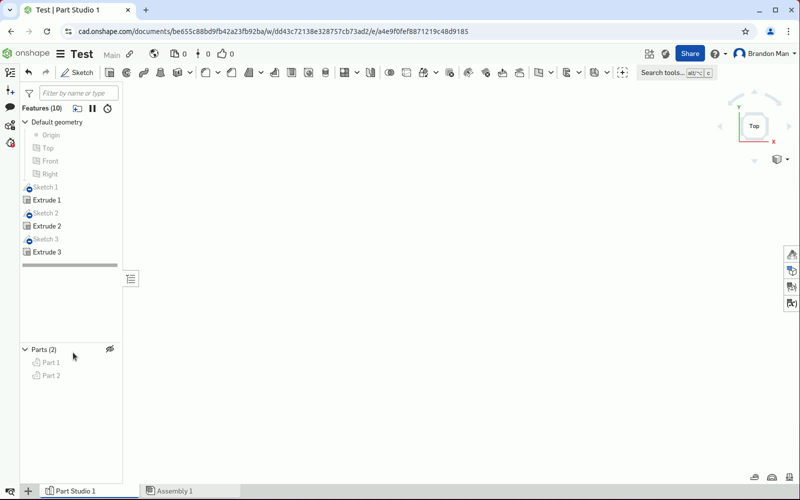
key(shift+y)
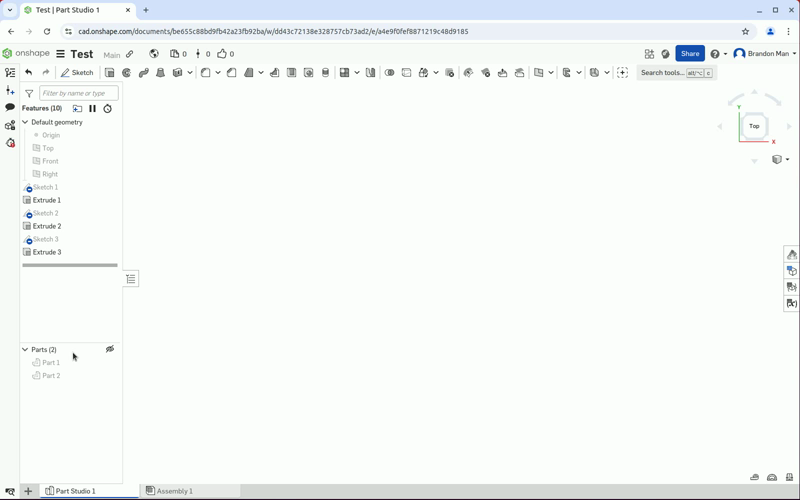
key(shift+s)
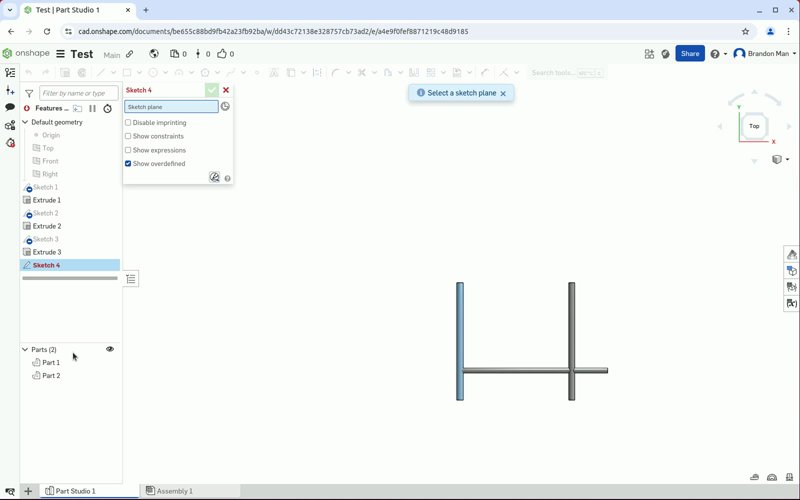
mouse_move(73, 150)
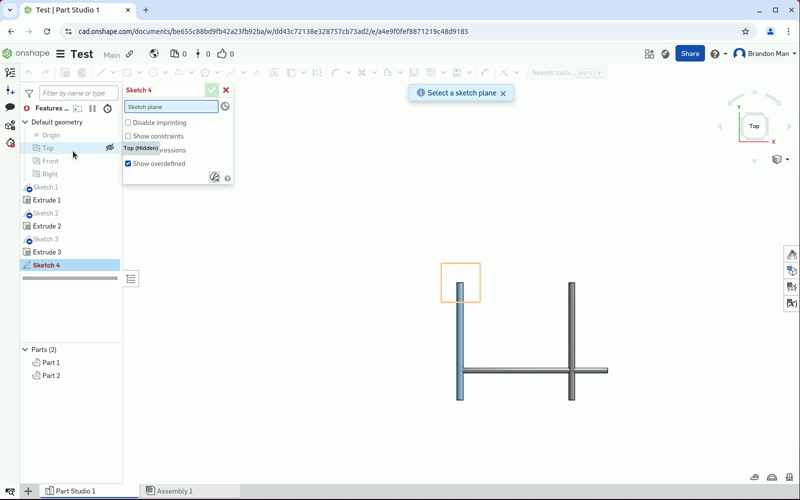
click(73, 150)
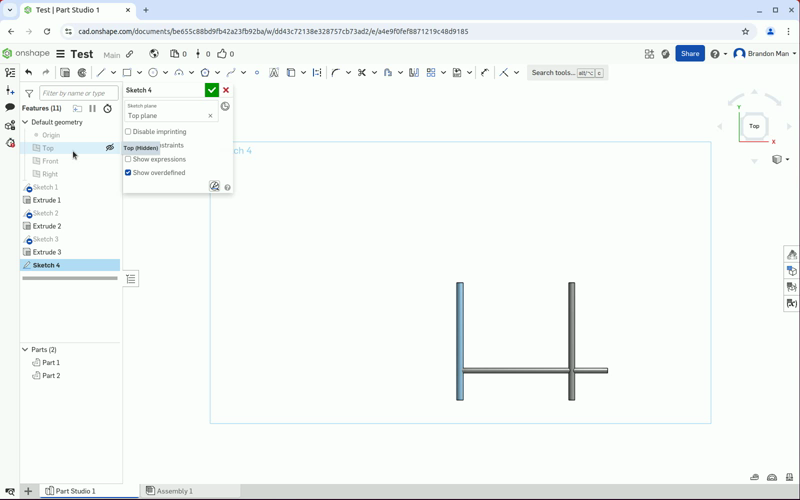
mouse_move(73, 352)
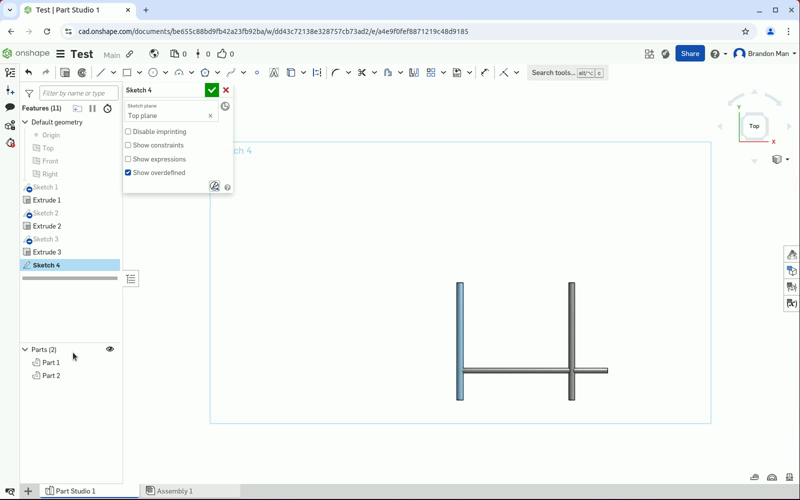
key(y)
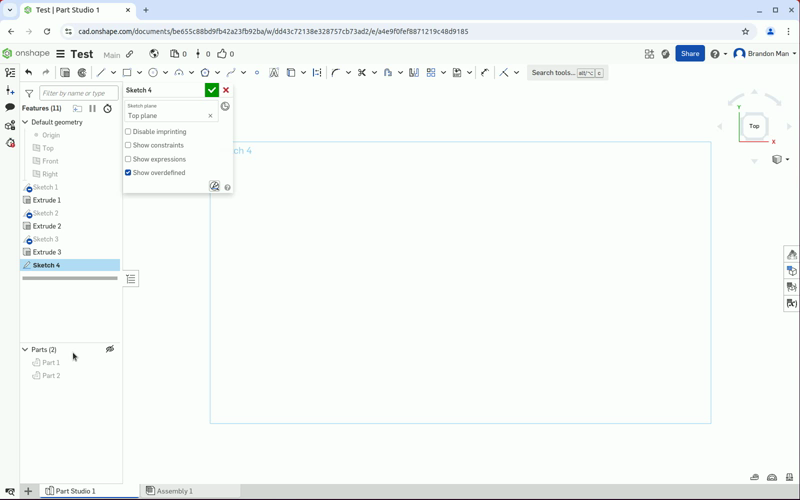
key(l)
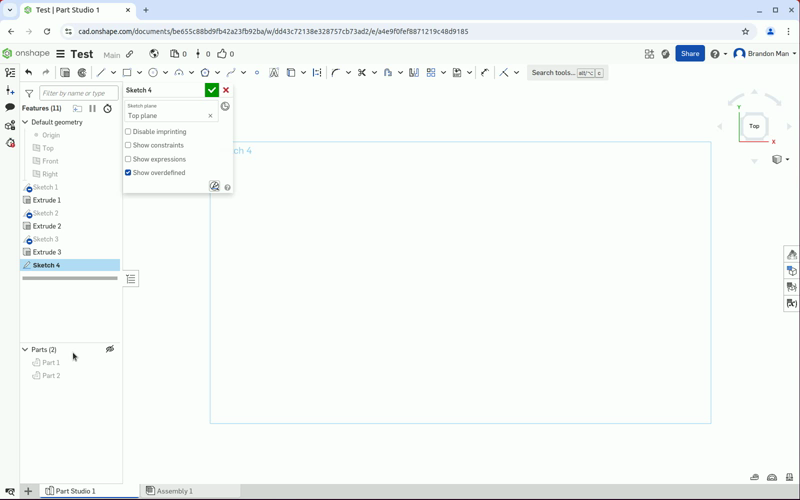
key_down(shift)
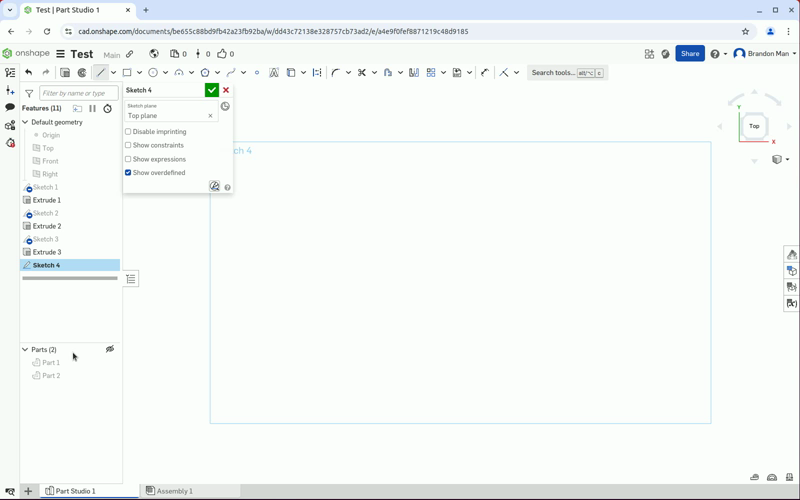
mouse_move(460, 370)
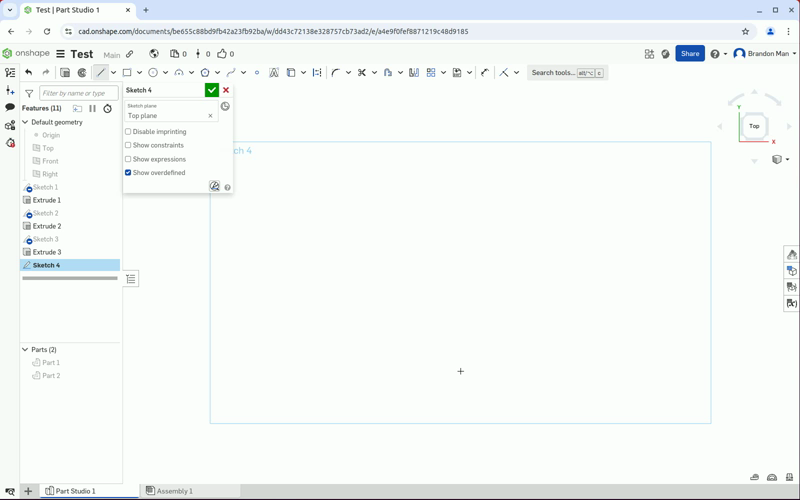
click(460, 370)
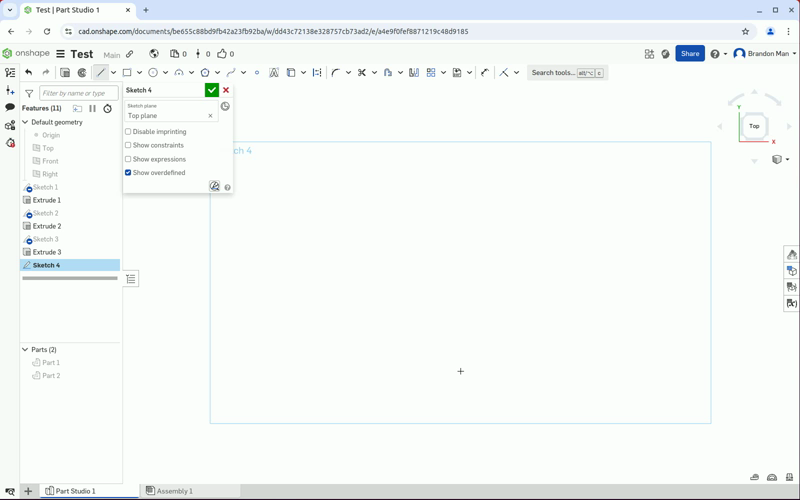
key_up(shift)
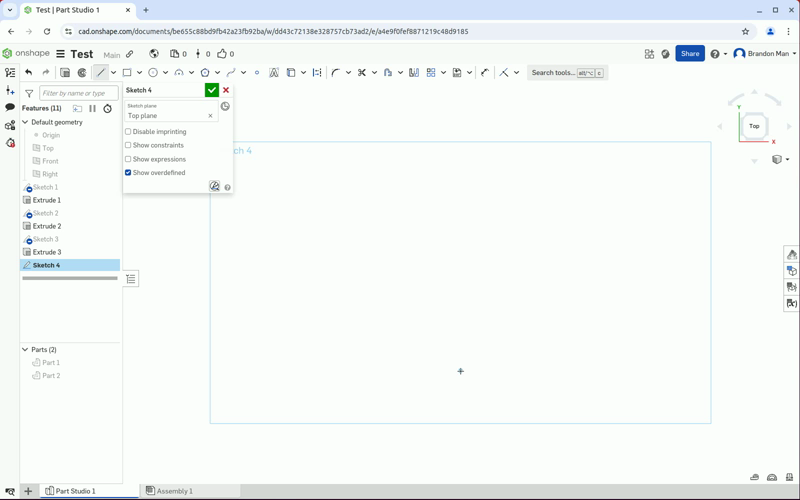
key_down(shift)
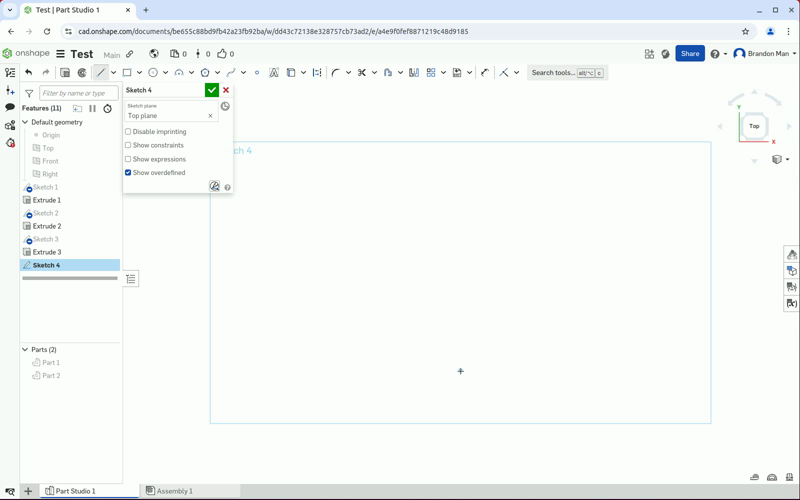
mouse_move(570, 370)
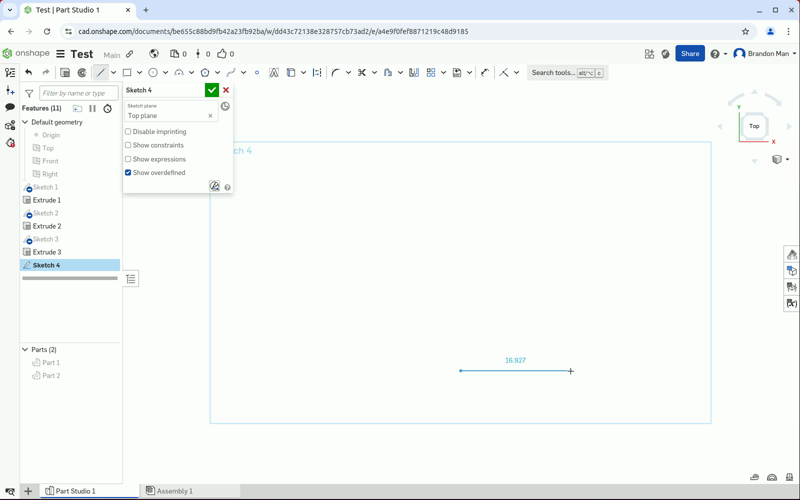
click(570, 370)
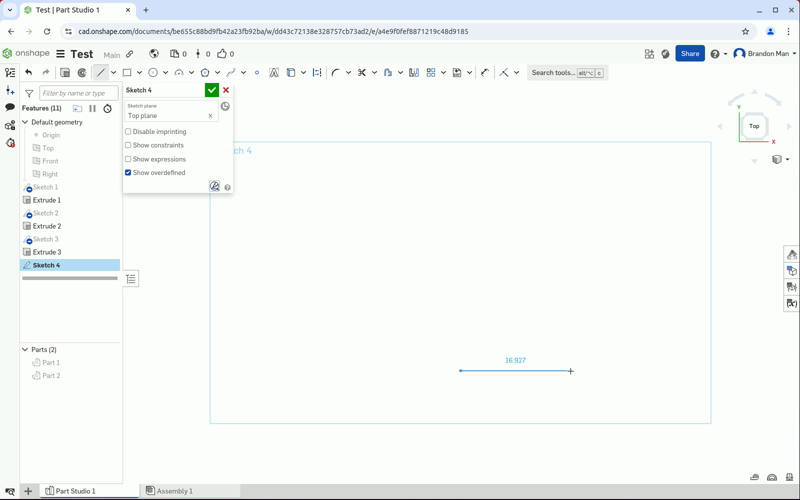
key_up(shift)
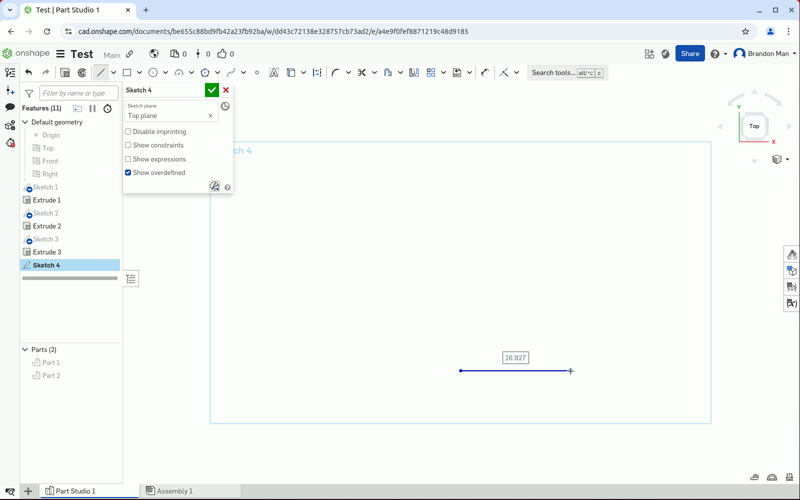
key_down(shift)
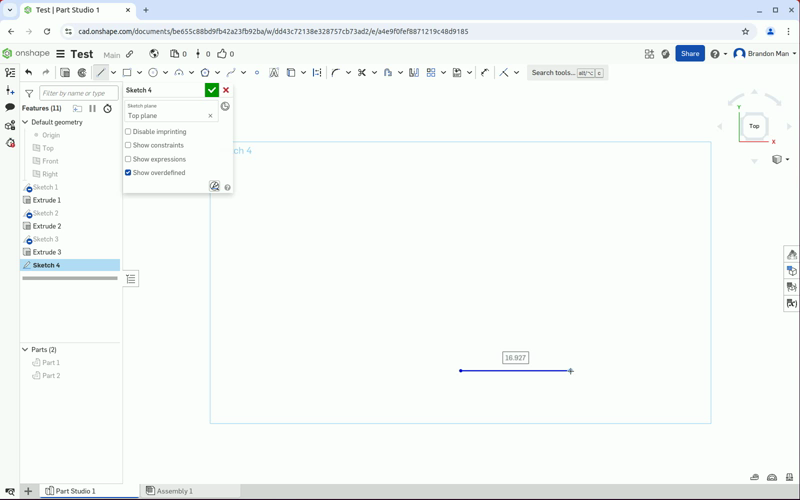
mouse_move(570, 282)
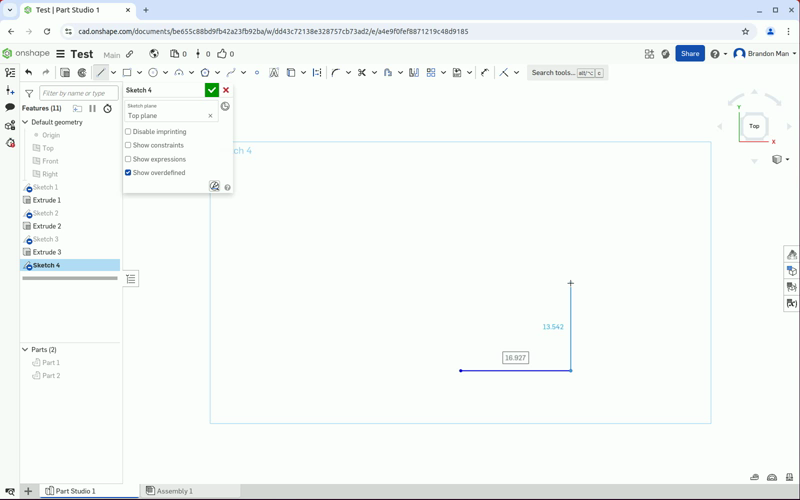
click(570, 282)
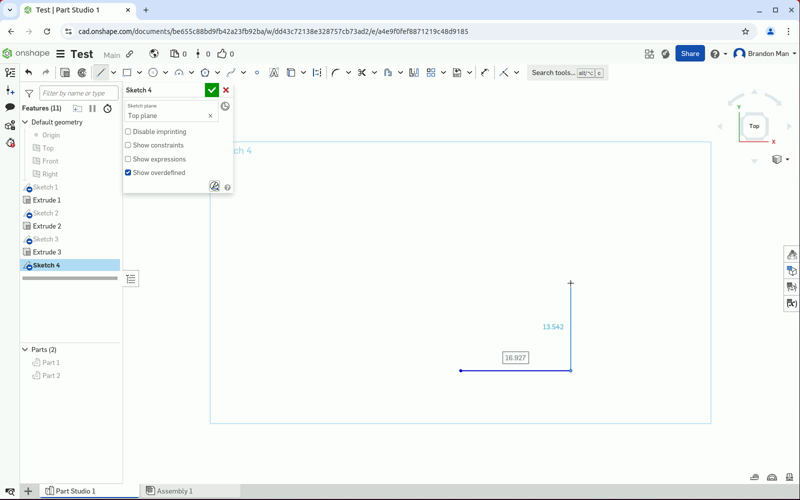
key_up(shift)
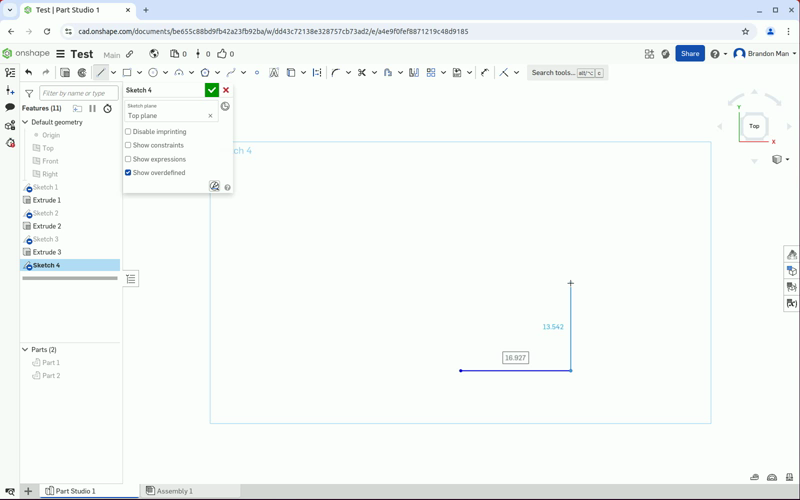
key_down(shift)
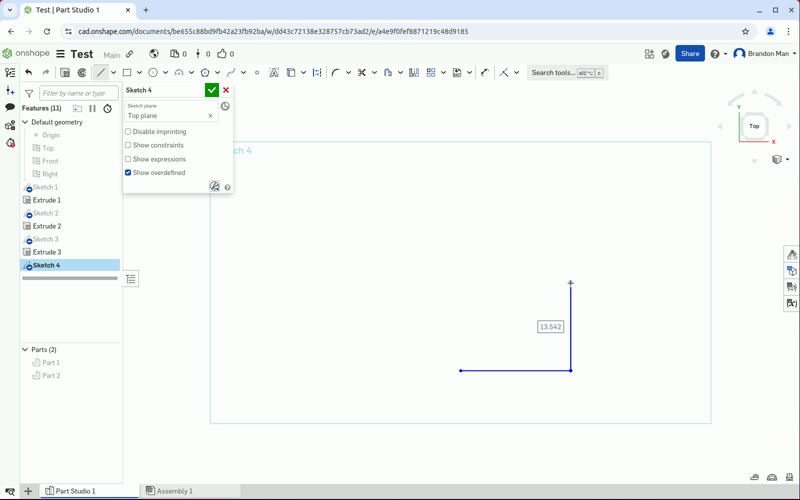
mouse_move(460, 282)
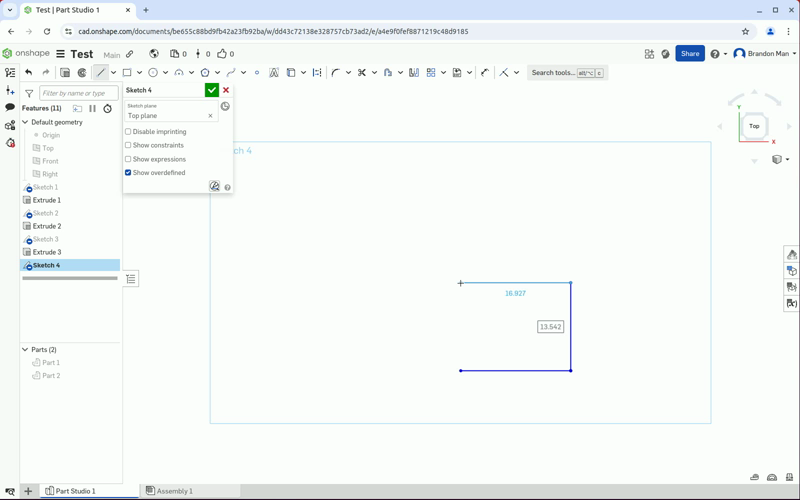
click(460, 282)
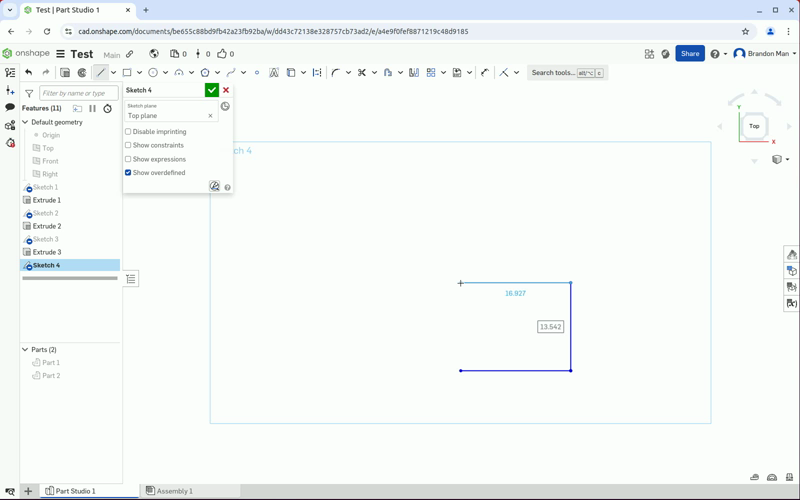
key_up(shift)
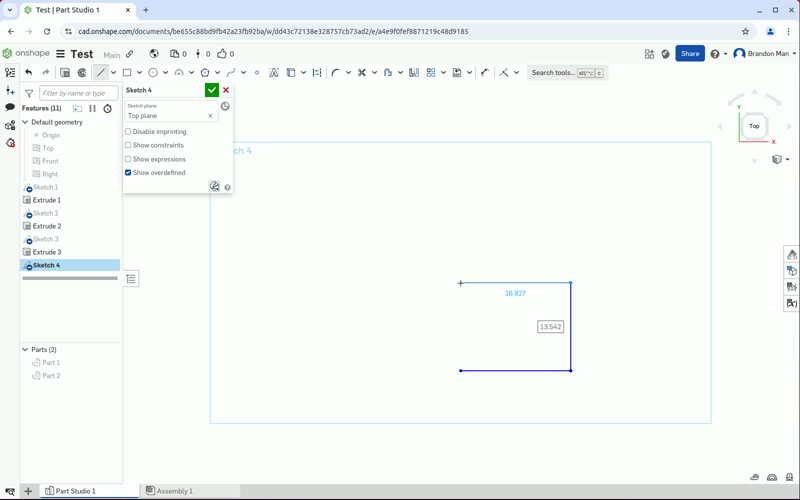
key_down(shift)
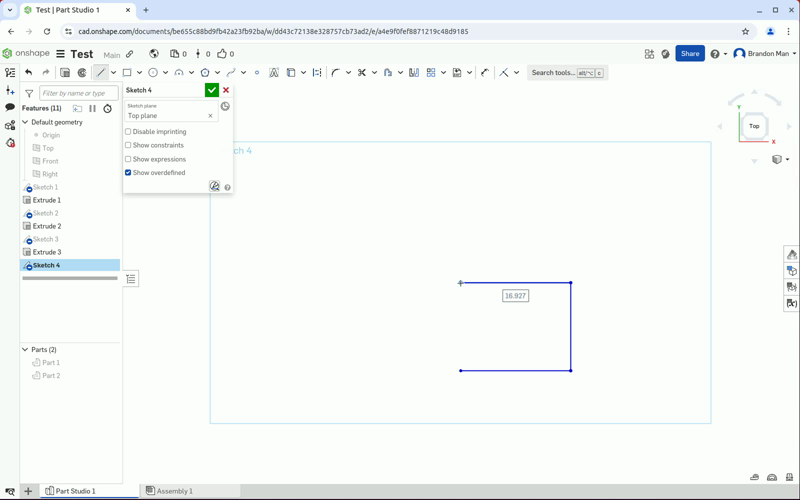
mouse_move(460, 370)
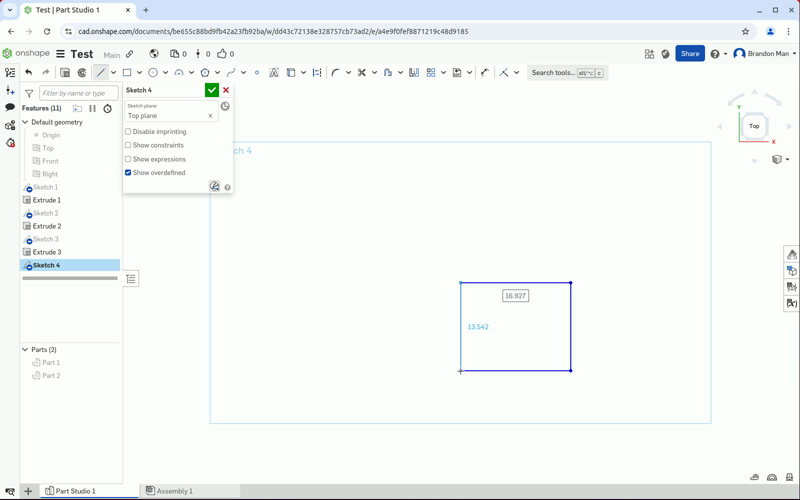
key_up(shift)
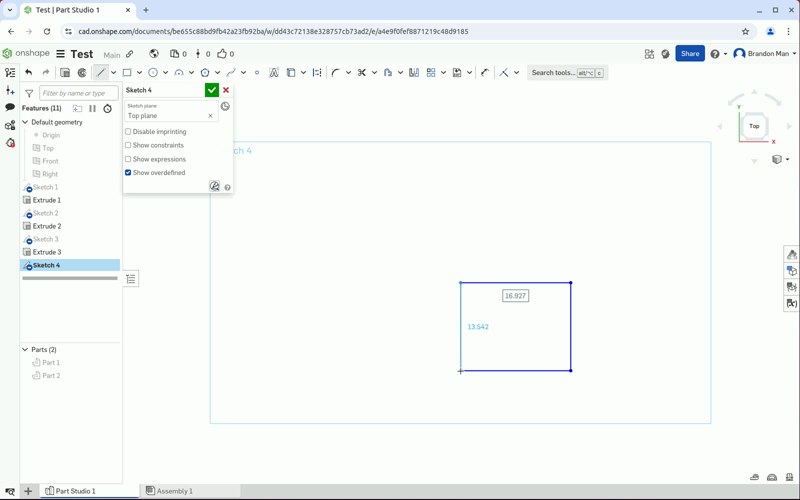
click(460, 370)
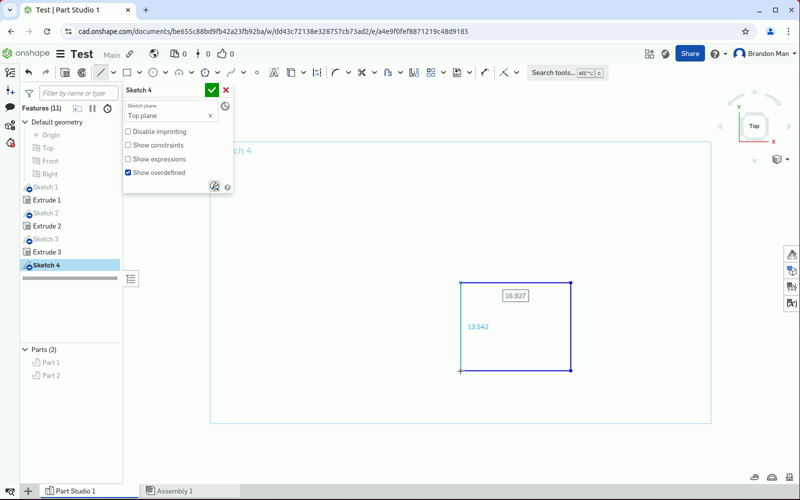
key(esc)
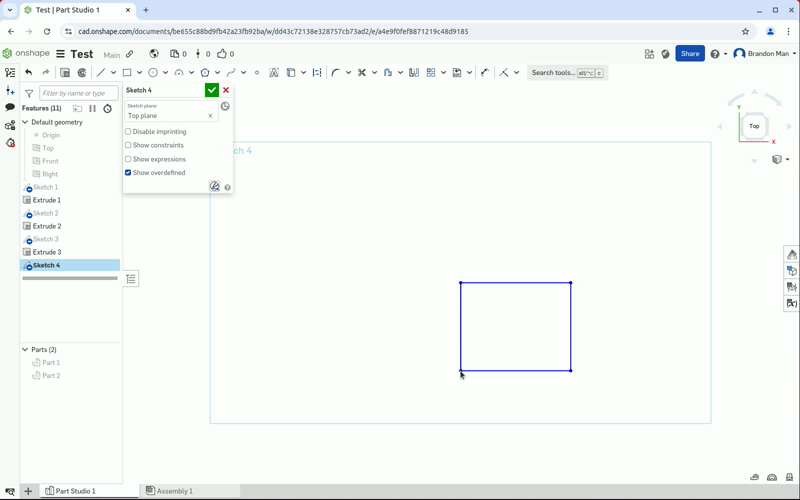
mouse_move(532, 300)
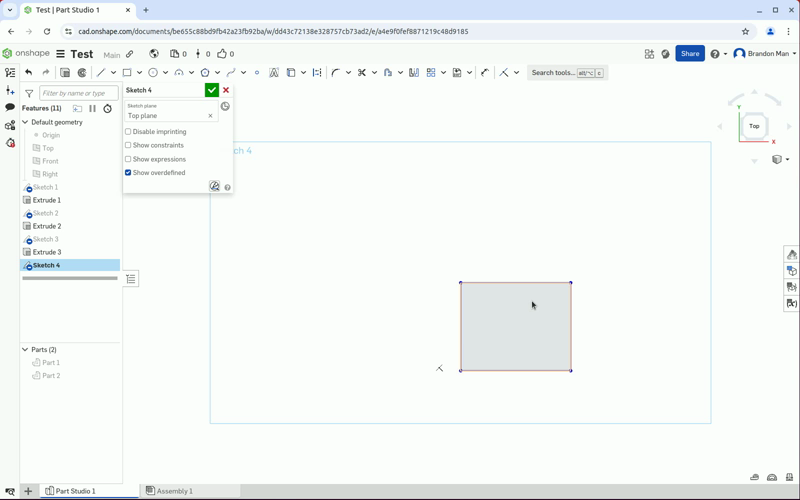
click(532, 300)
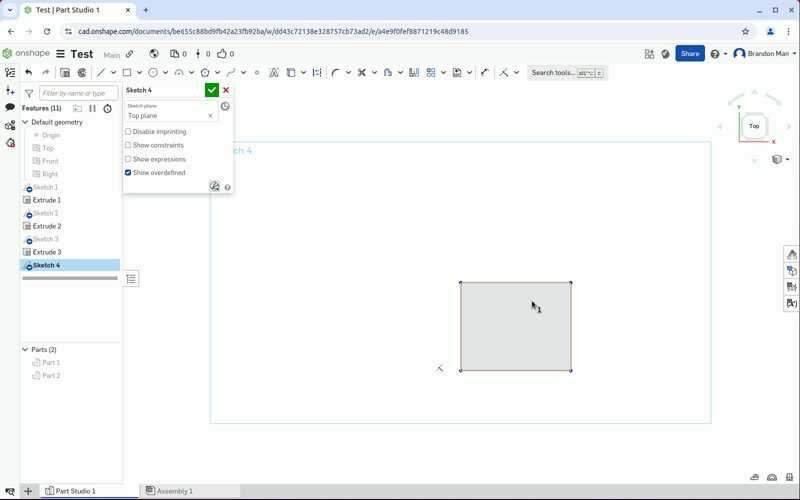
mouse_move(73, 352)
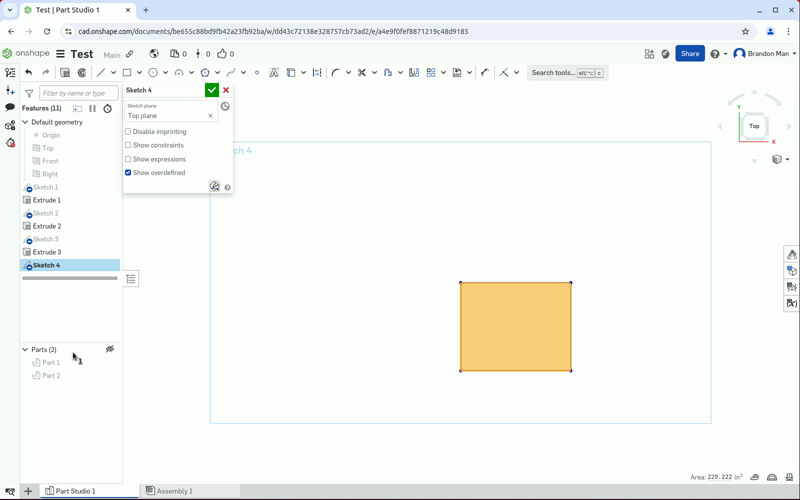
key(shift+y)
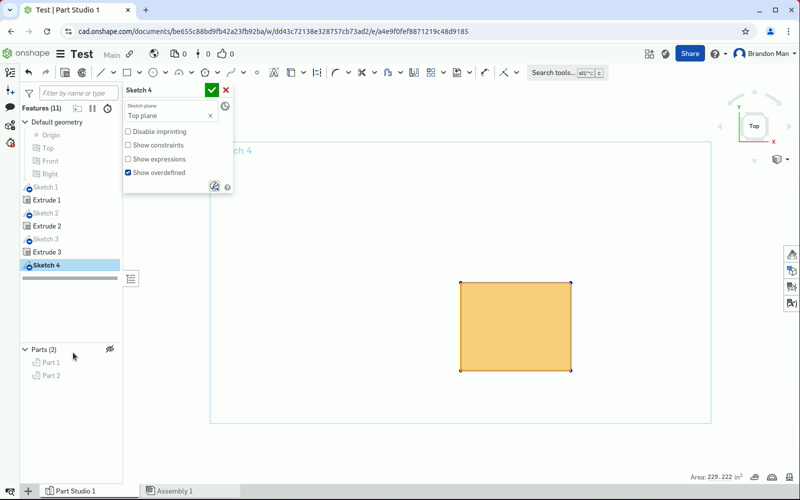
key(shift+e)
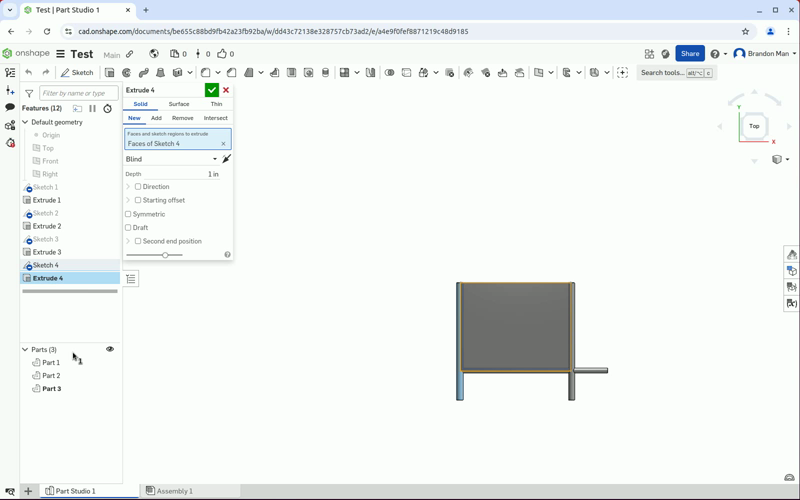
mouse_move(143, 106)
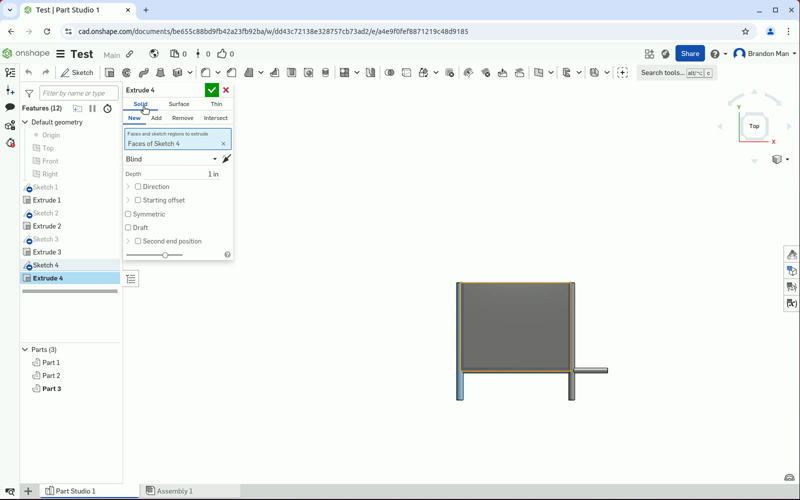
click(143, 106)
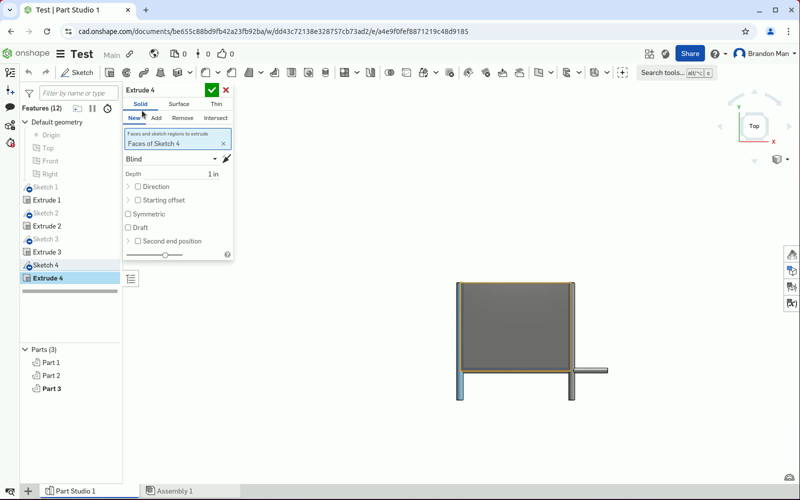
mouse_move(137, 120)
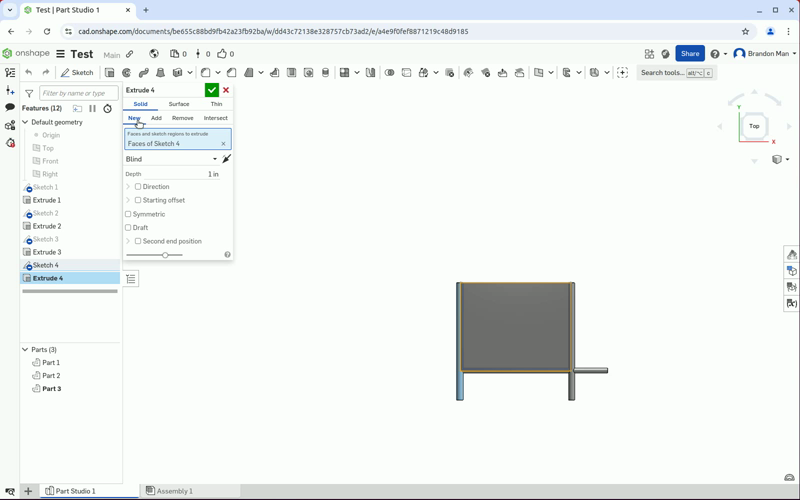
click(137, 120)
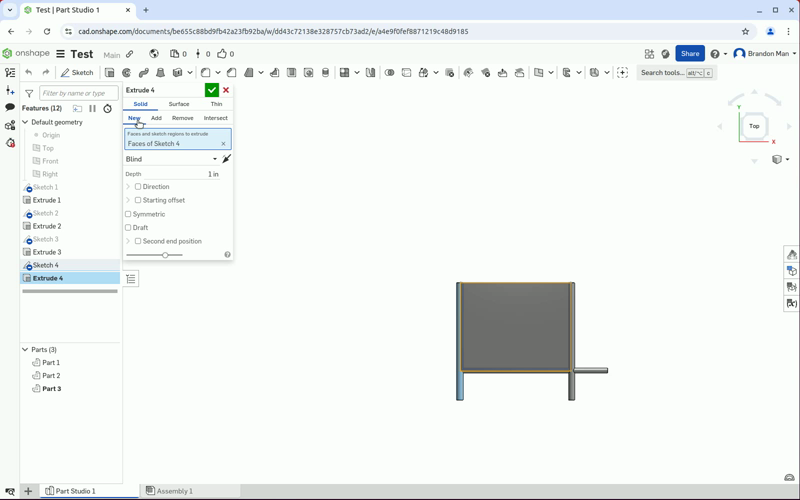
key(tab, 4)
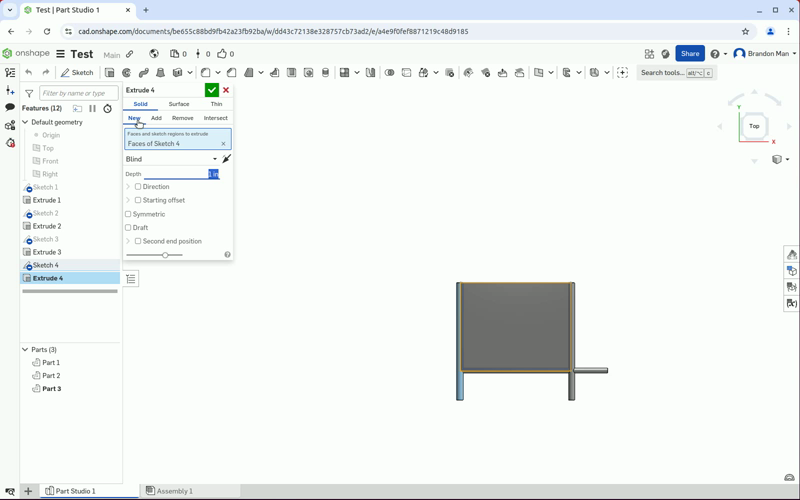
text(0.481)
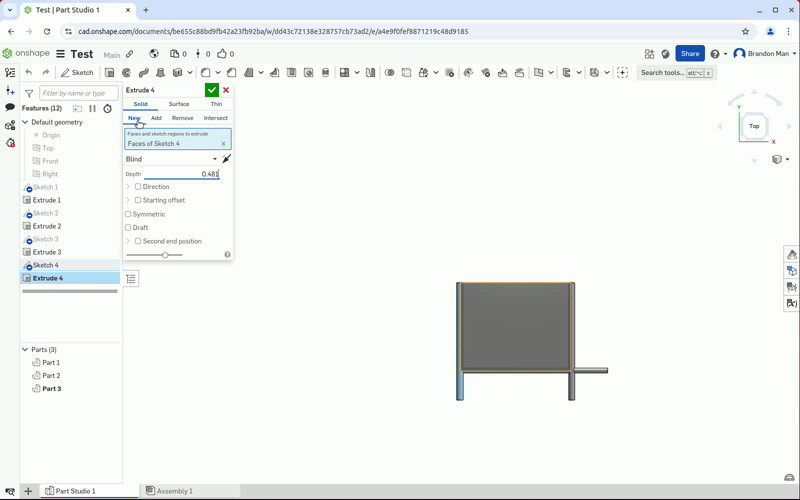
key(enter)
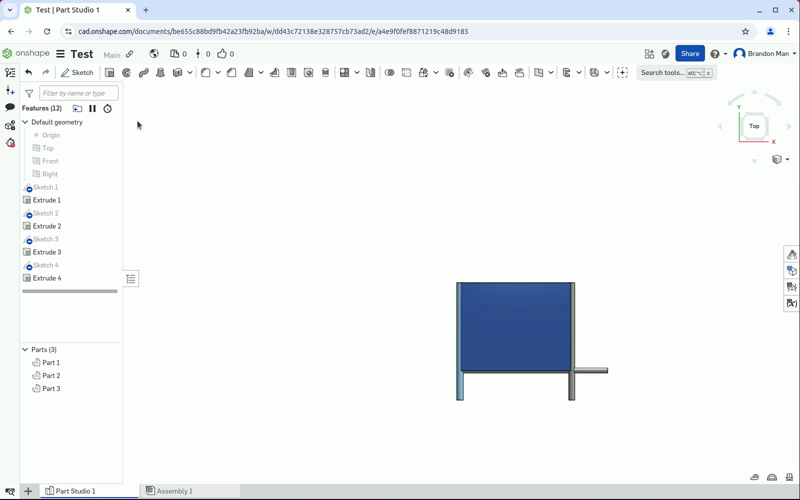
key(shift+h)
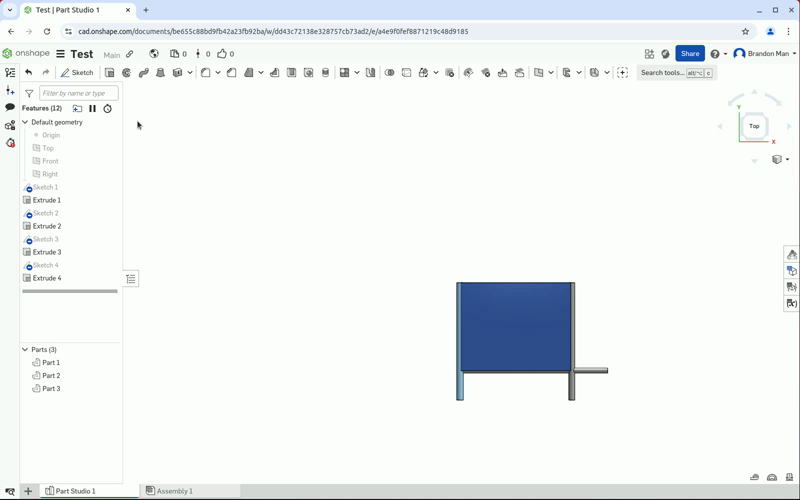
key(shift+h)
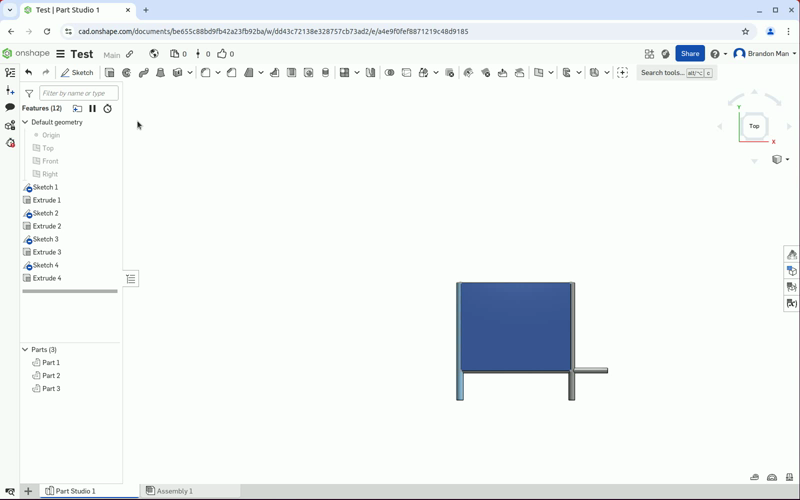
key(shift+7)
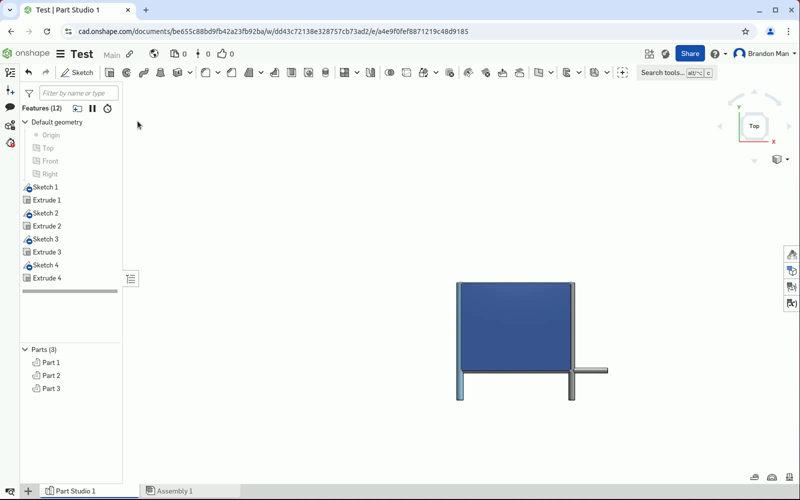
key(up, 3)
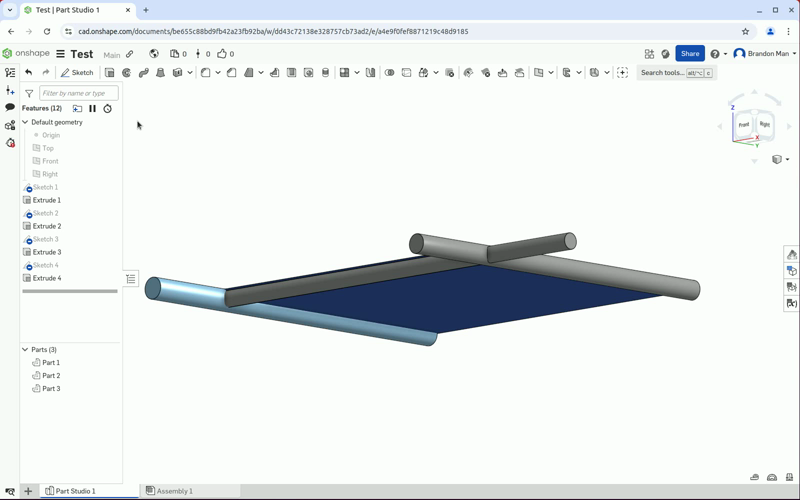
key(left, 3)
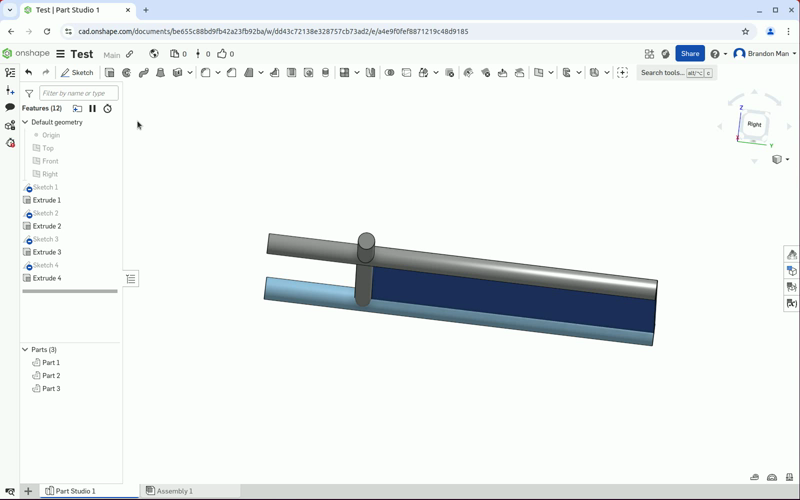
key(right, 3)
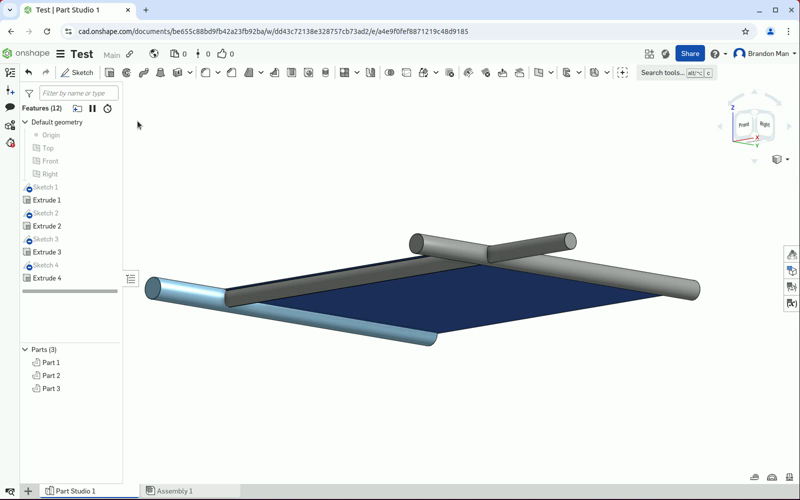
key(down, 3)
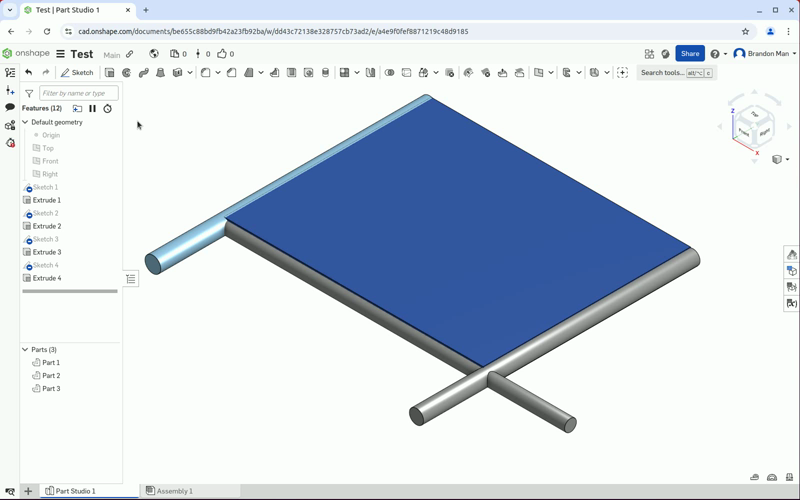
mouse_move(73, 189)
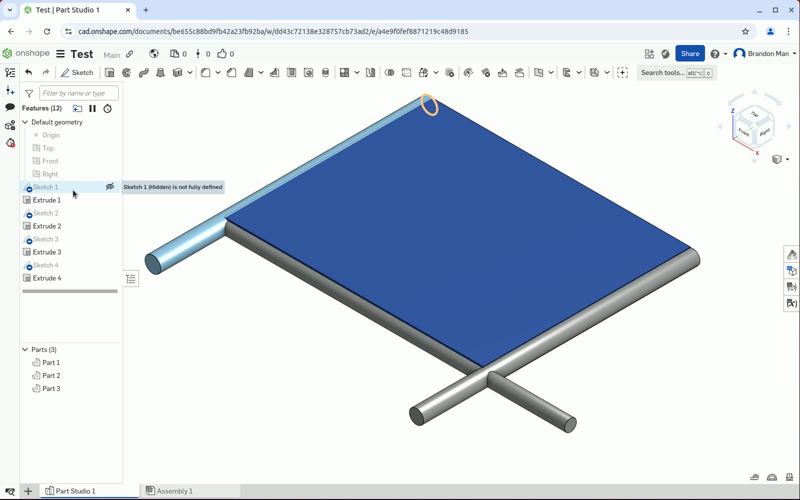
click(73, 189)